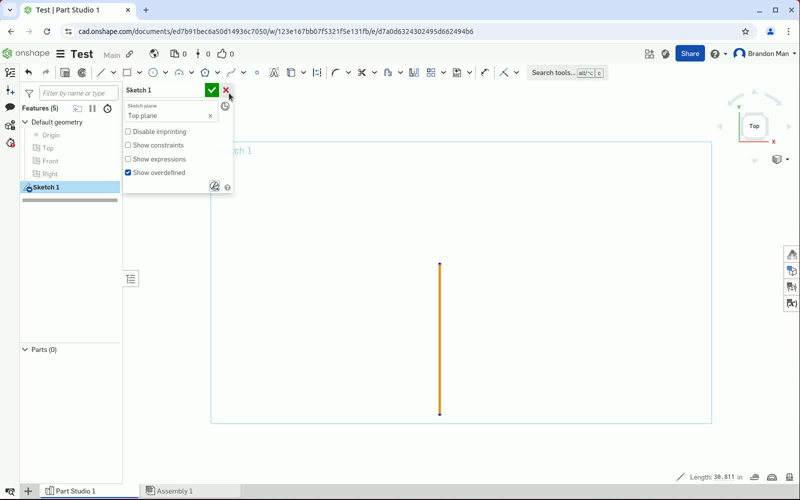
key(shift+h)
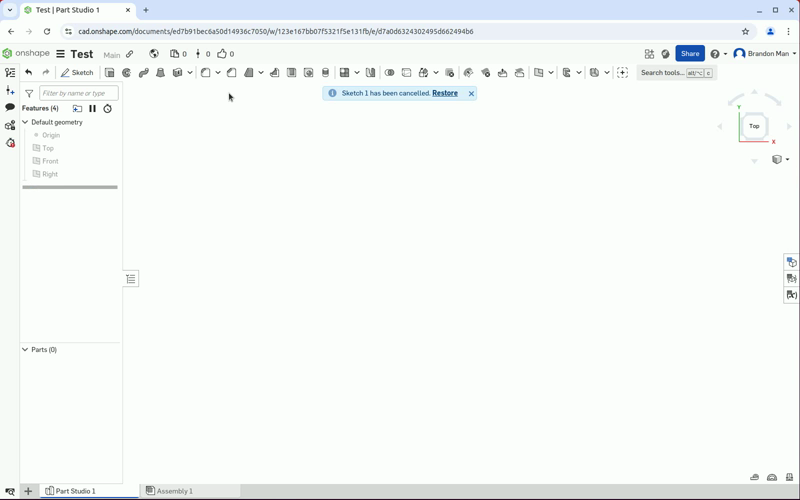
mouse_move(73, 352)
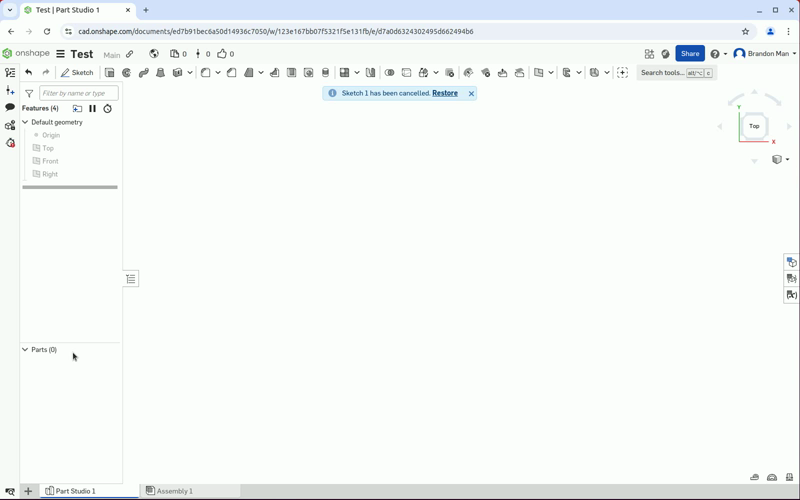
key(y)
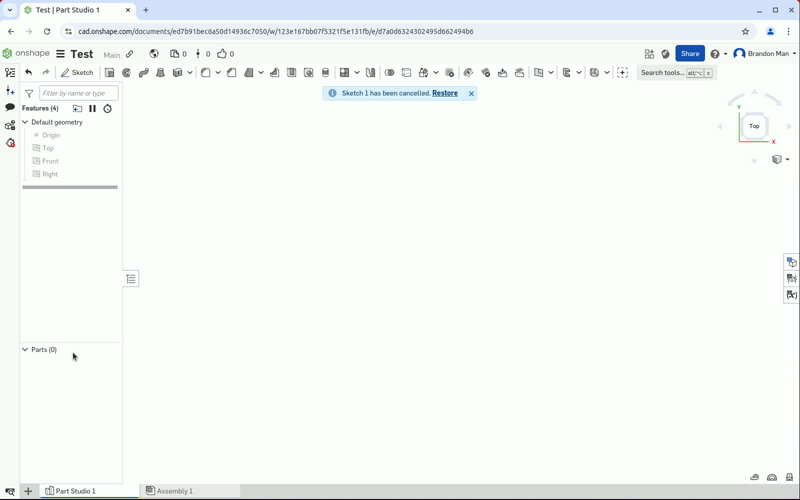
key(shift+p)
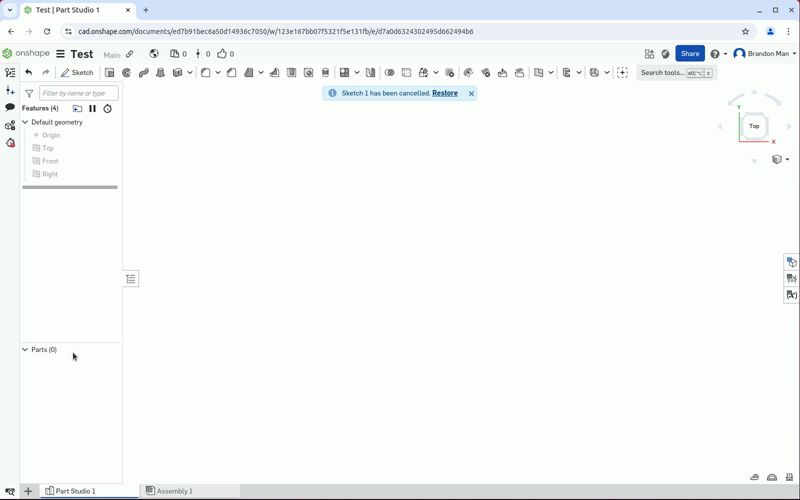
key(space)
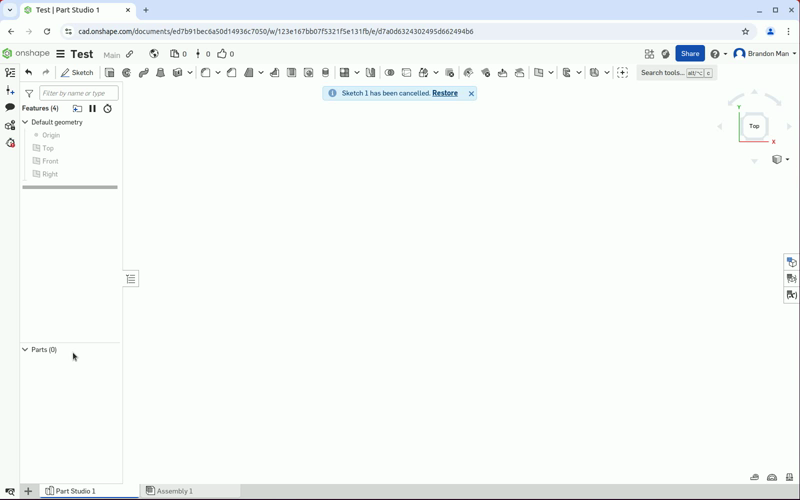
key_down(shift)
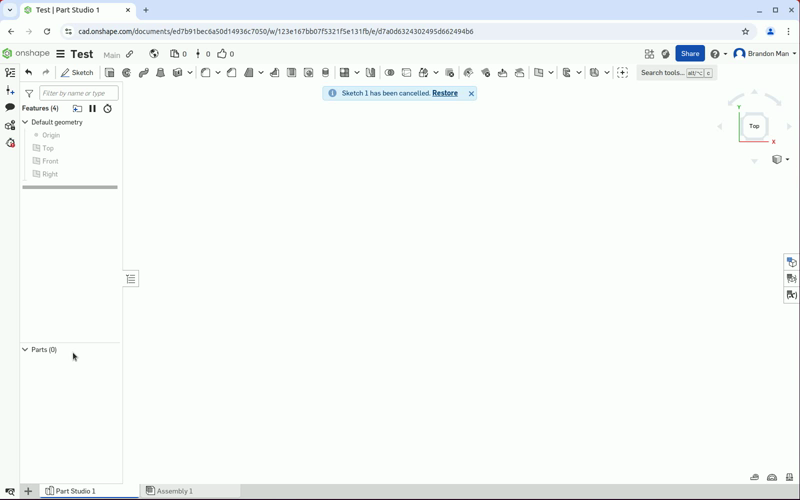
key(up)
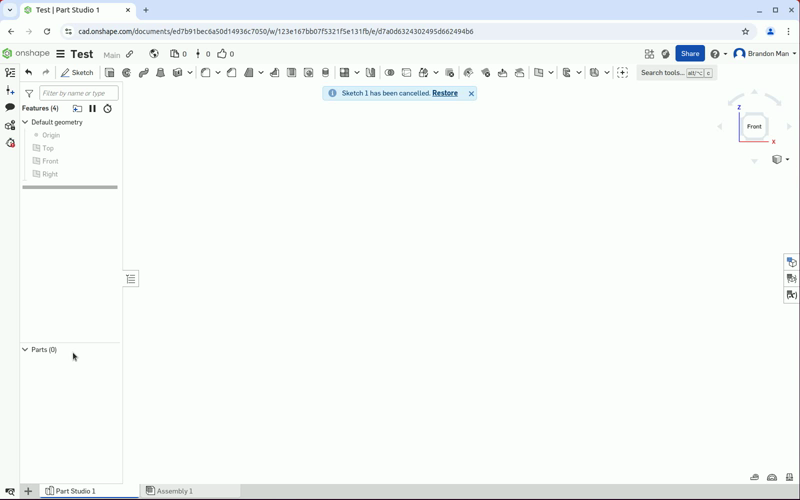
key_up(shift)
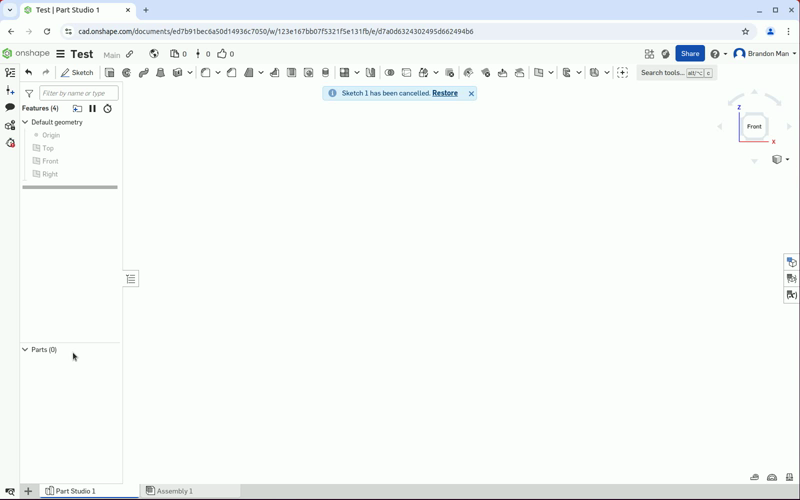
mouse_move(73, 352)
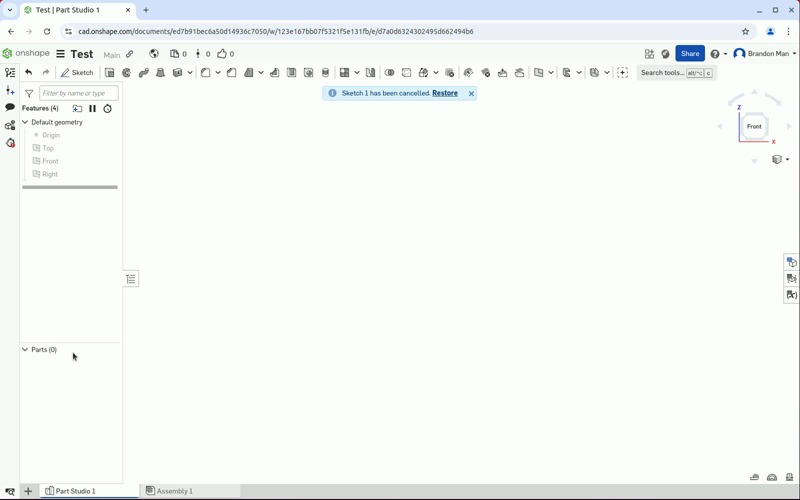
key(shift+y)
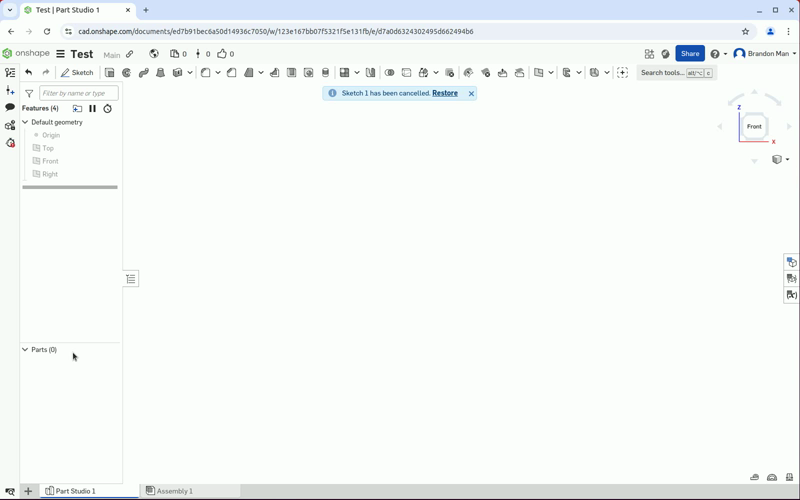
key(shift+s)
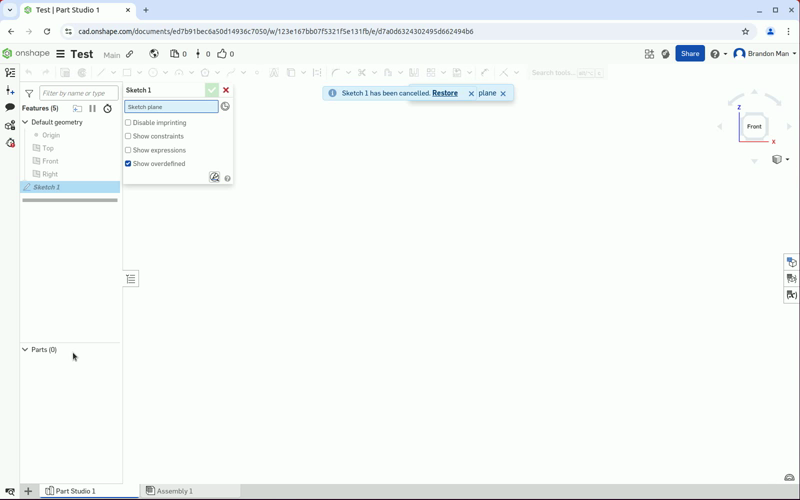
mouse_move(73, 163)
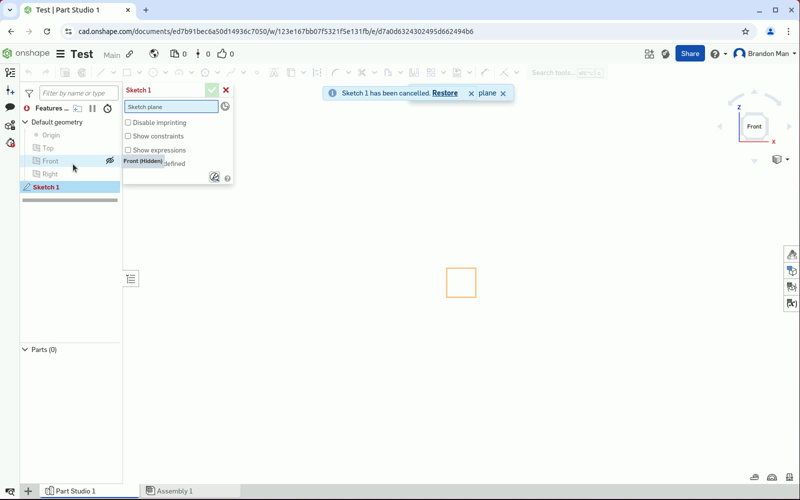
click(73, 163)
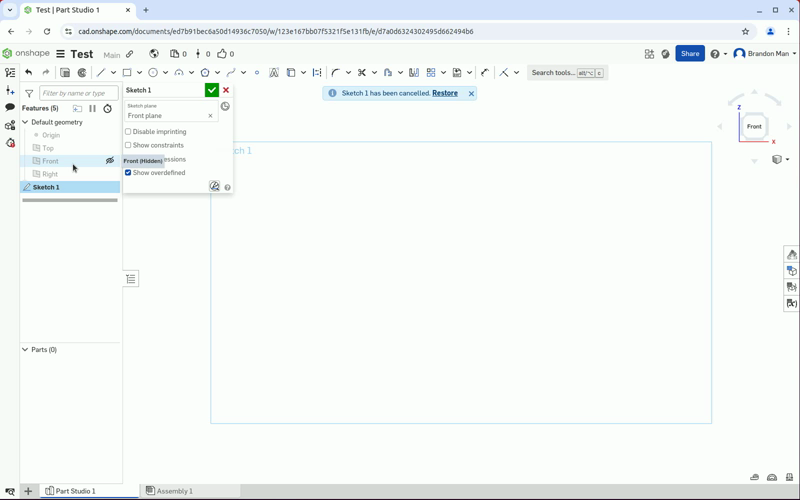
mouse_move(73, 352)
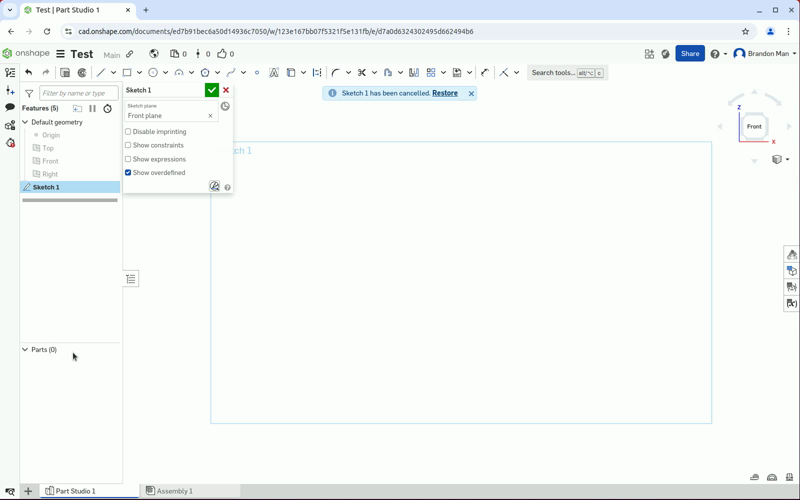
key(y)
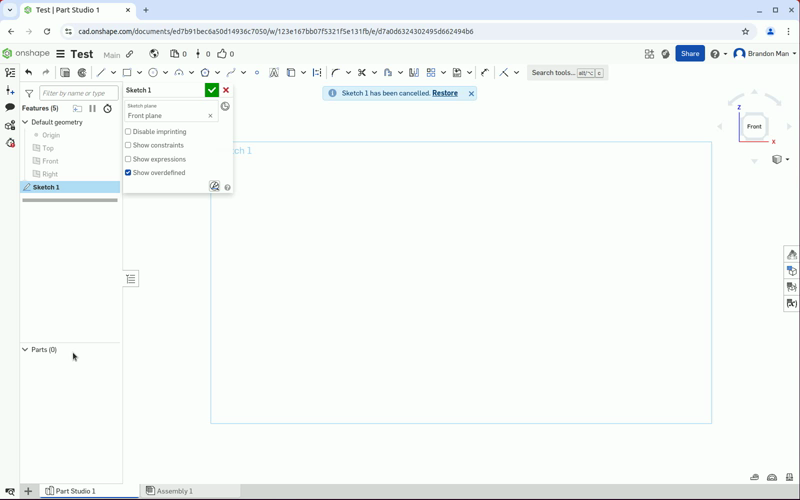
key(l)
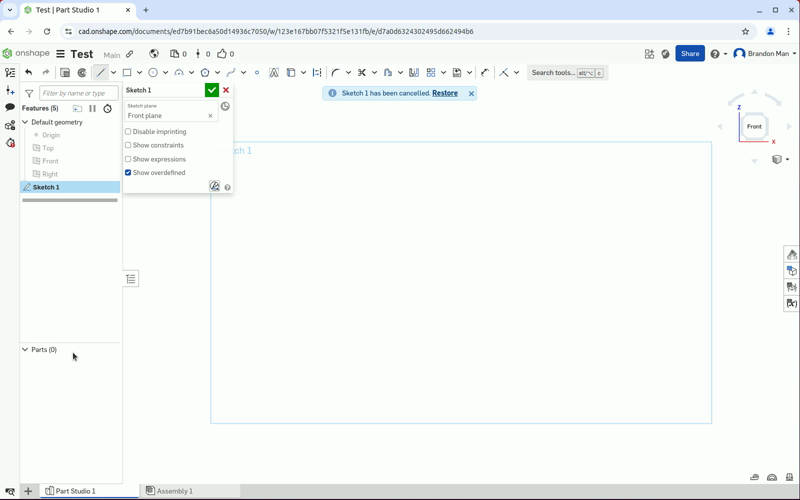
key_down(shift)
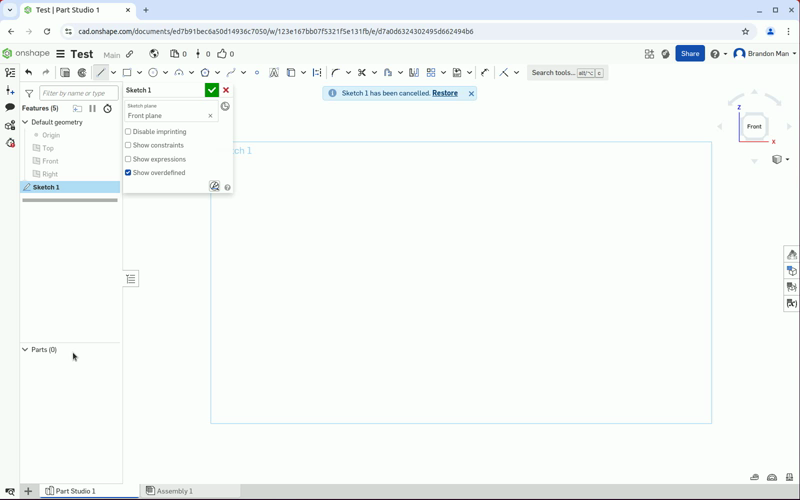
mouse_move(456, 290)
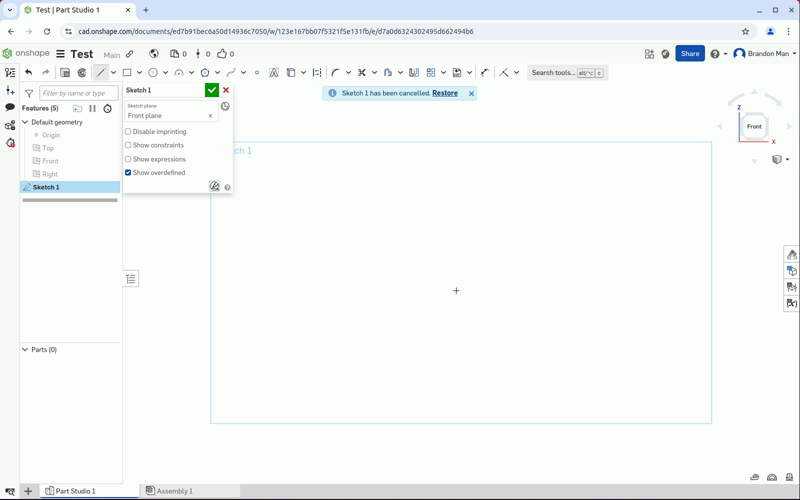
click(456, 290)
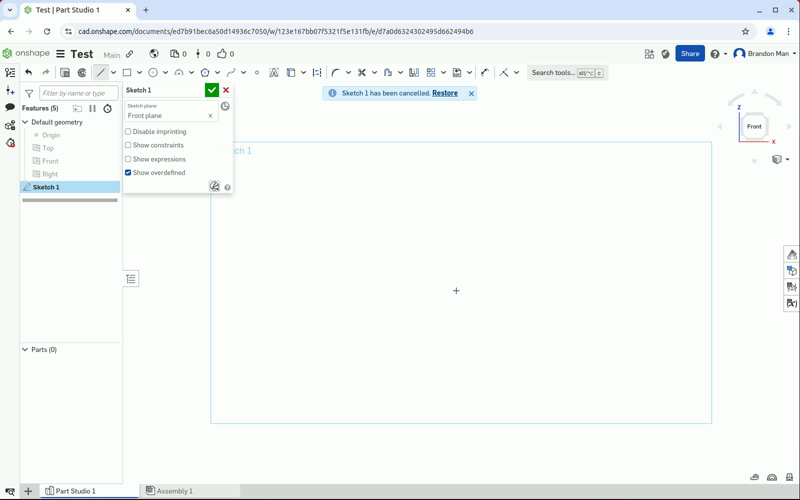
key_up(shift)
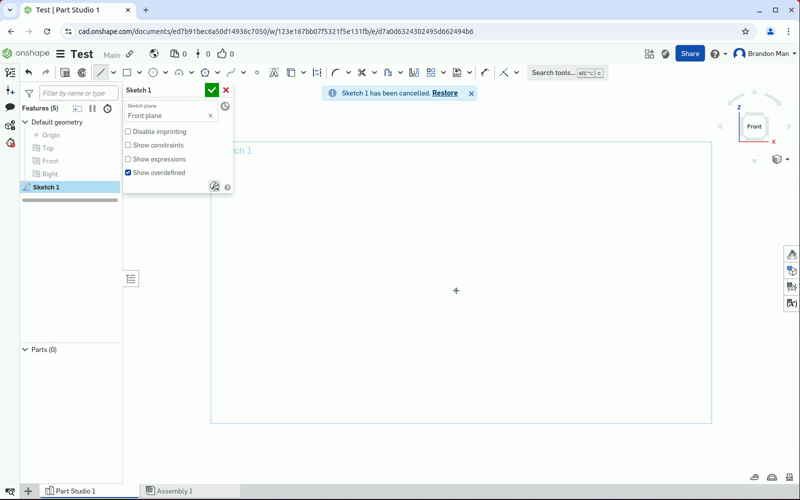
key_down(shift)
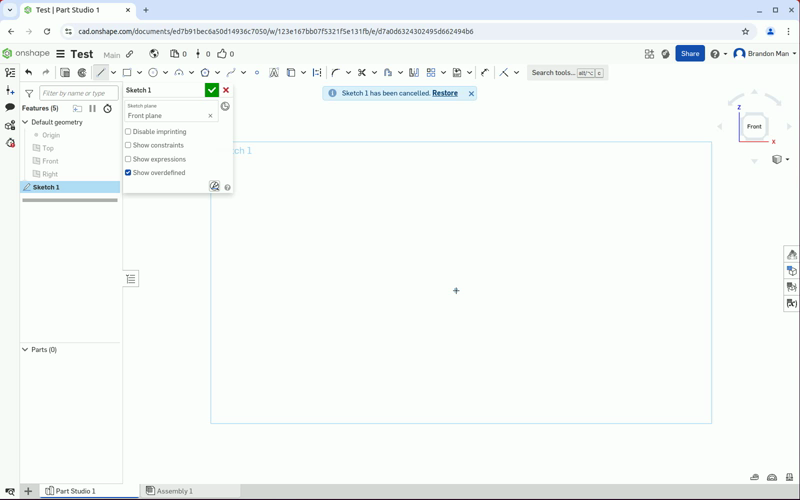
mouse_move(486, 290)
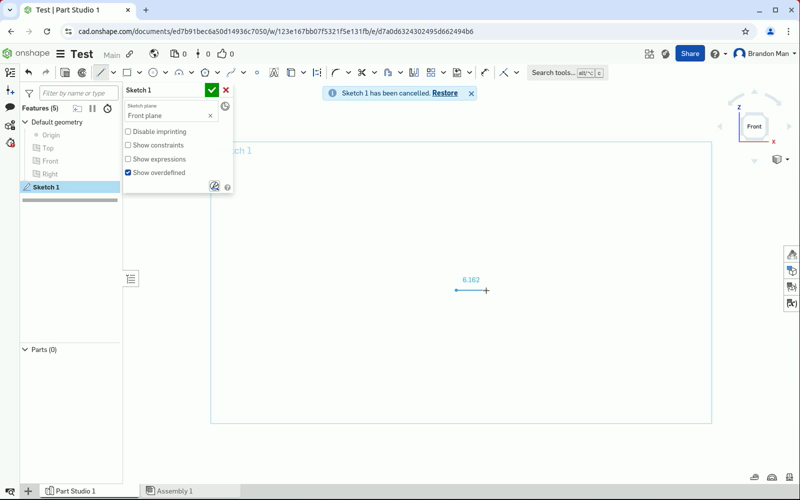
mouse_move(471, 290)
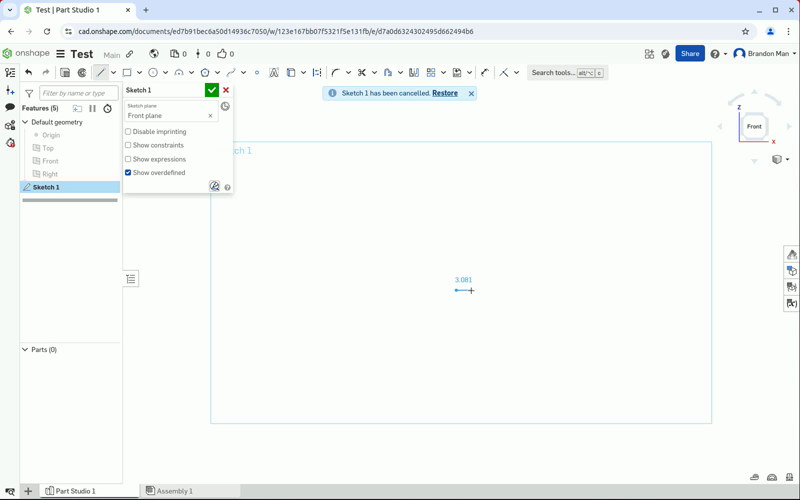
click(471, 290)
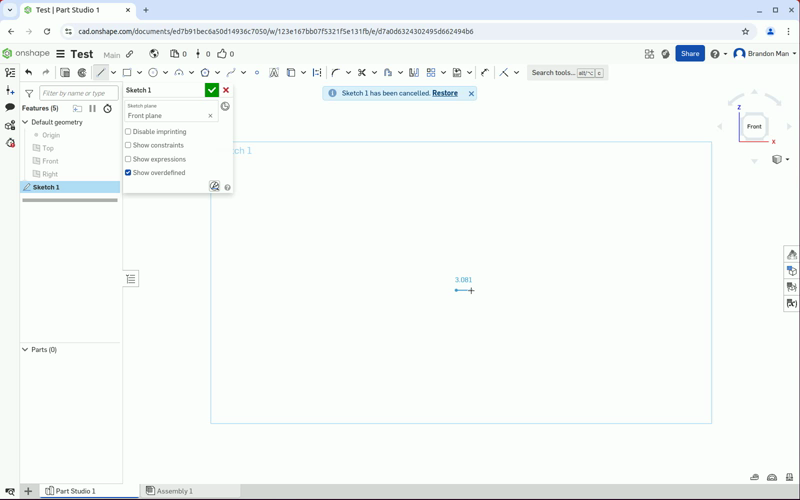
key_up(shift)
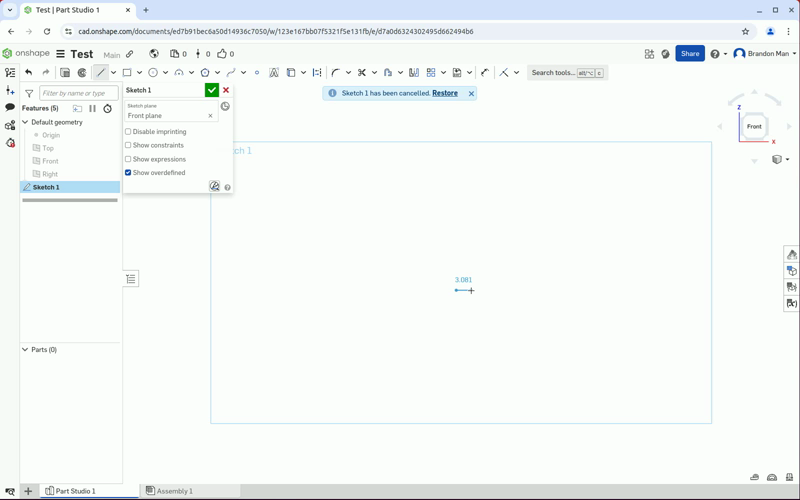
key_down(shift)
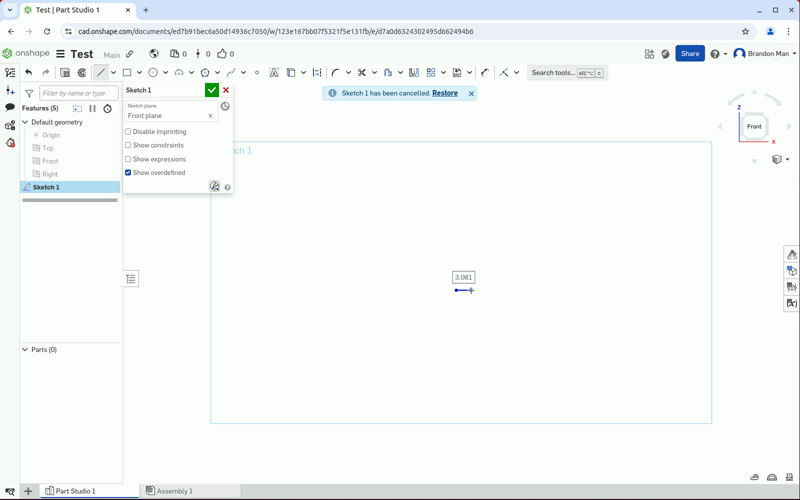
mouse_move(501, 290)
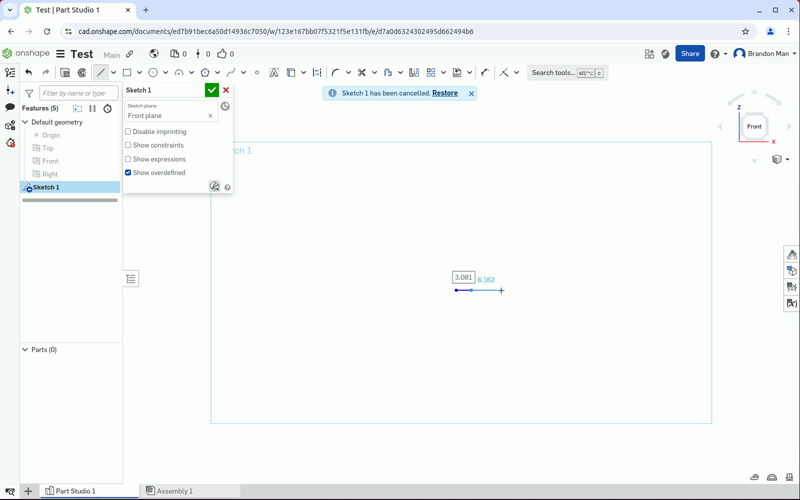
mouse_move(471, 274)
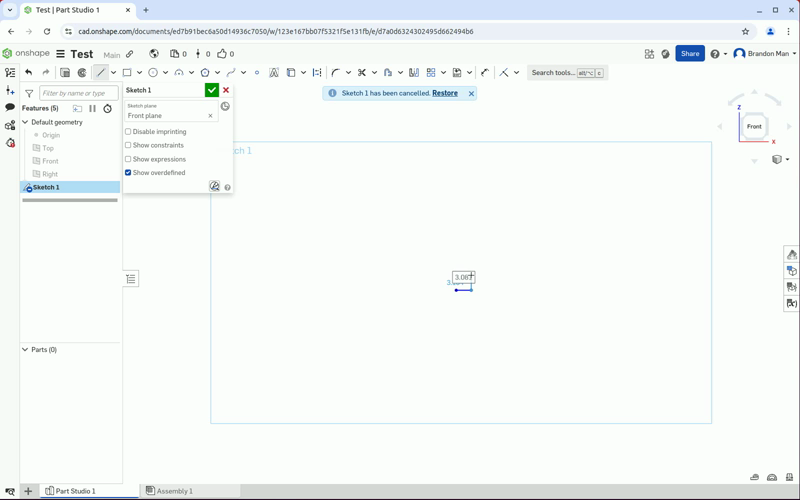
click(471, 274)
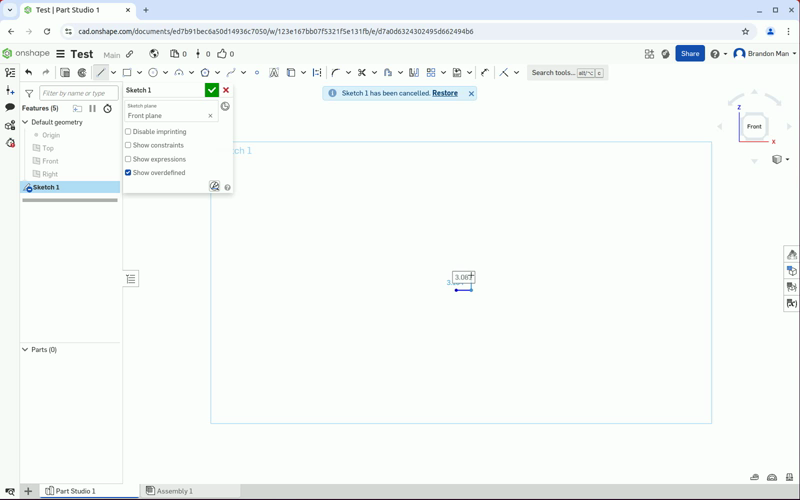
key_up(shift)
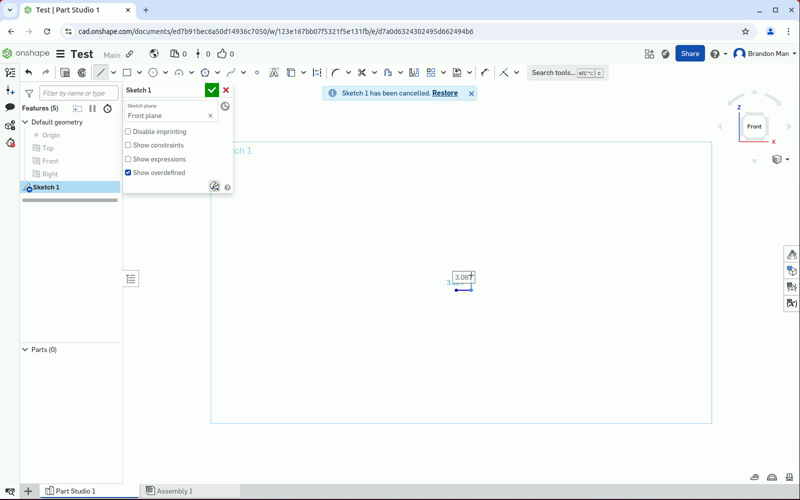
key_down(shift)
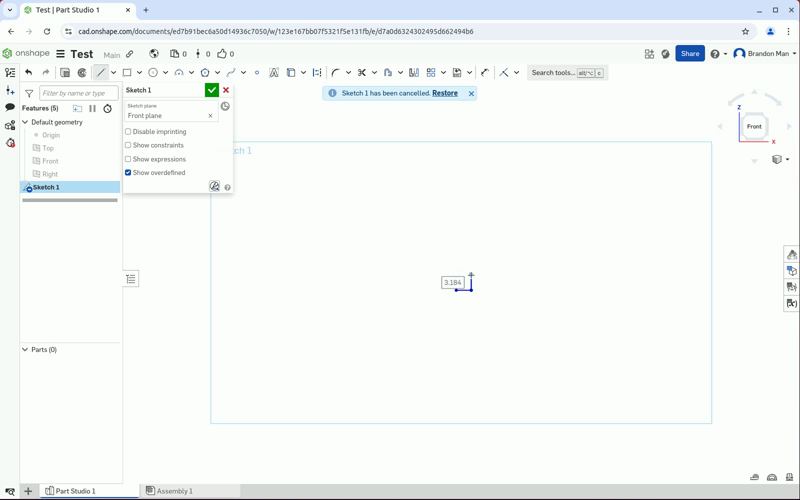
mouse_move(501, 274)
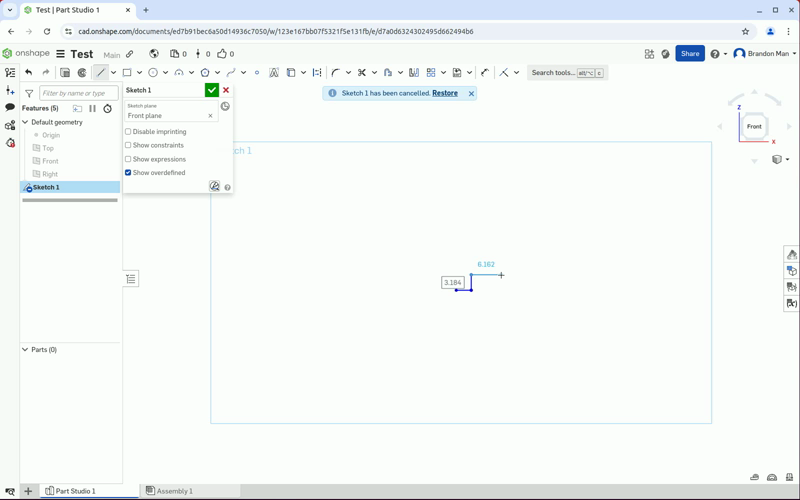
mouse_move(456, 274)
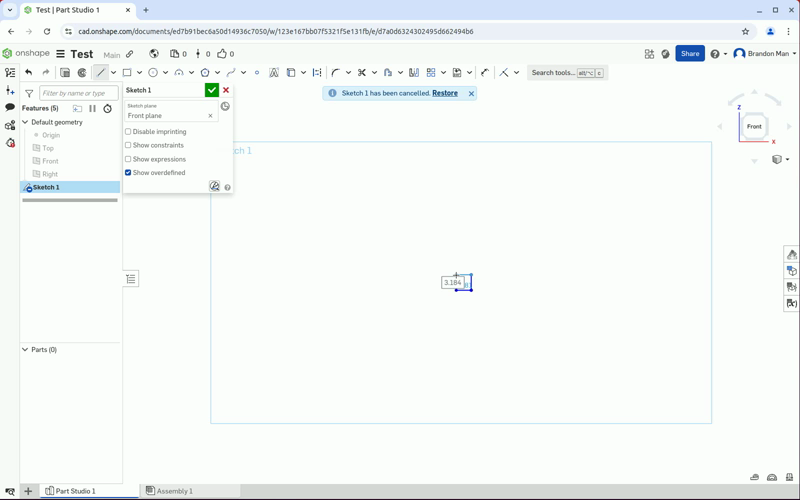
click(456, 274)
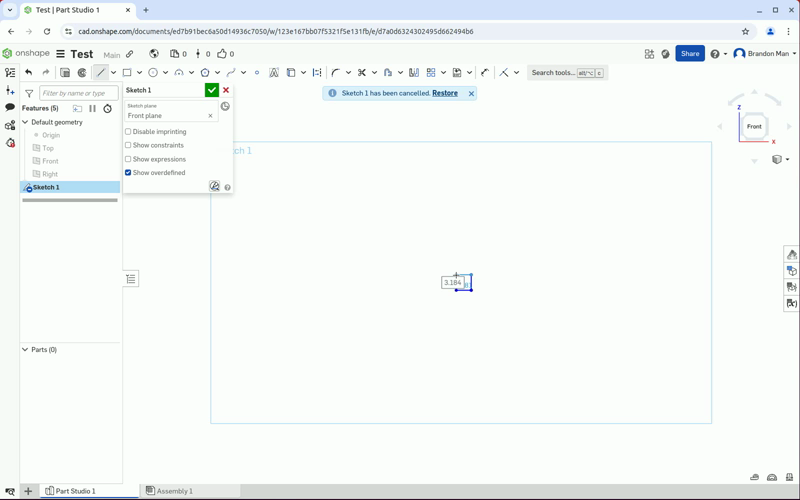
key_up(shift)
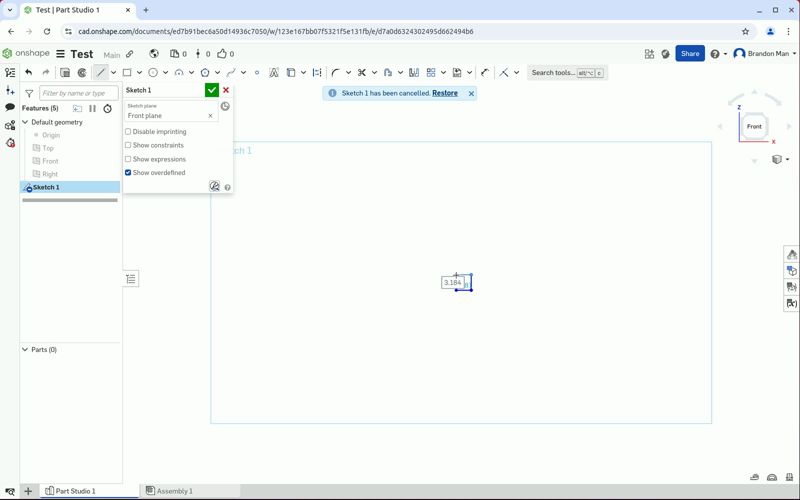
mouse_move(486, 274)
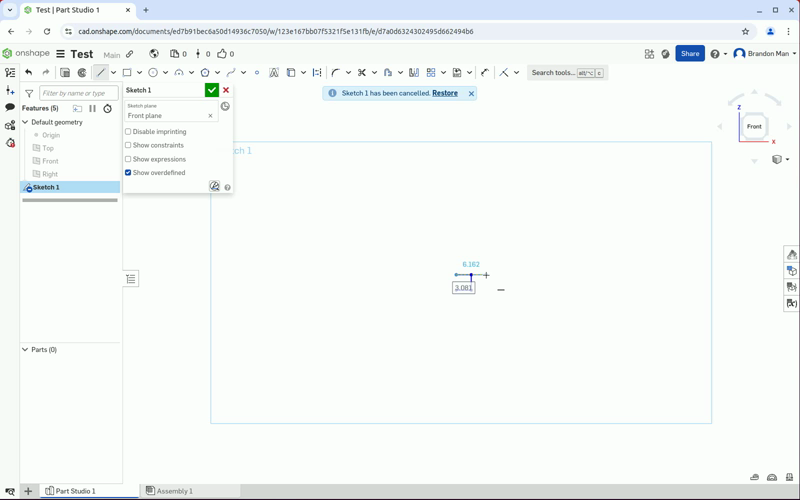
key_down(shift)
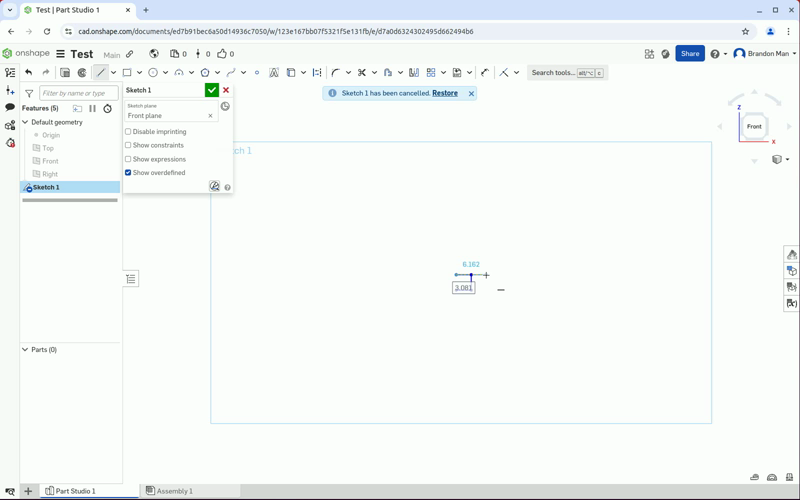
mouse_move(456, 290)
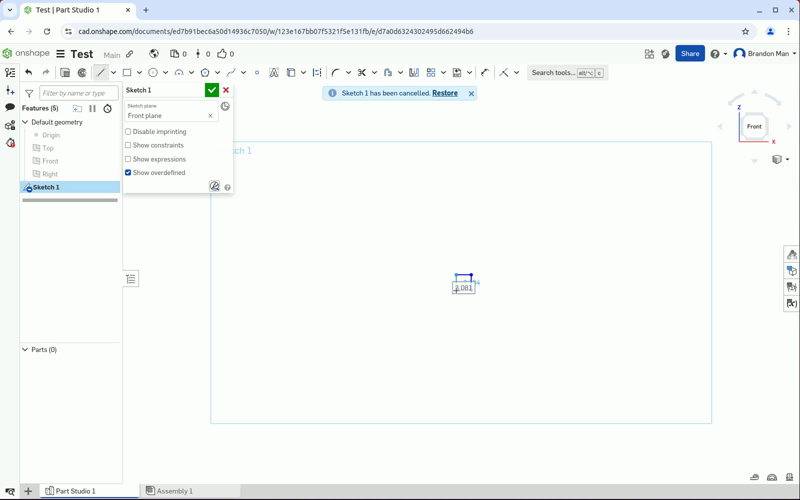
key_up(shift)
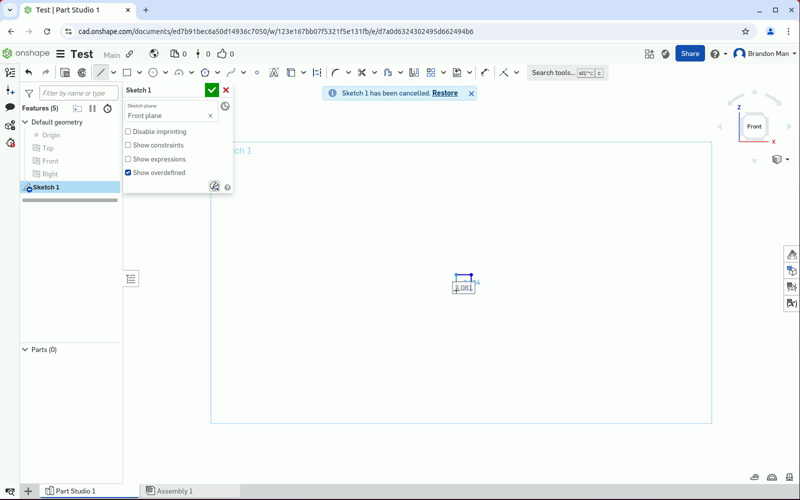
click(456, 290)
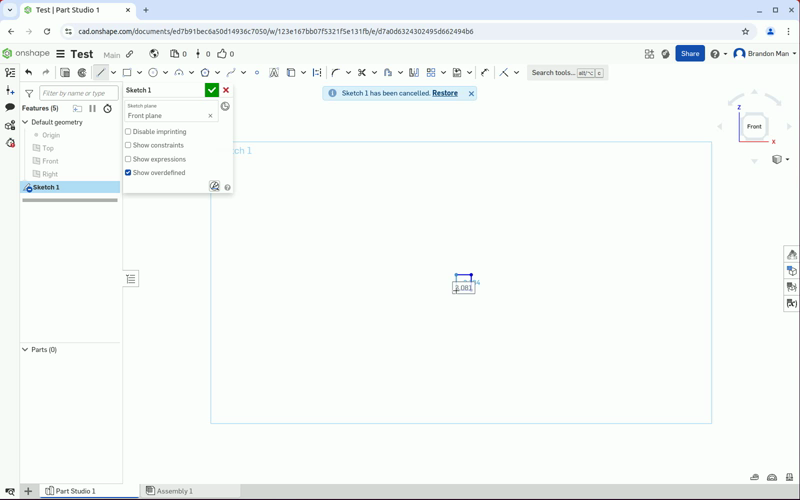
key(esc)
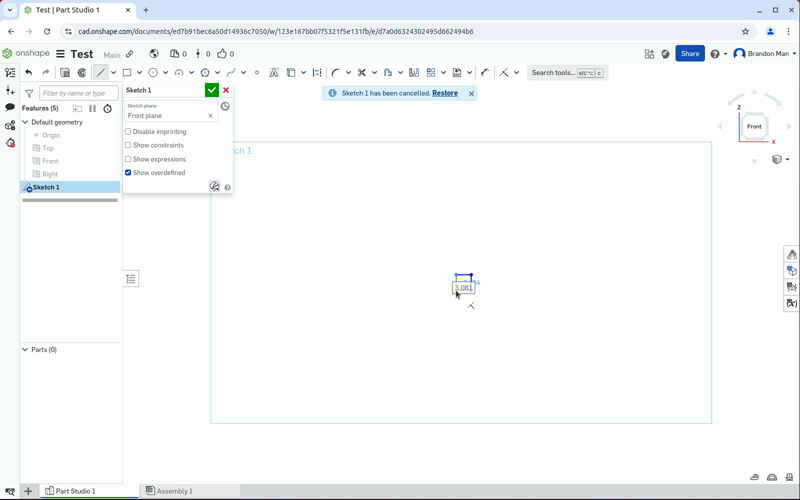
mouse_move(458, 285)
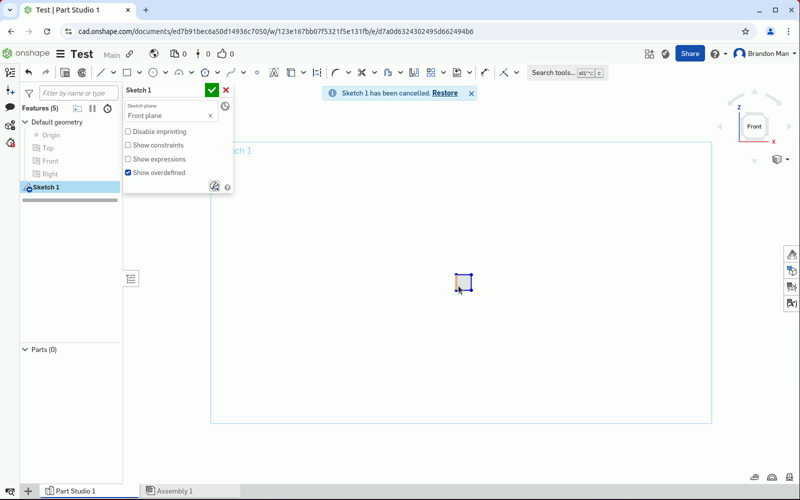
scroll(6)
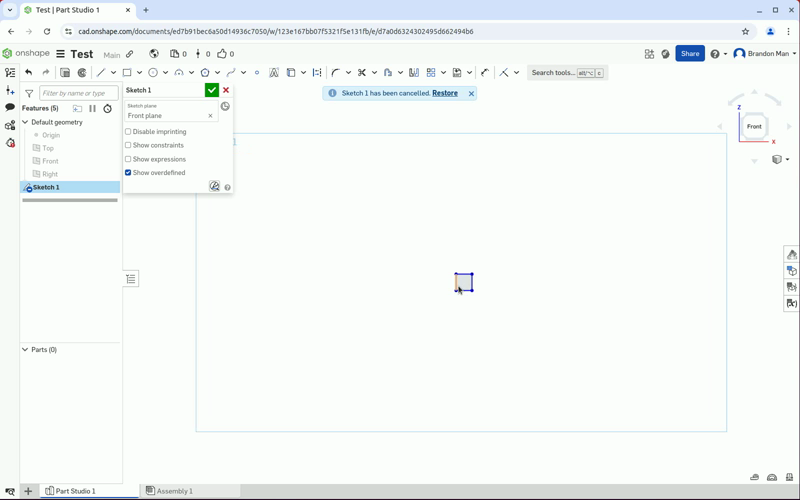
scroll(6)
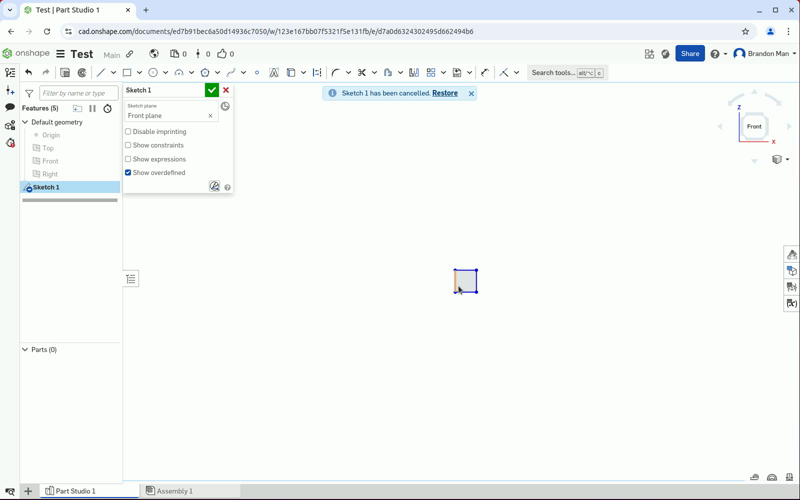
scroll(6)
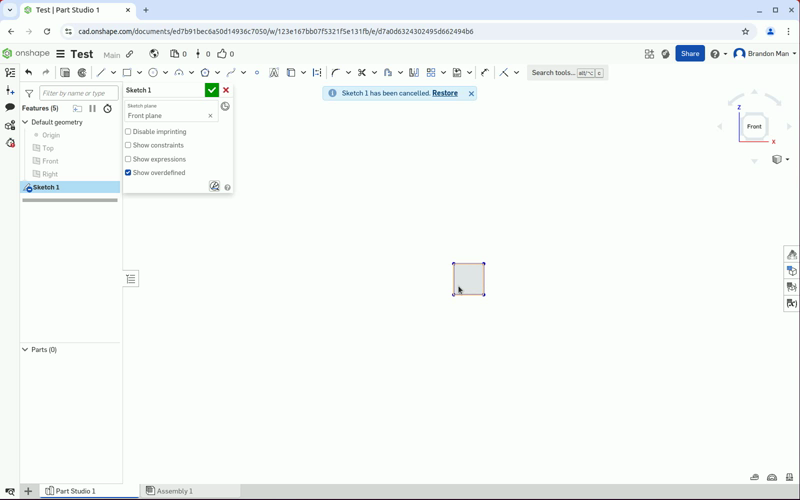
scroll(6)
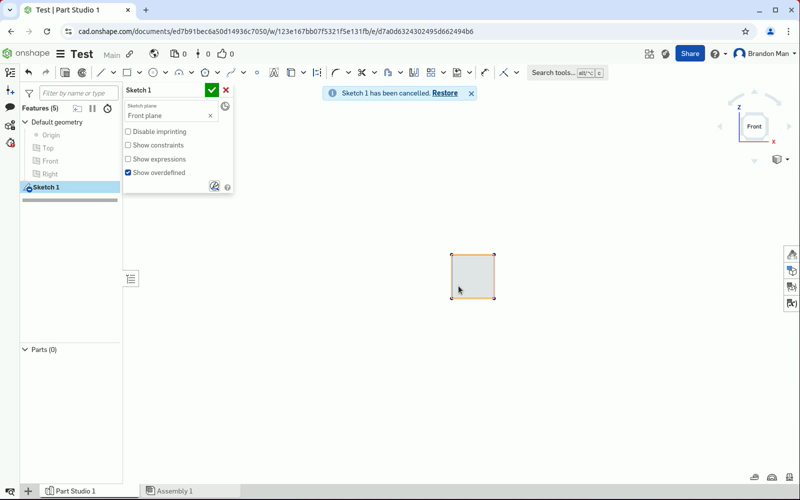
scroll(6)
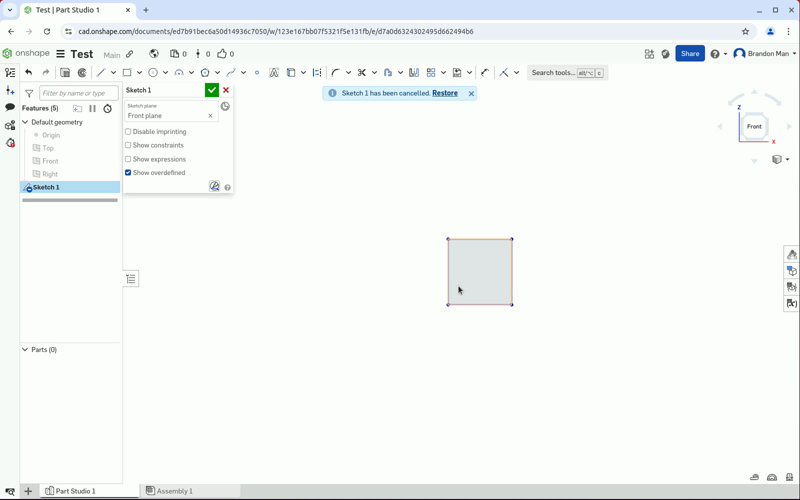
scroll(6)
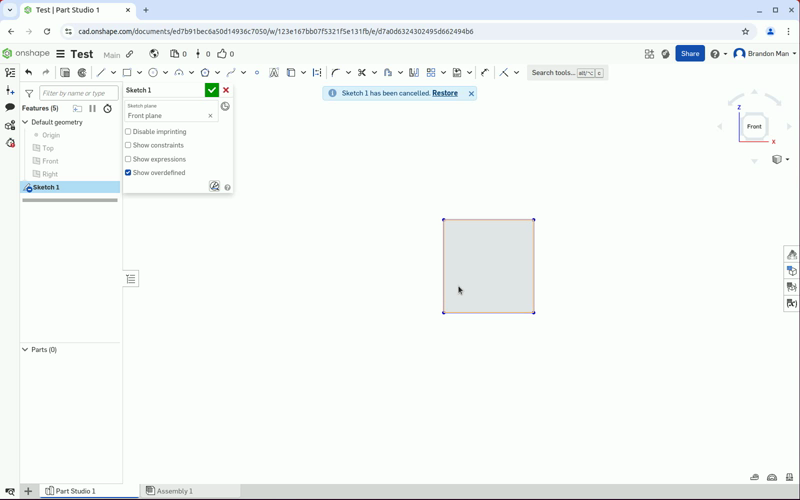
scroll(6)
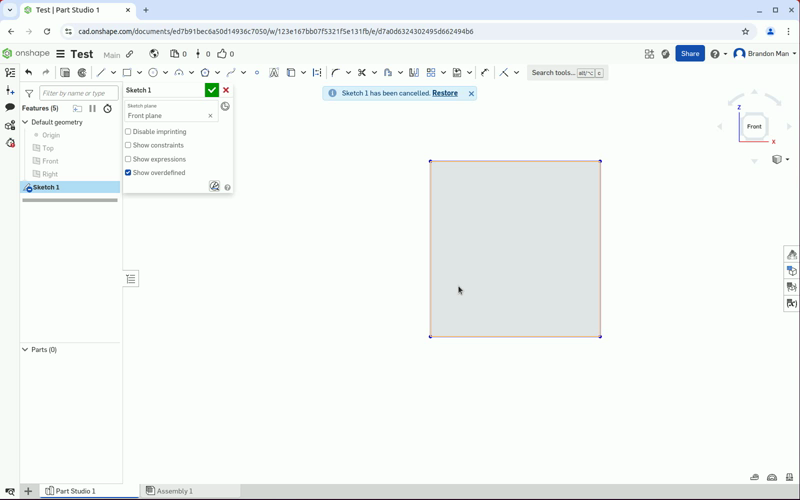
click(458, 285)
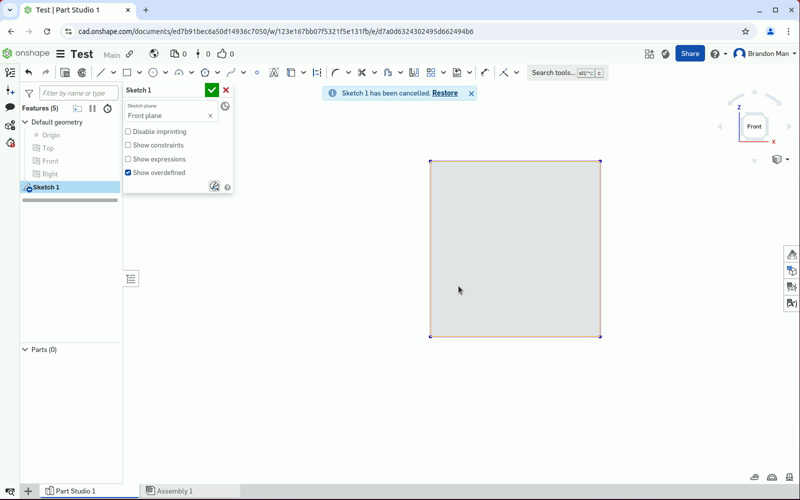
scroll(-6)
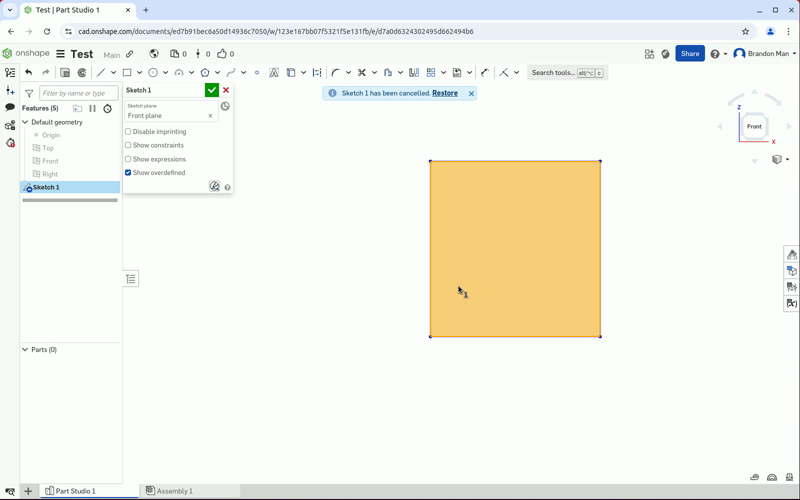
scroll(-6)
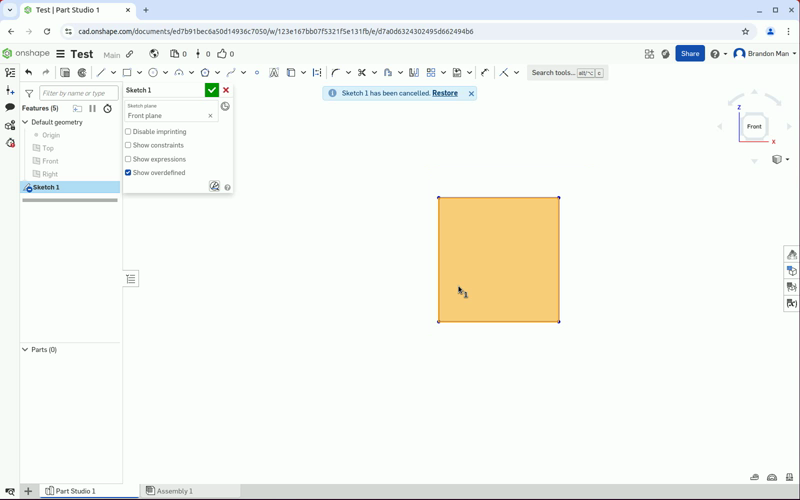
scroll(-6)
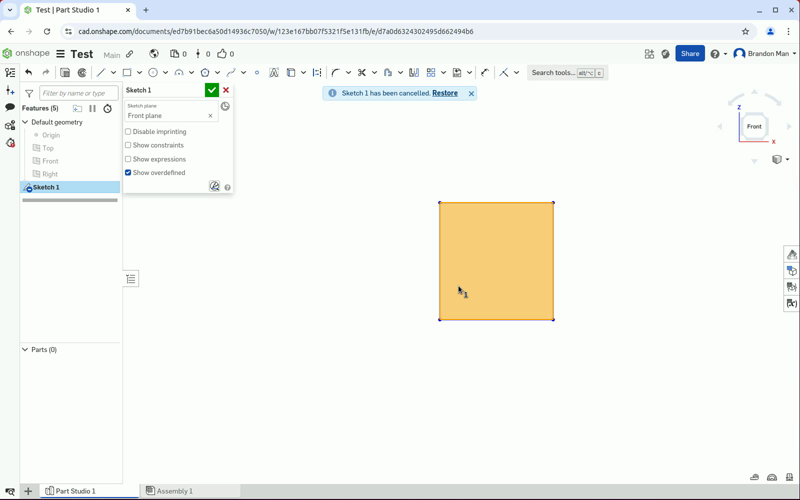
scroll(-6)
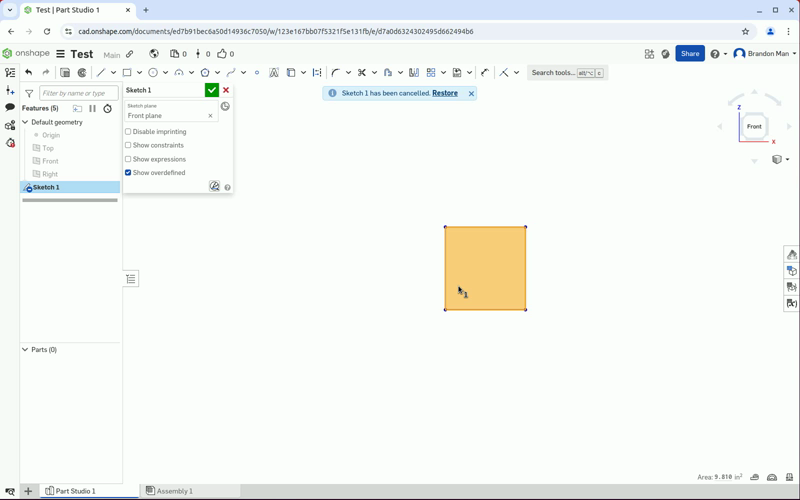
scroll(-6)
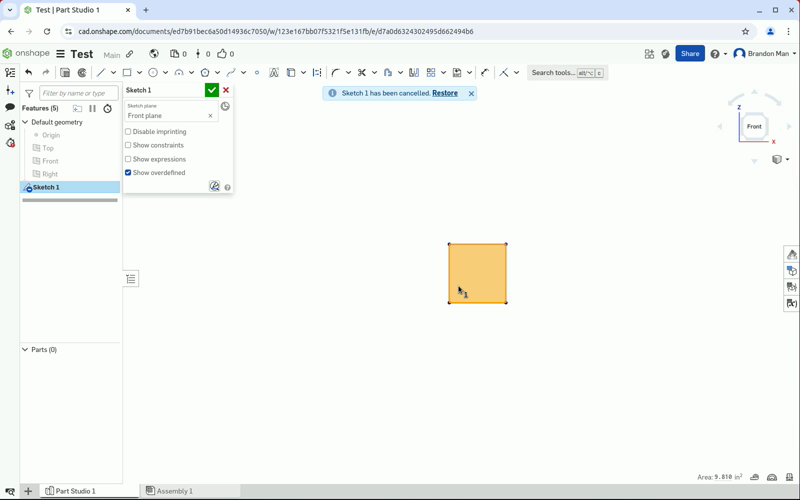
scroll(-6)
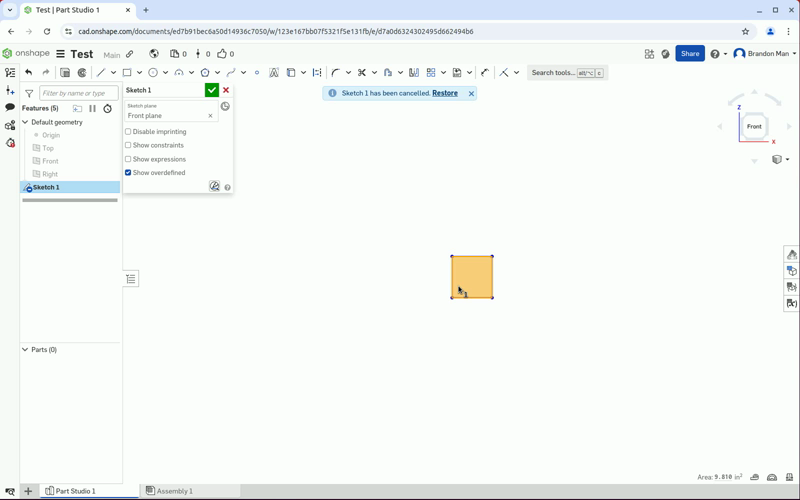
scroll(-6)
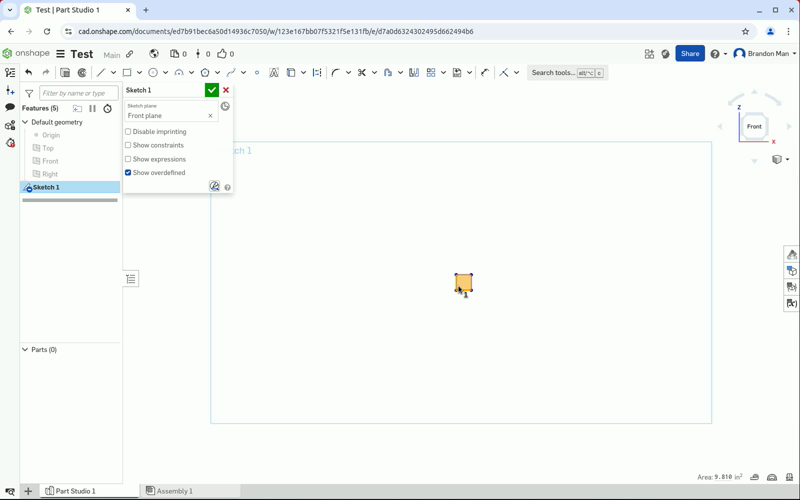
mouse_move(73, 352)
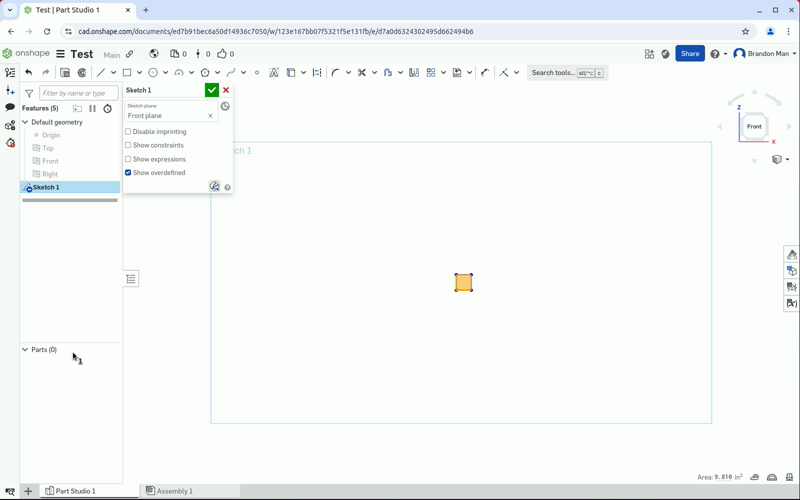
key(shift+y)
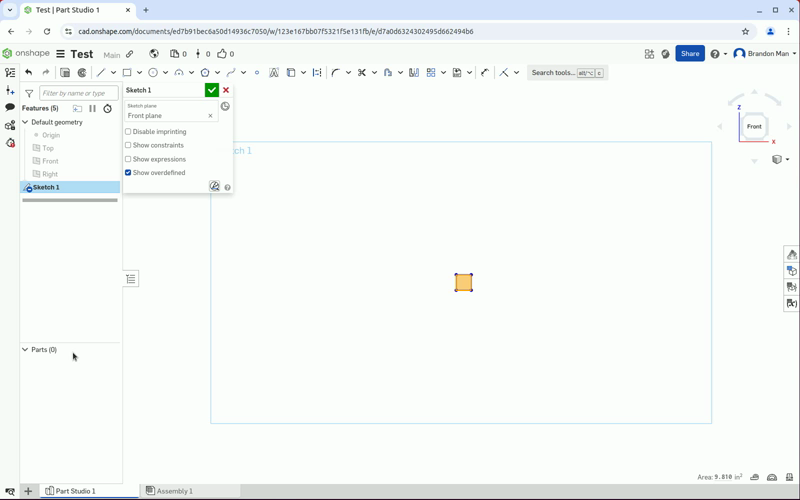
key(shift+e)
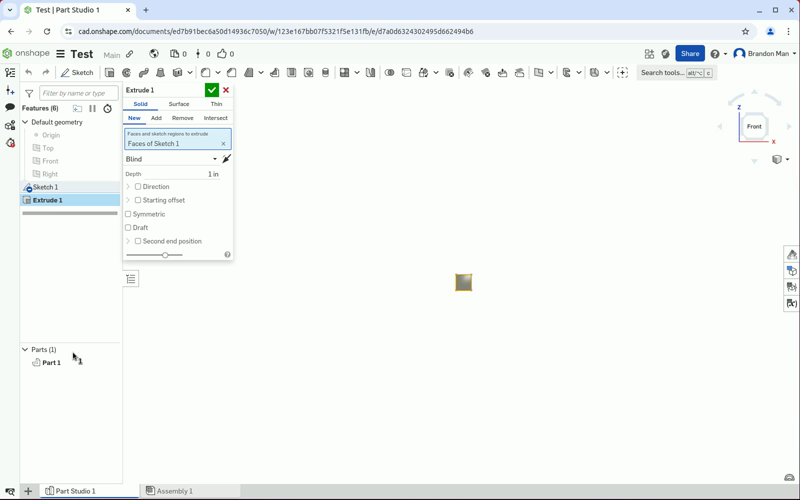
mouse_move(143, 106)
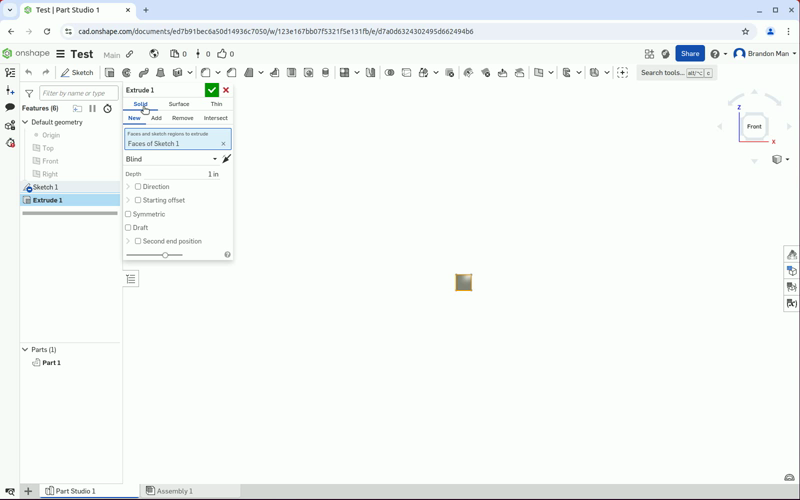
click(143, 106)
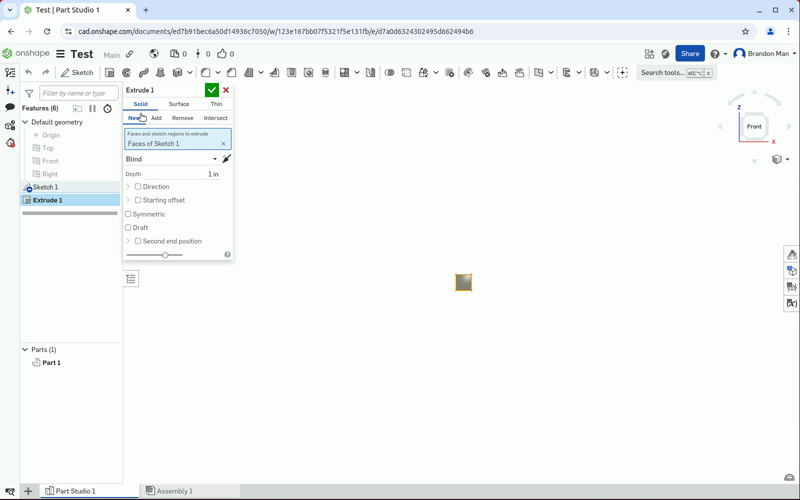
mouse_move(137, 120)
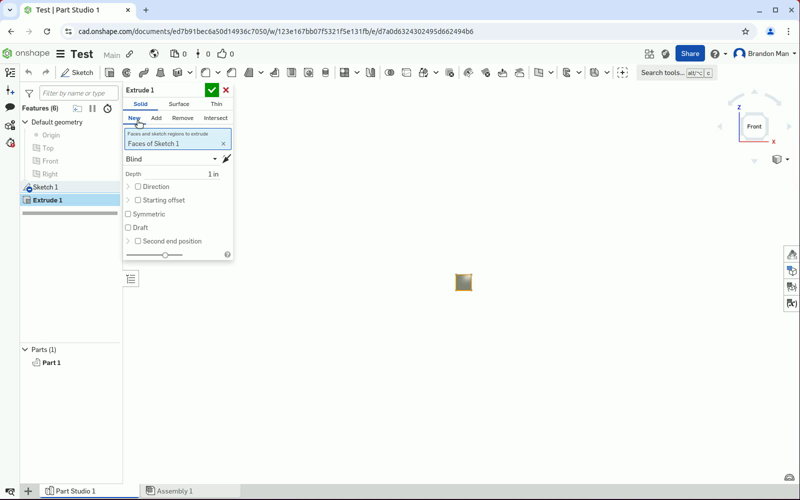
click(137, 120)
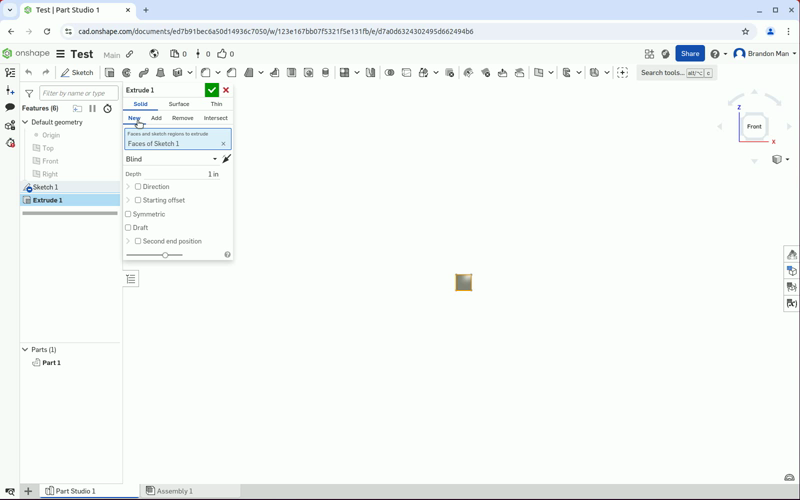
key(tab, 4)
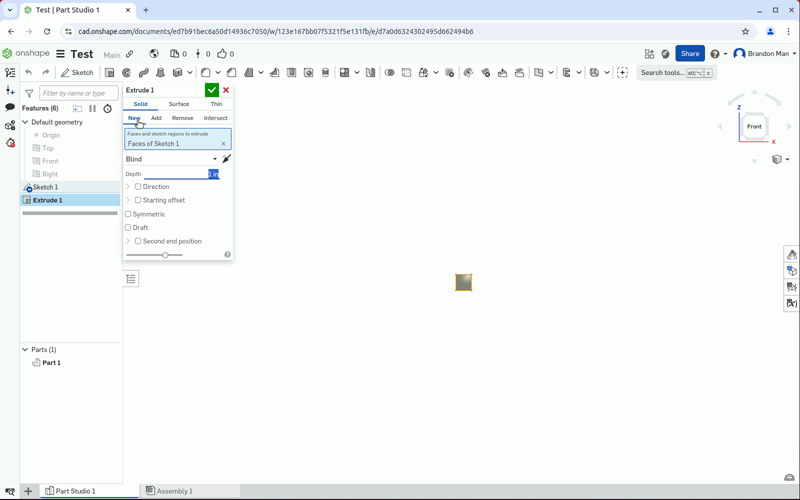
text(23.108)
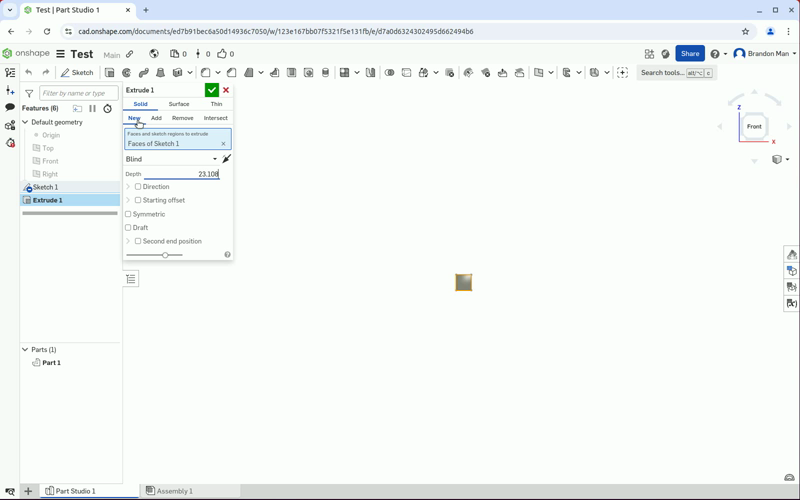
key(enter)
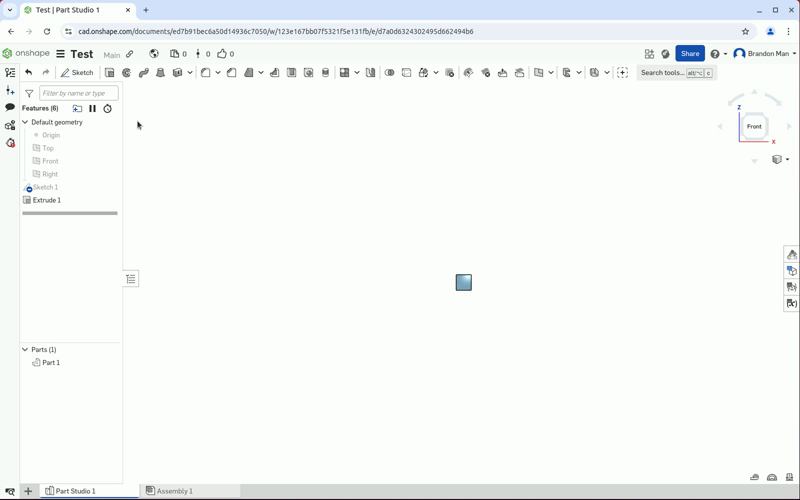
key(shift+h)
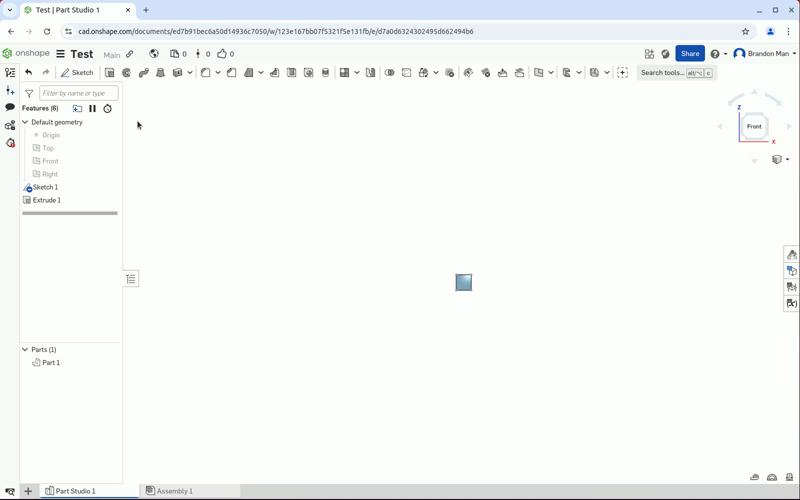
key(shift+h)
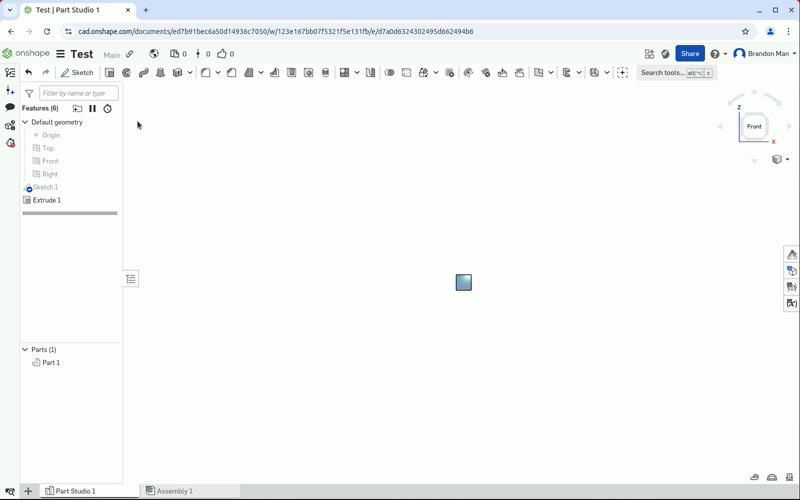
mouse_move(73, 189)
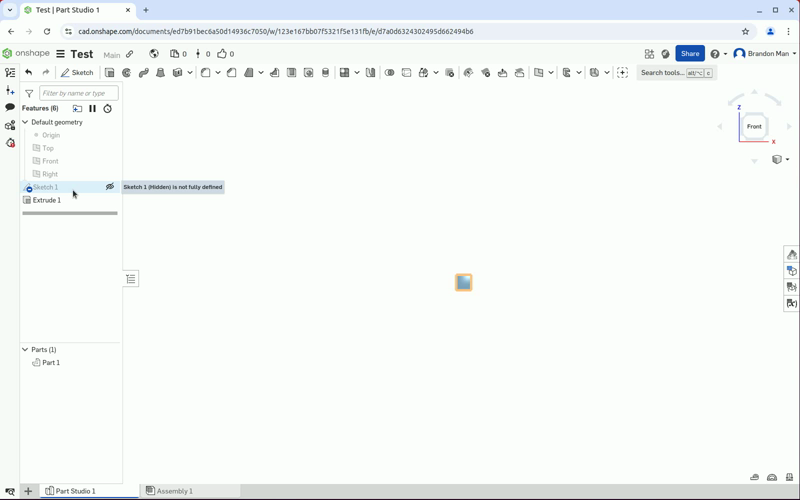
click(73, 189)
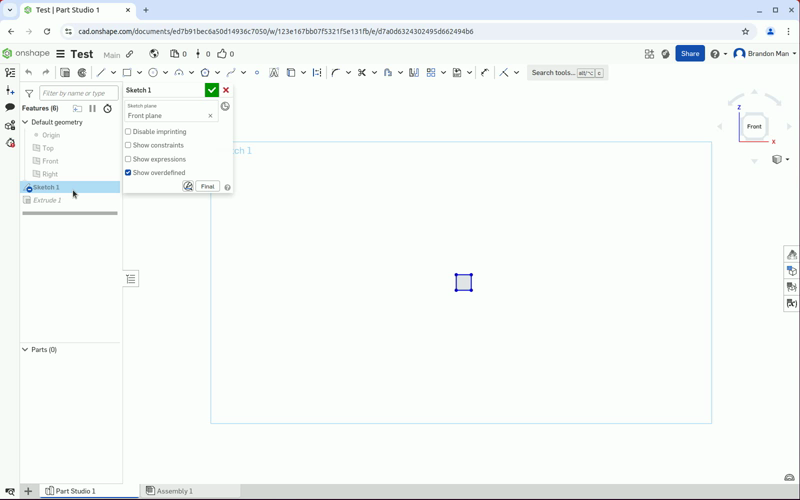
mouse_move(229, 92)
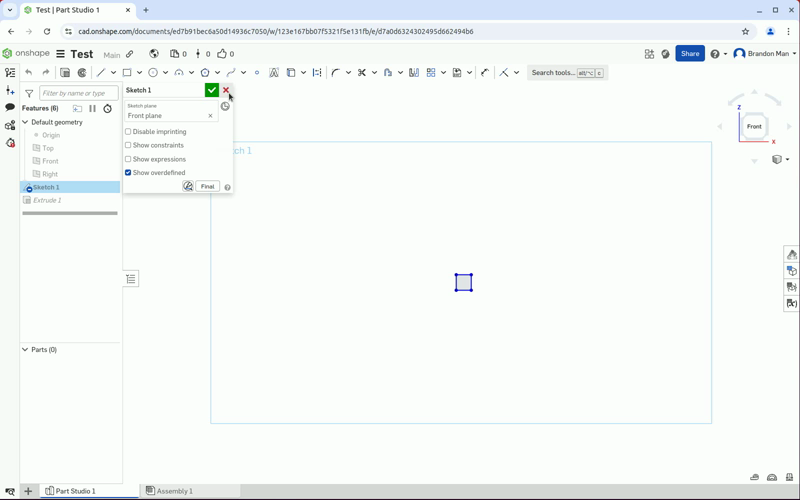
click(229, 92)
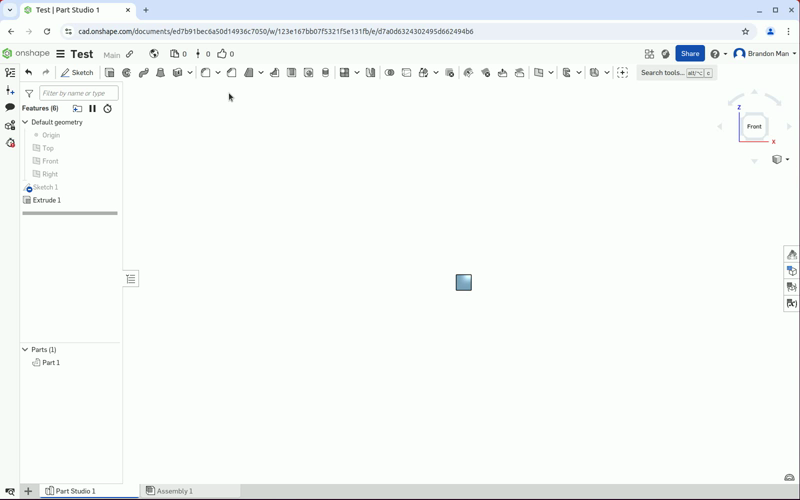
mouse_move(73, 352)
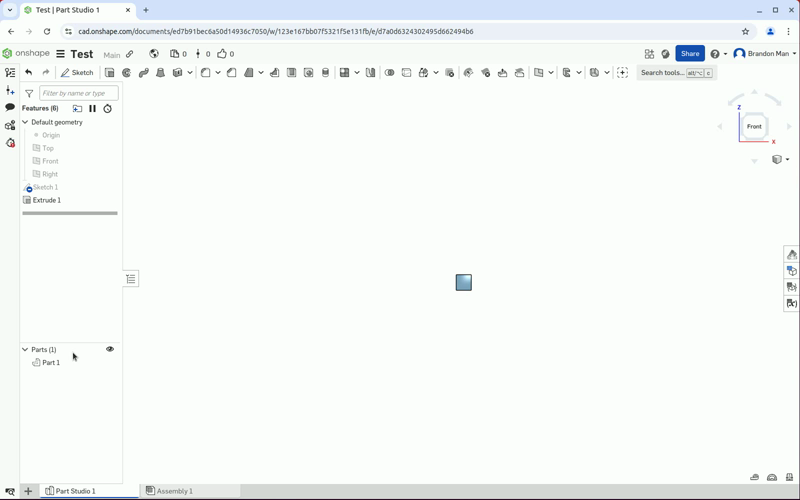
key(y)
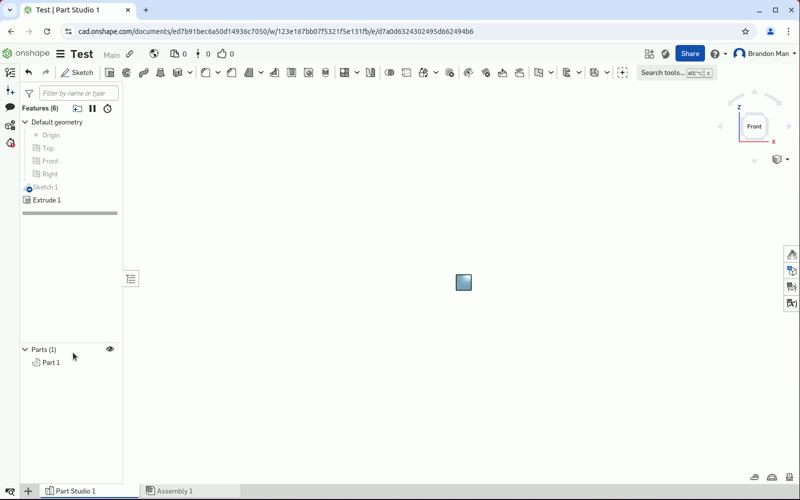
key(shift+p)
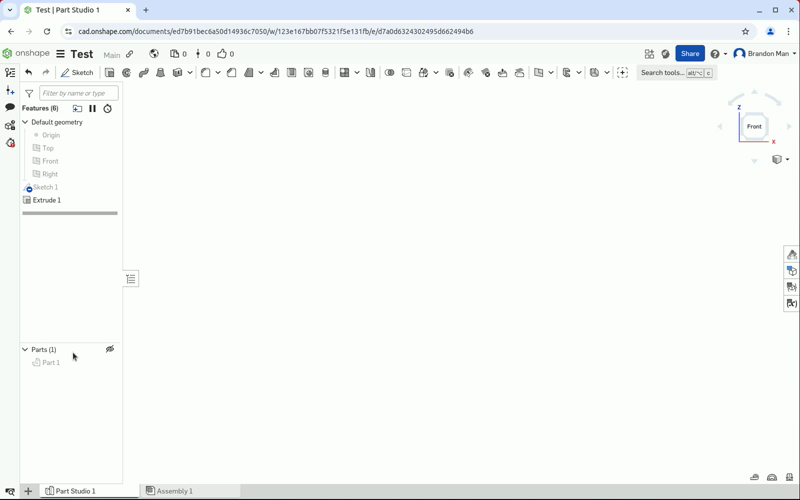
key(space)
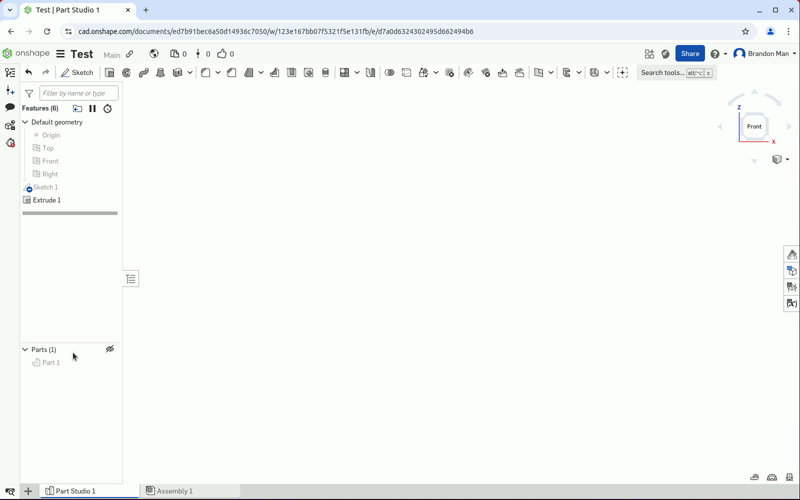
key_down(shift)
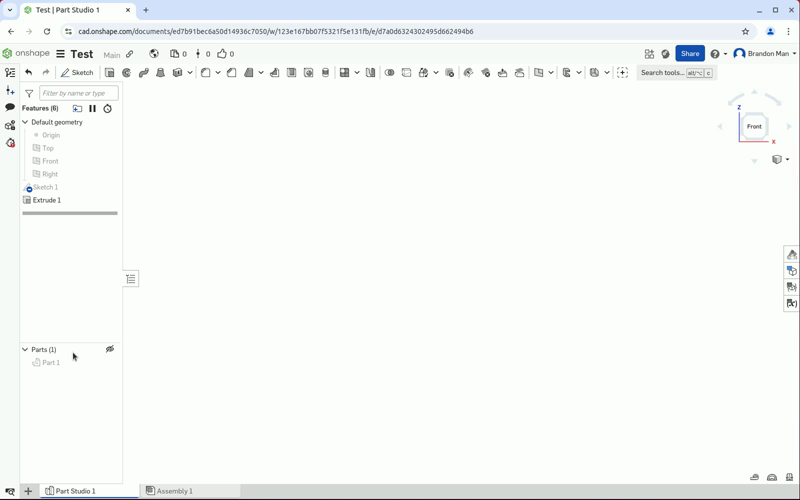
key(down)
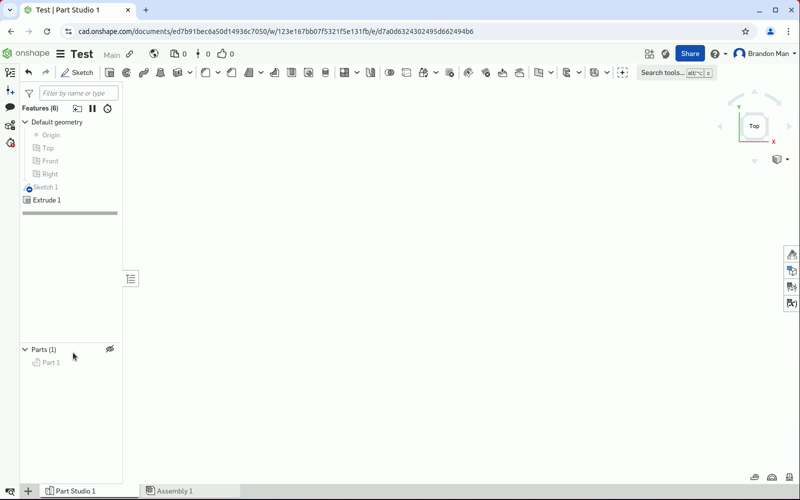
key_up(shift)
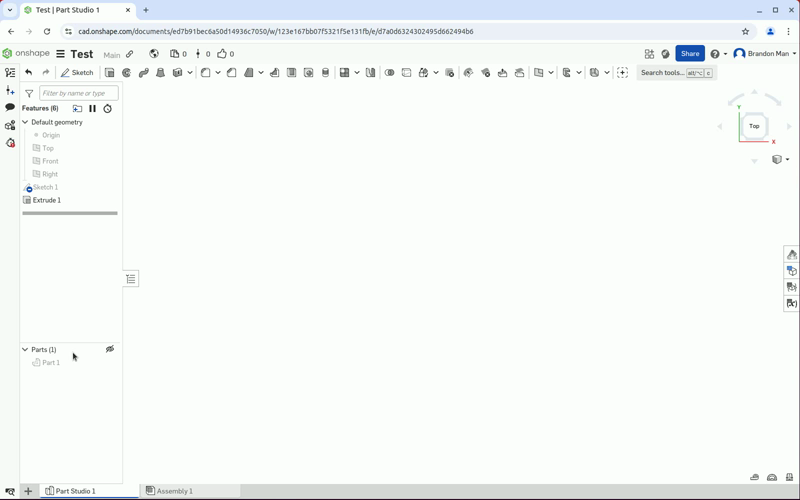
mouse_move(73, 352)
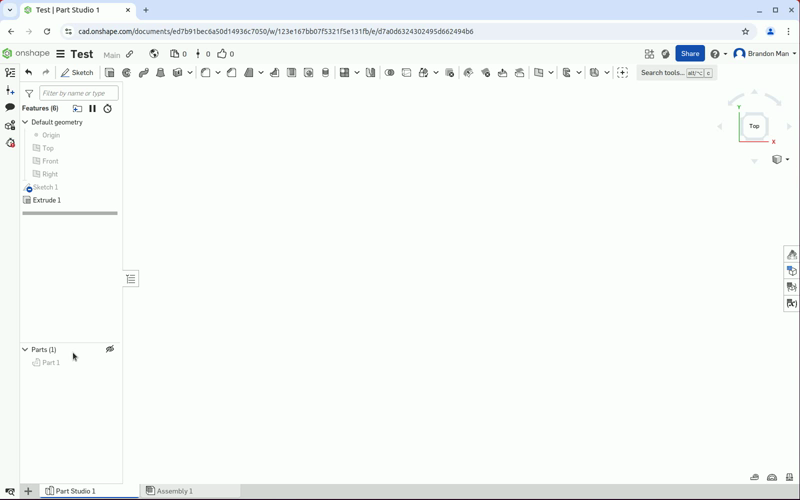
key(shift+y)
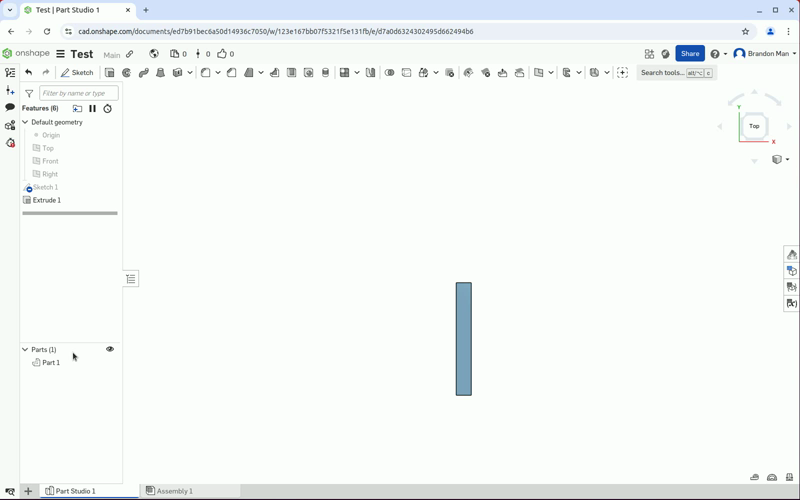
mouse_move(541, 75)
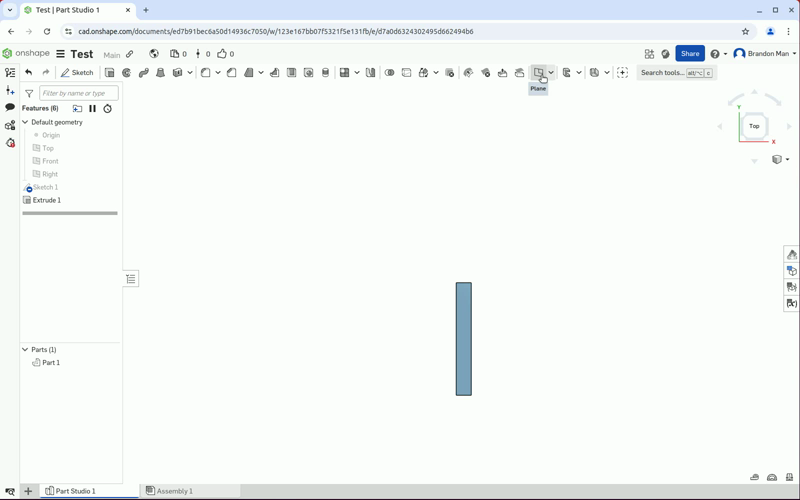
click(541, 75)
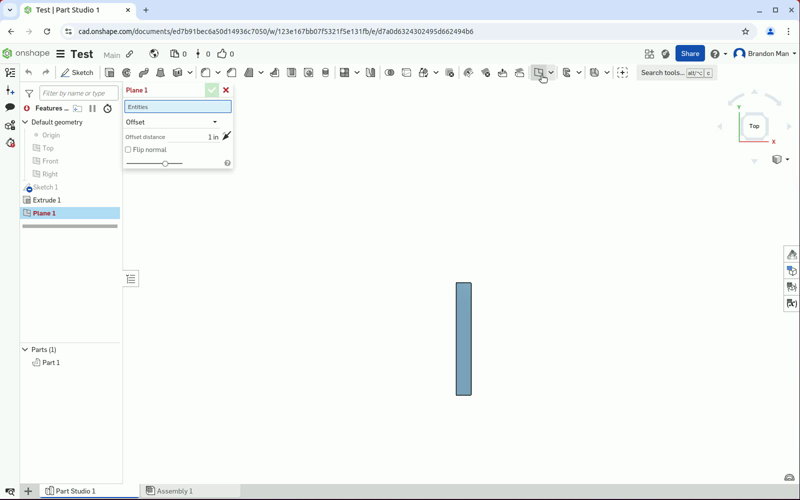
mouse_move(73, 150)
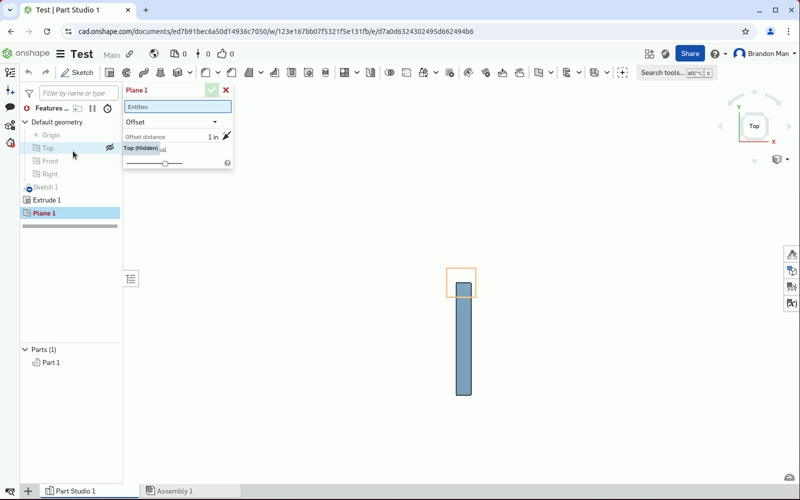
click(73, 150)
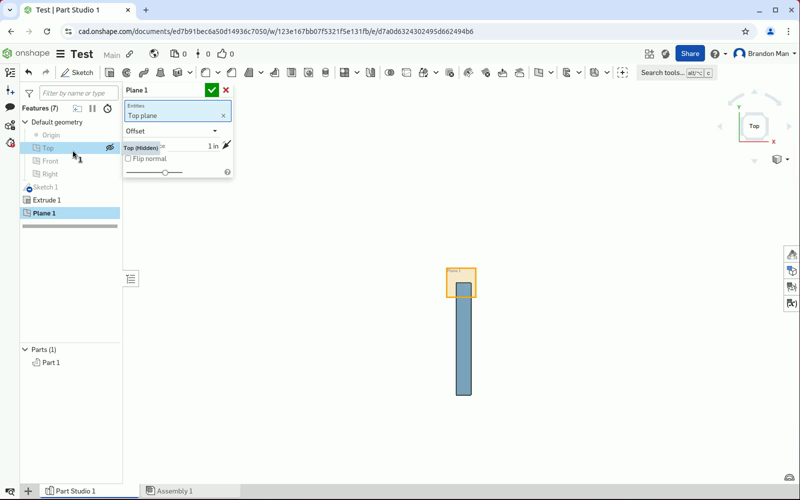
key(tab, 2)
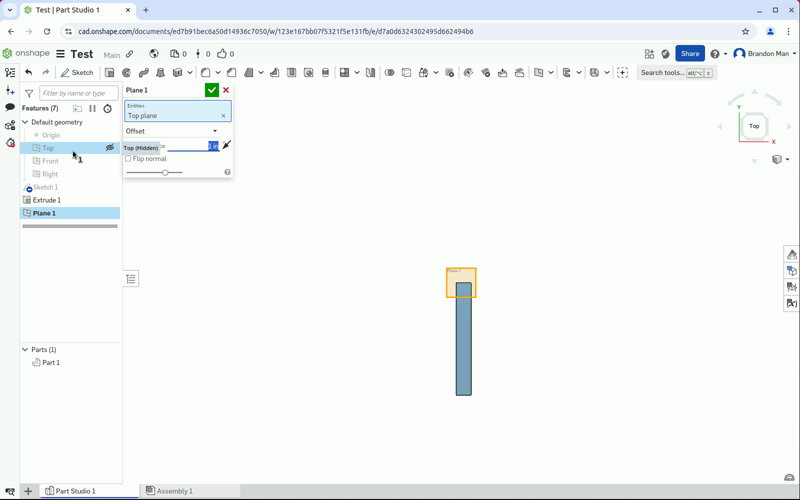
text(1.448)
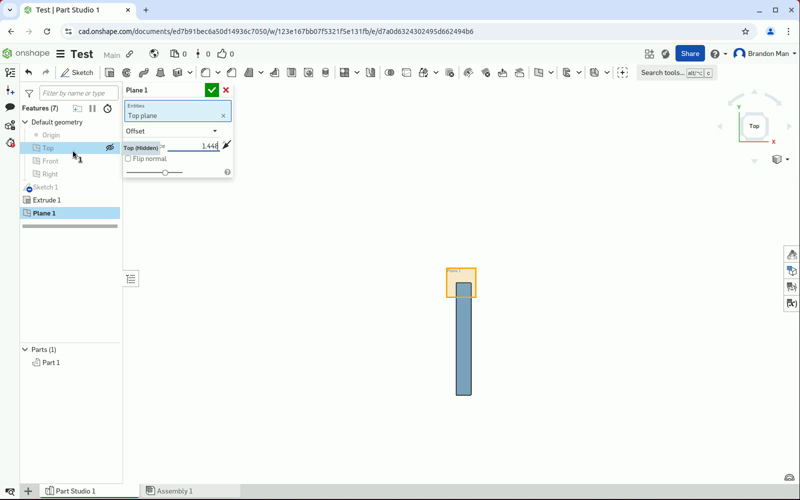
key(enter, 2)
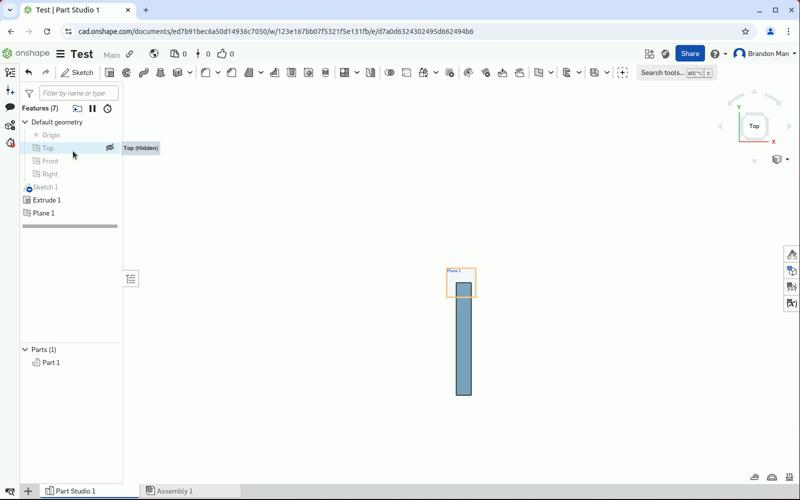
key(shift+s)
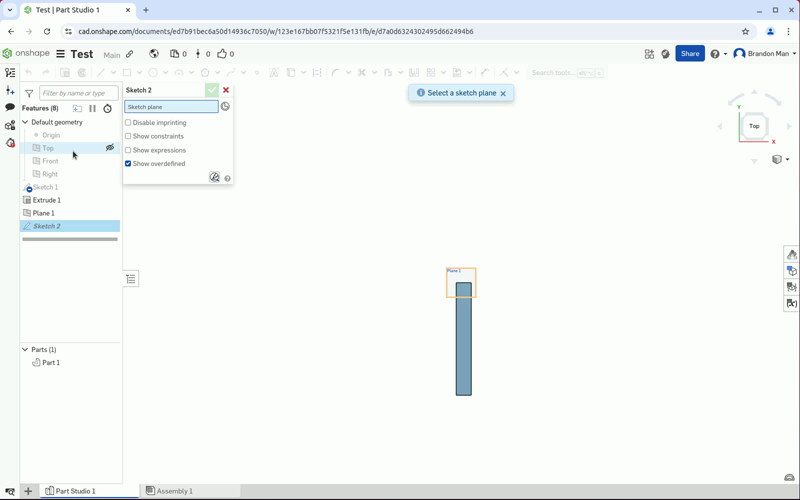
mouse_move(73, 215)
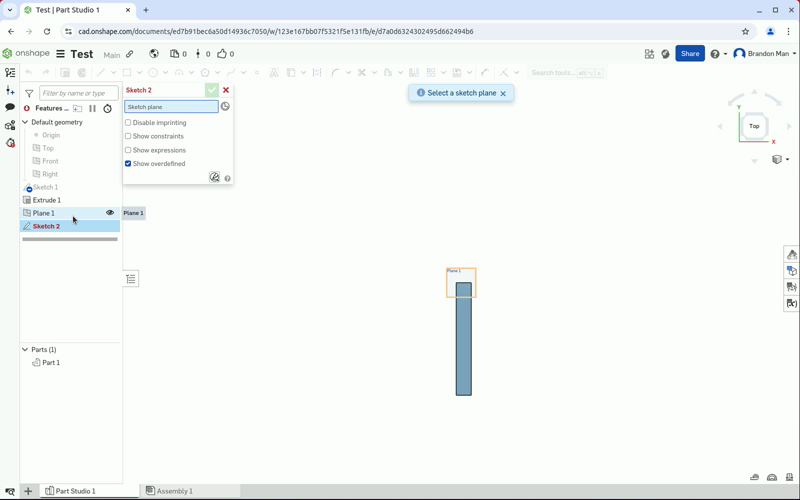
click(73, 215)
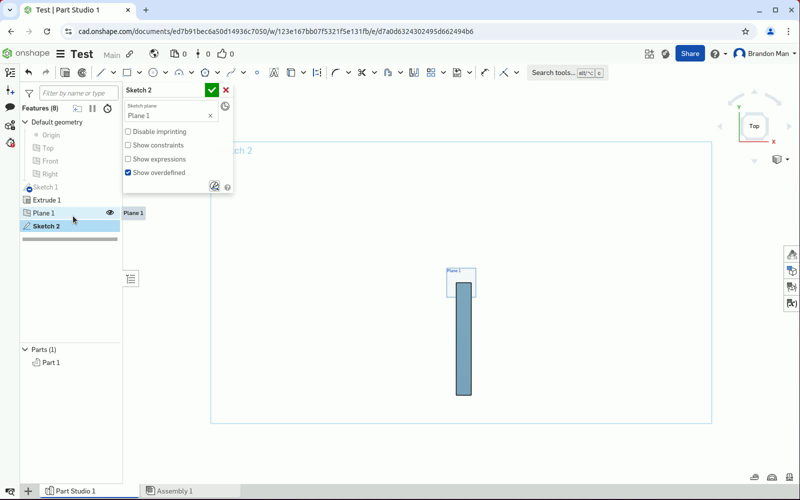
mouse_move(73, 352)
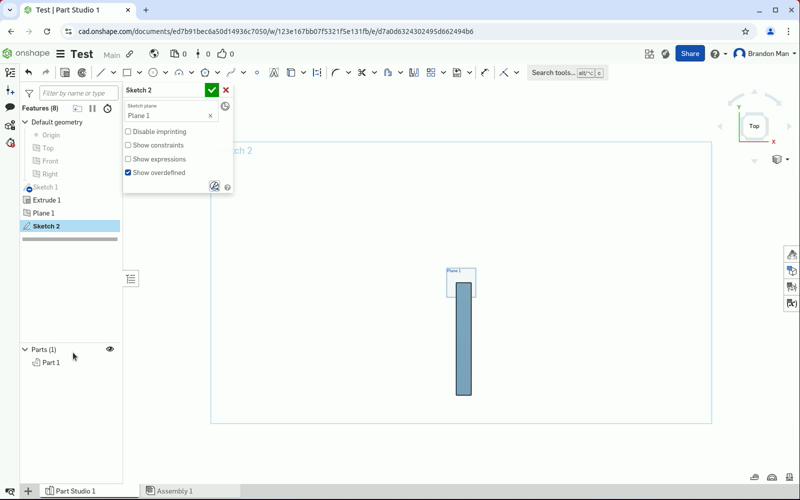
key(y)
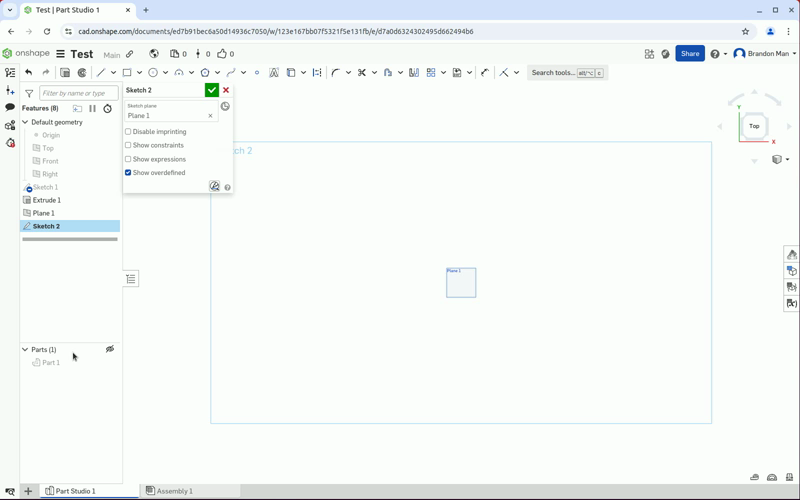
key(c)
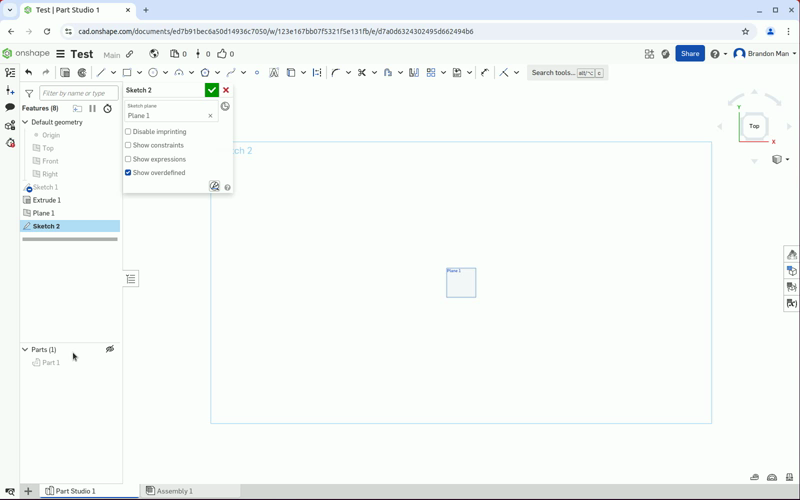
key_down(shift)
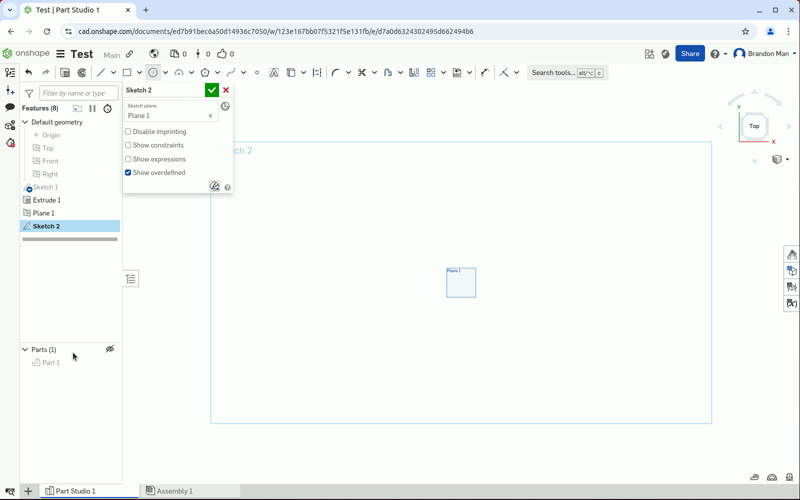
mouse_move(463, 290)
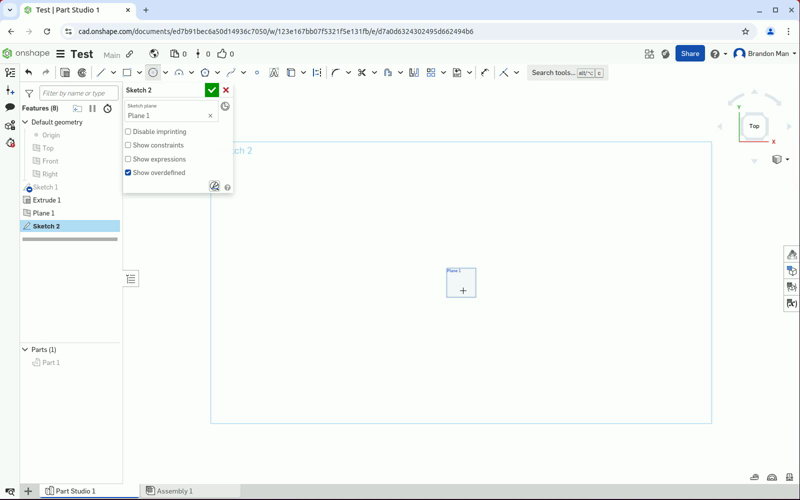
click(463, 290)
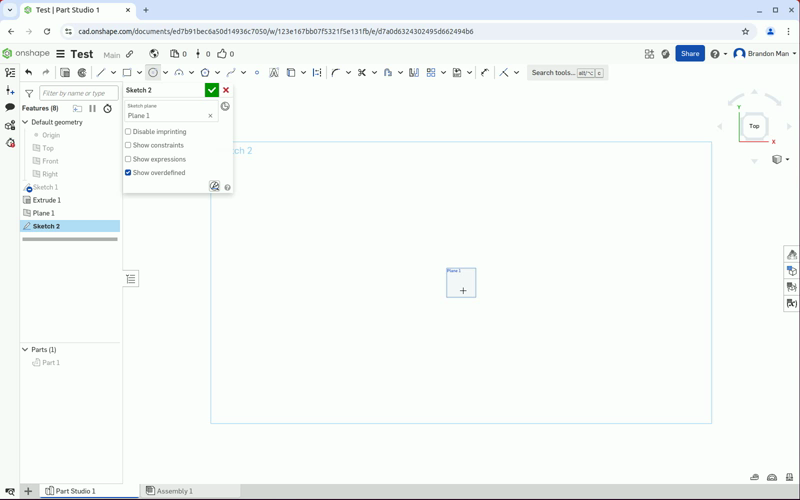
key_up(shift)
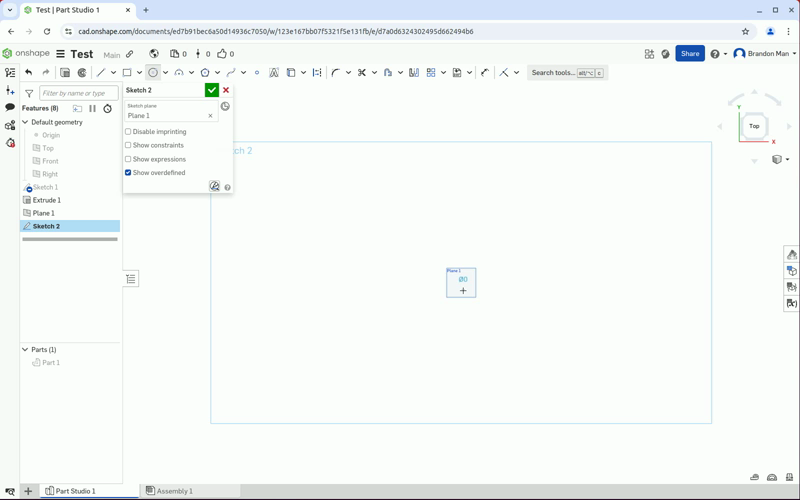
mouse_move(465, 290)
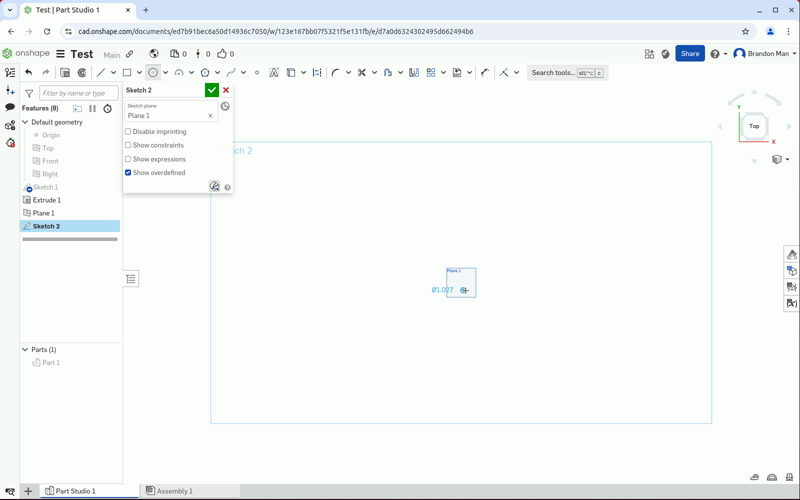
scroll(6)
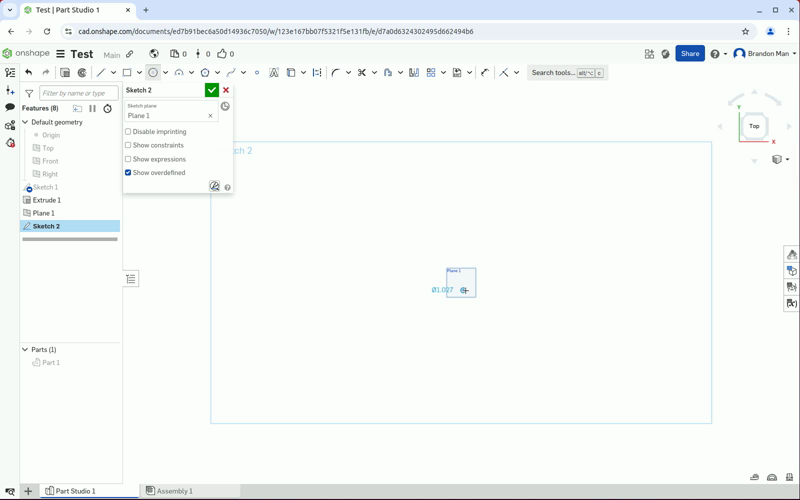
scroll(6)
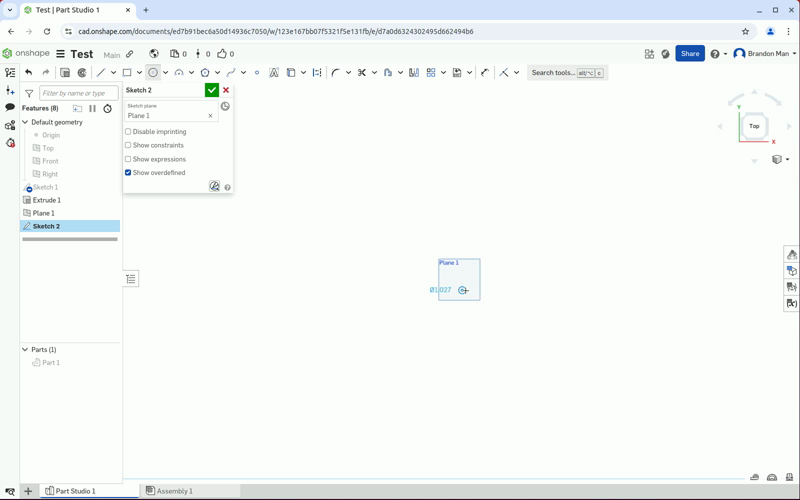
scroll(6)
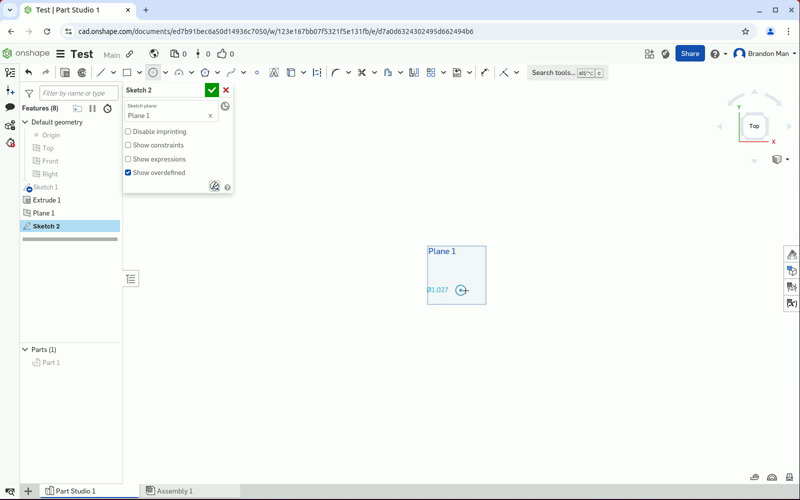
scroll(6)
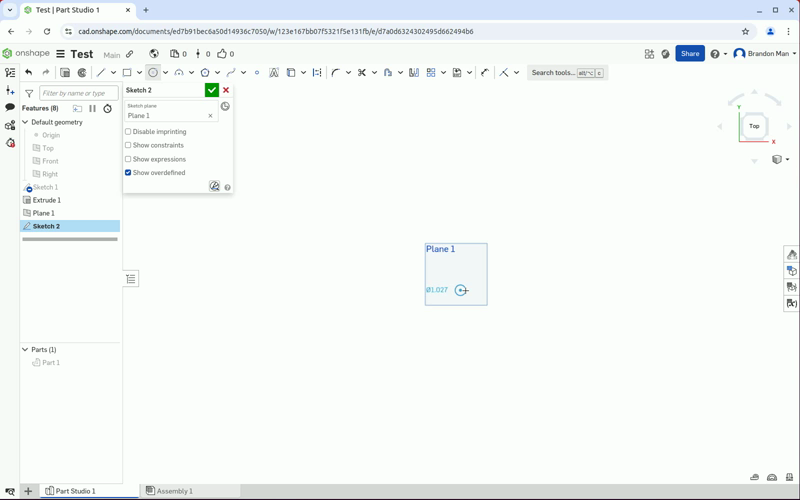
scroll(6)
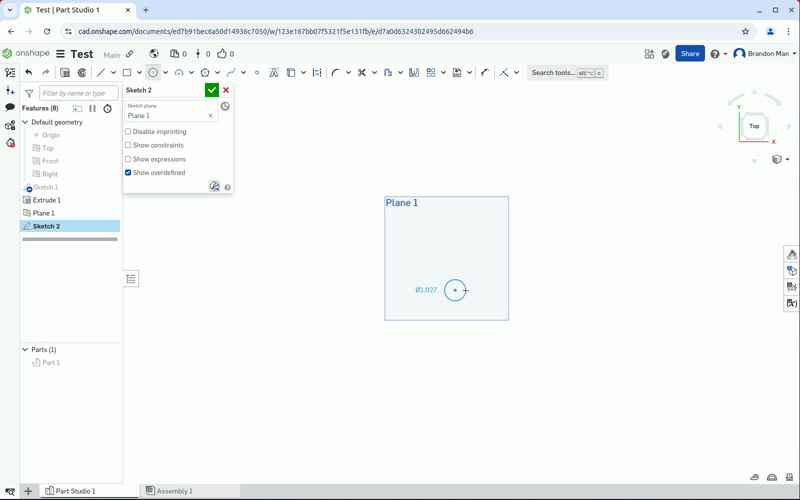
scroll(6)
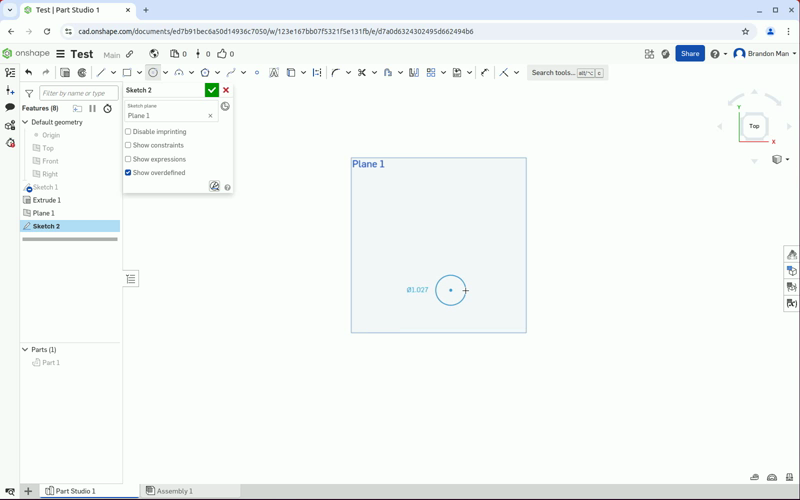
scroll(6)
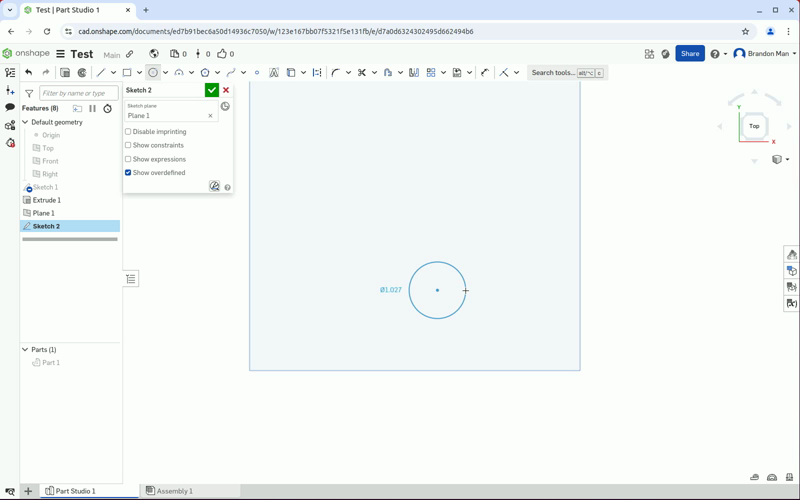
click(465, 290)
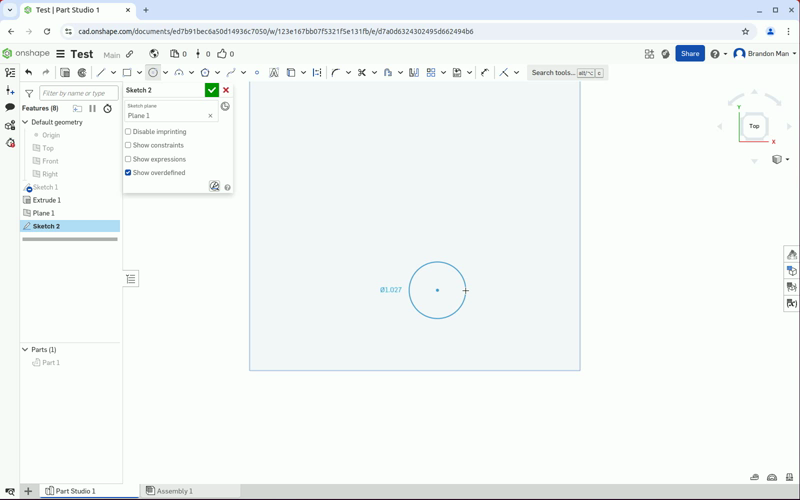
scroll(-6)
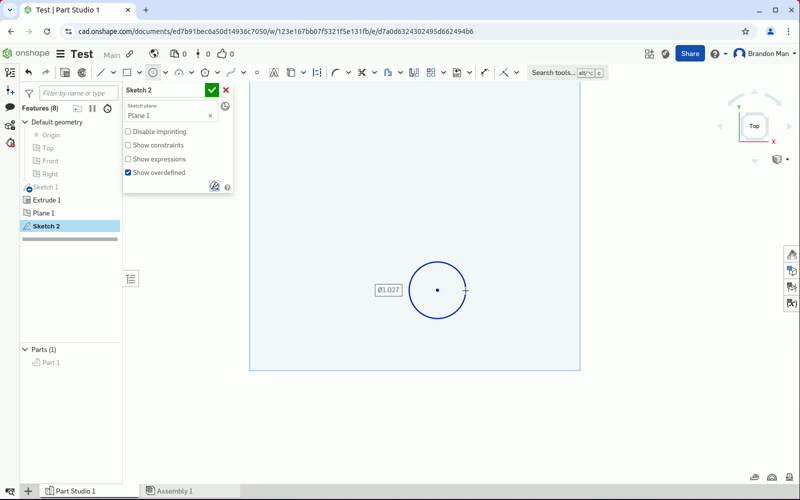
scroll(-6)
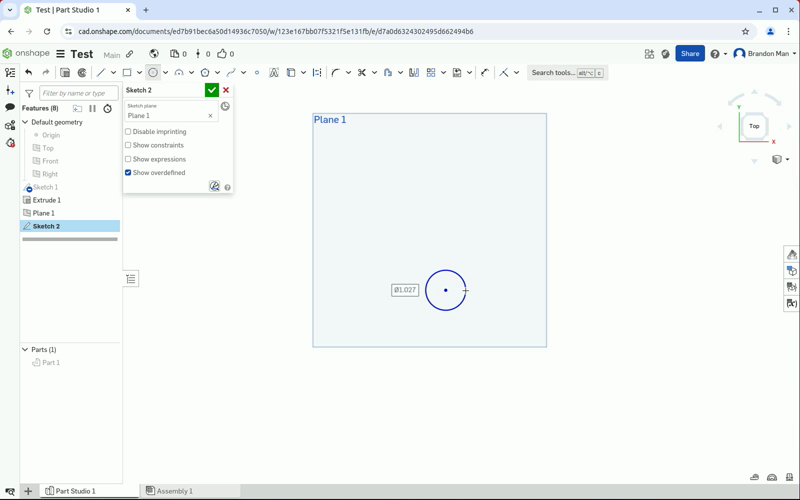
scroll(-6)
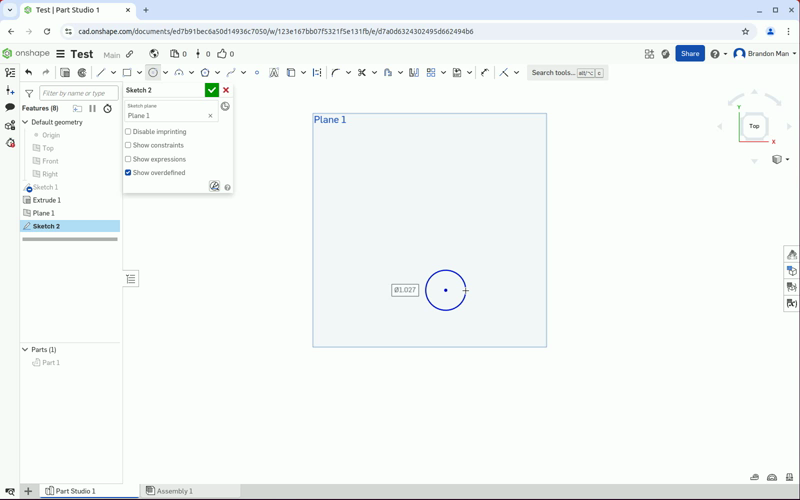
scroll(-6)
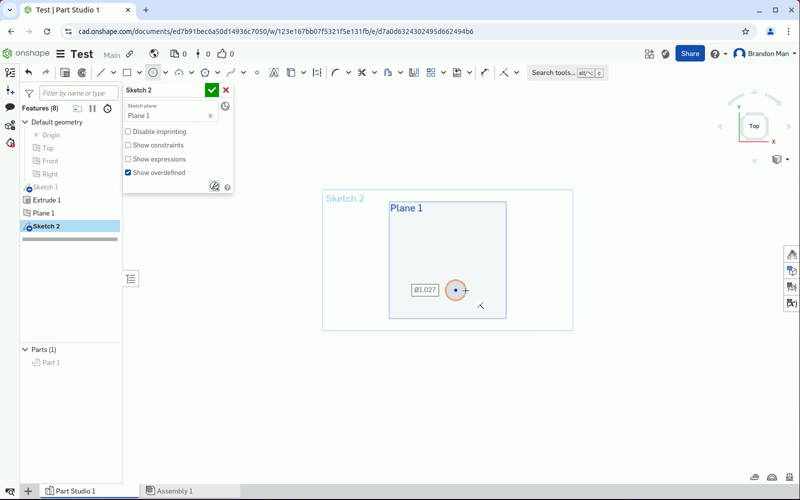
scroll(-6)
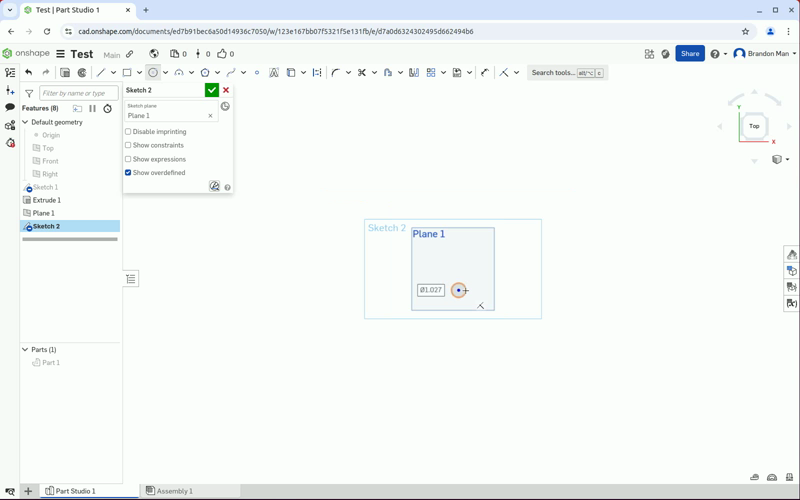
scroll(-6)
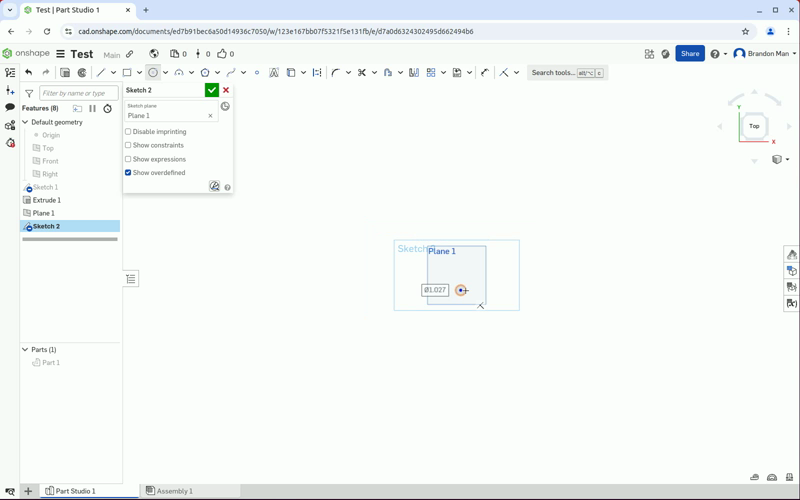
scroll(-6)
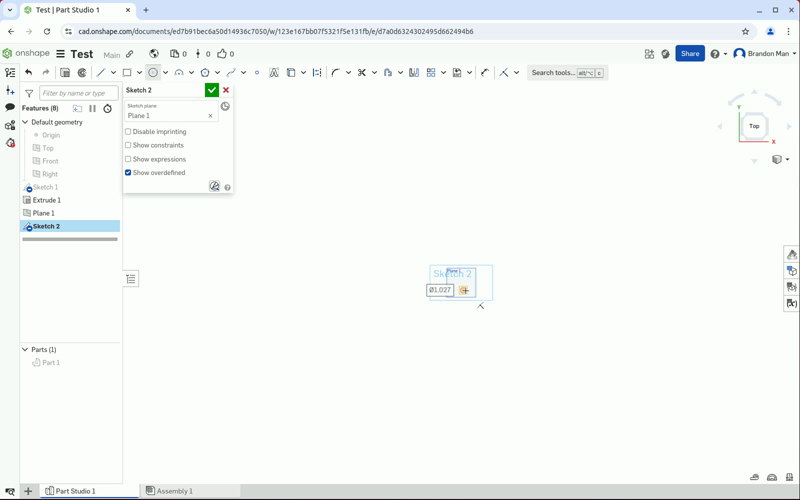
key(esc)
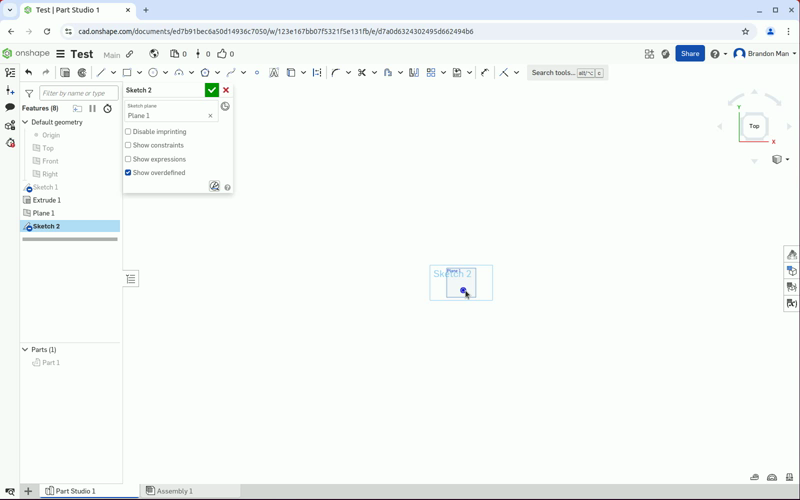
mouse_move(461, 288)
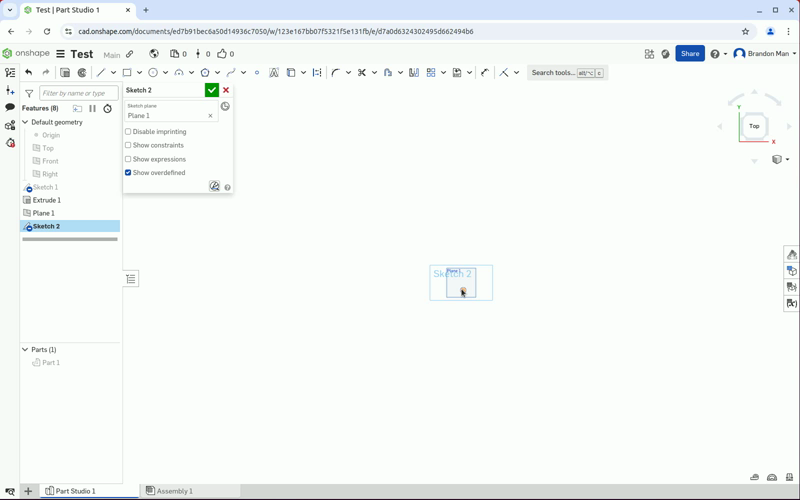
scroll(6)
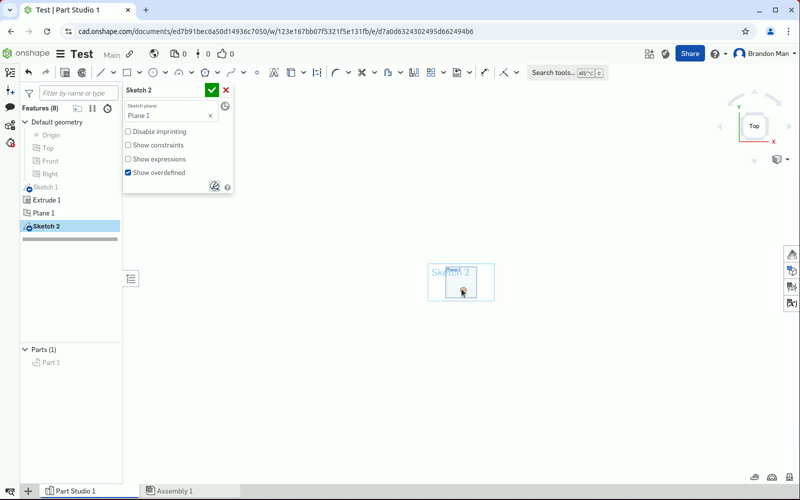
scroll(6)
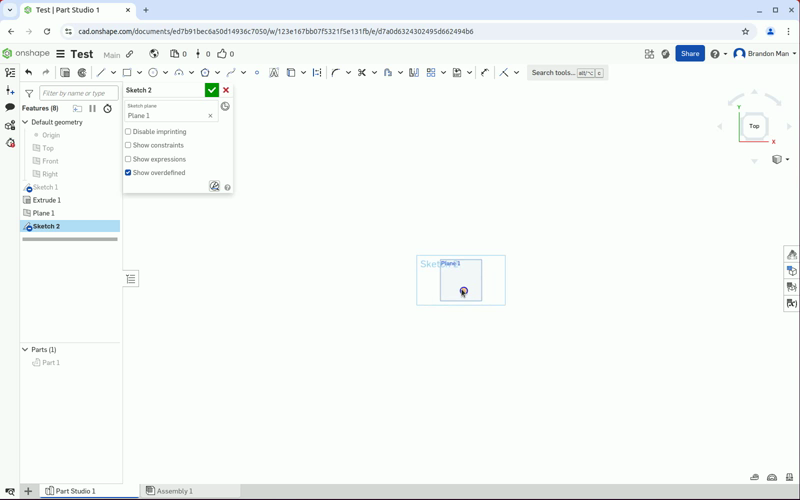
scroll(6)
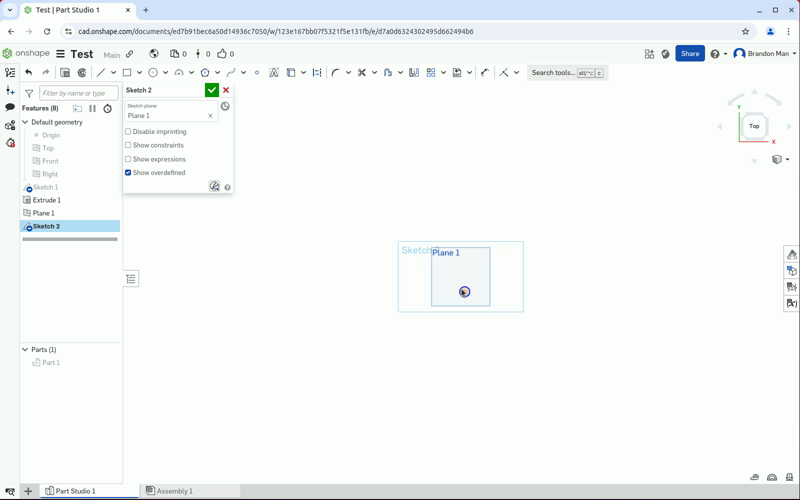
scroll(6)
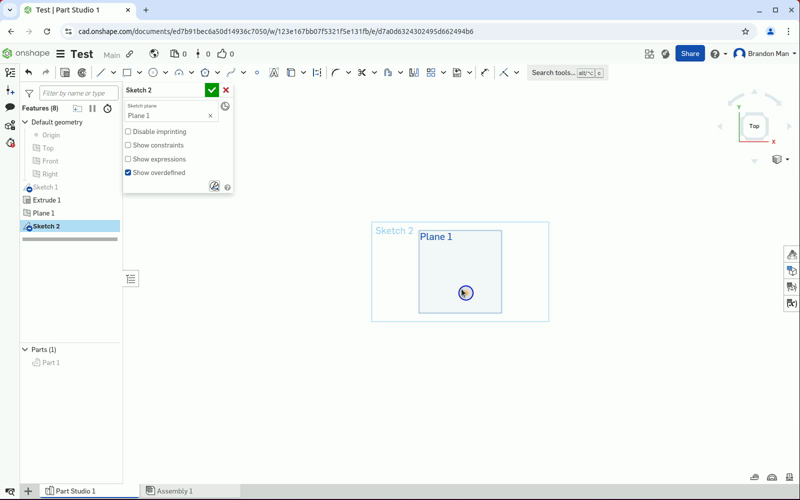
scroll(6)
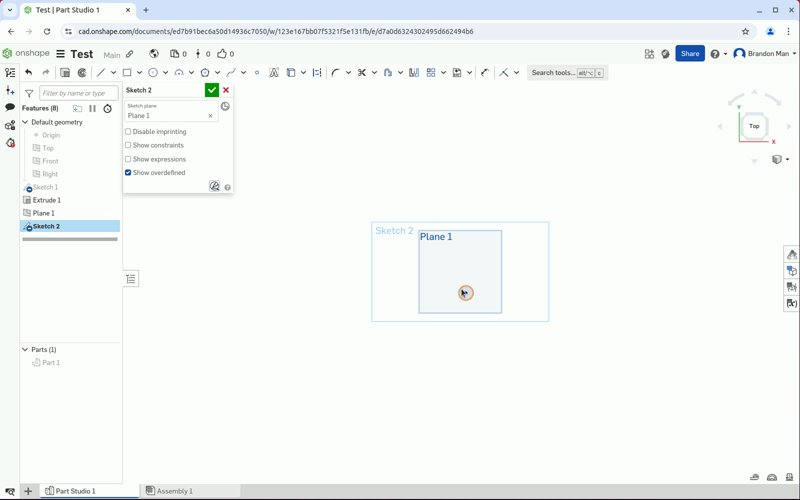
scroll(6)
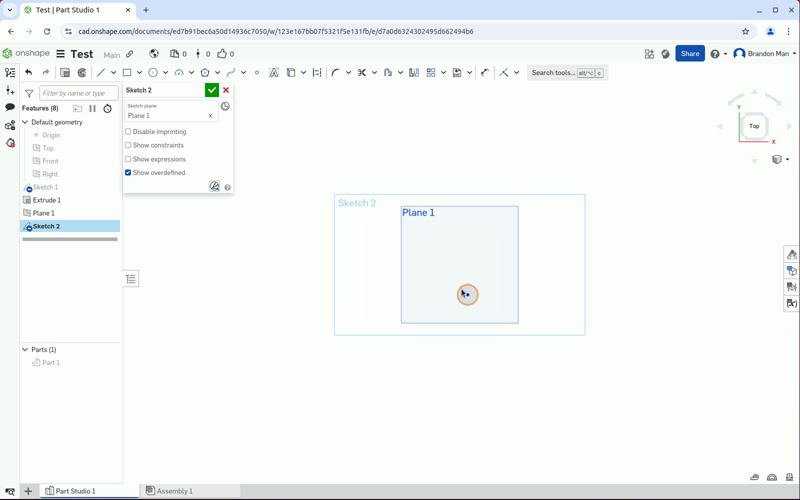
scroll(6)
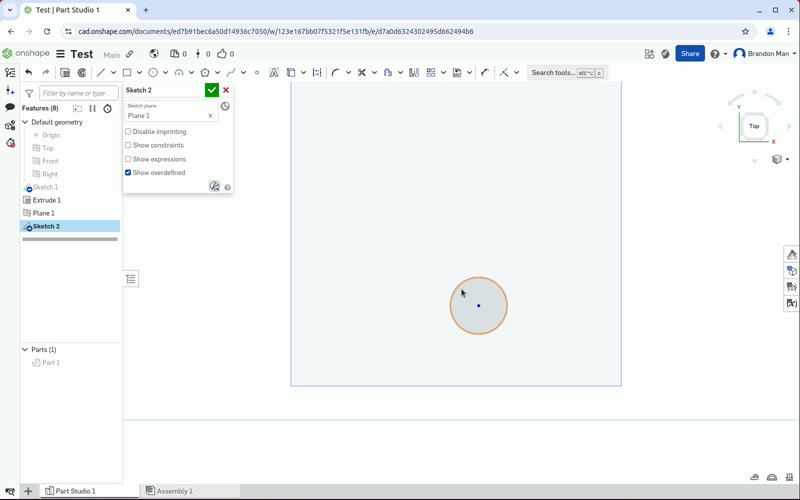
click(461, 288)
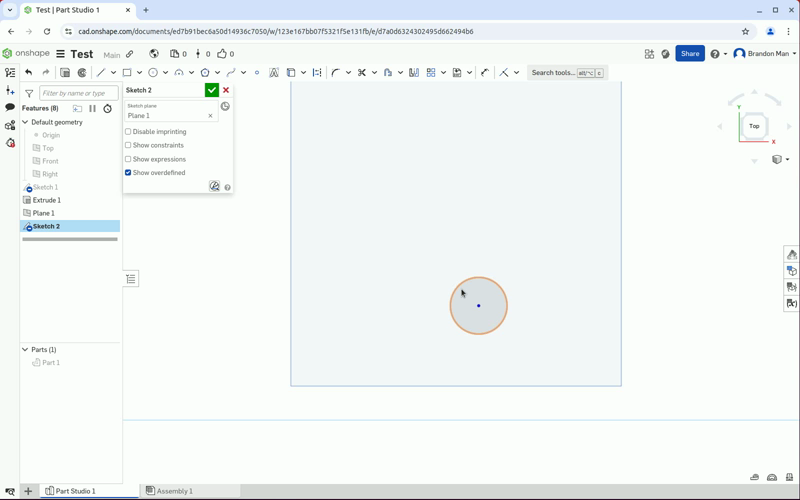
scroll(-6)
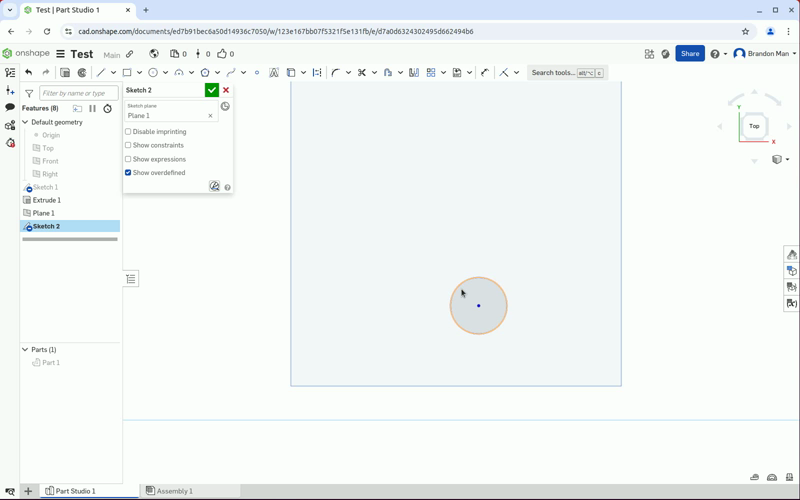
scroll(-6)
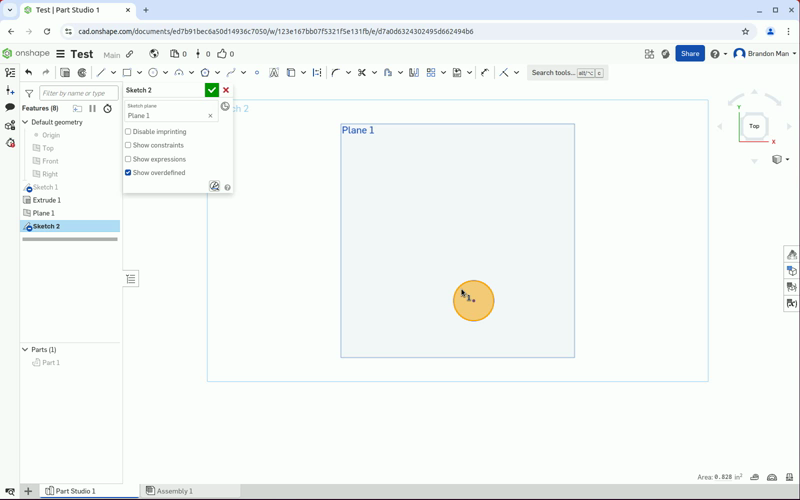
scroll(-6)
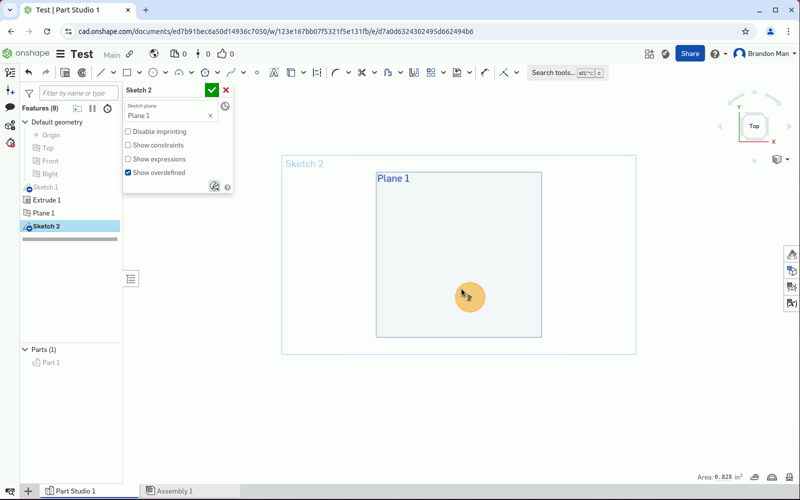
scroll(-6)
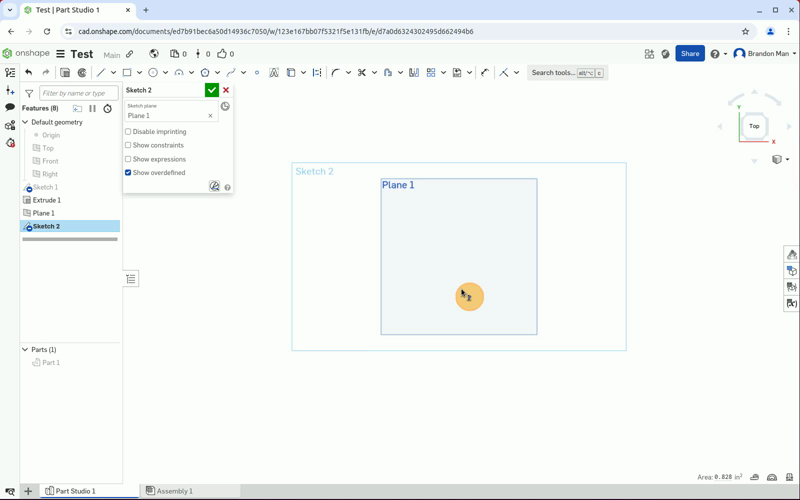
scroll(-6)
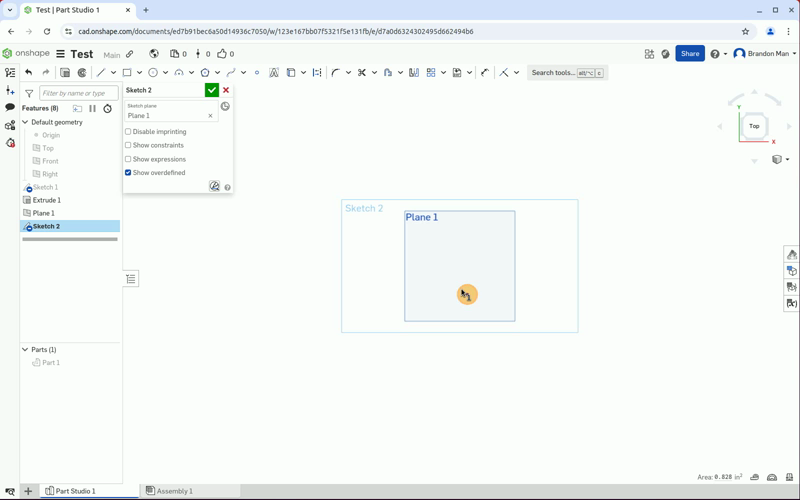
scroll(-6)
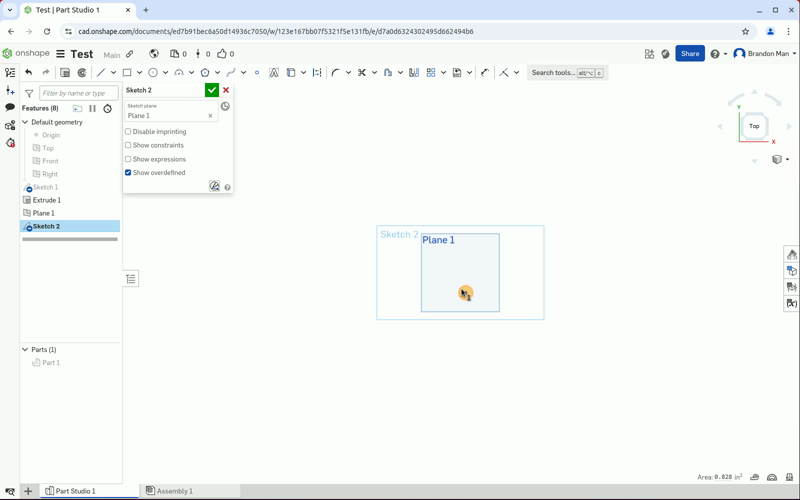
scroll(-6)
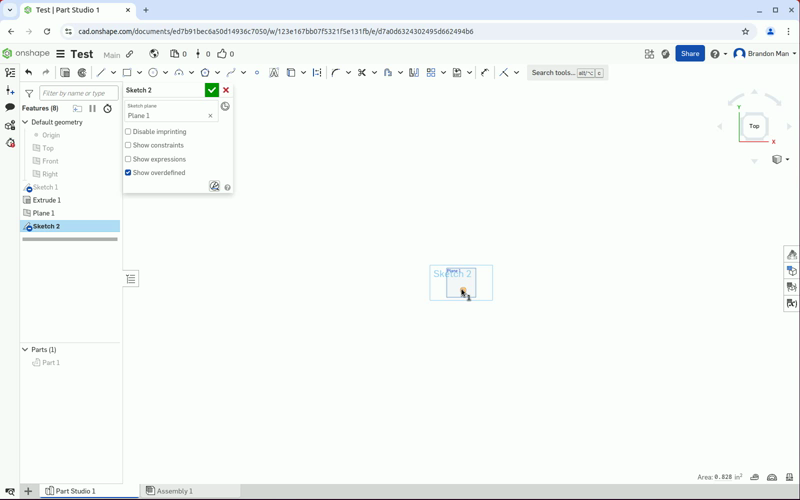
mouse_move(73, 352)
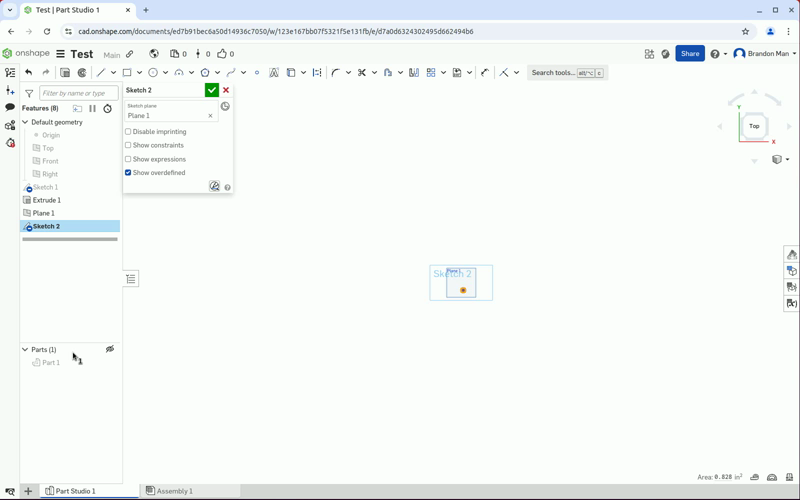
key(shift+y)
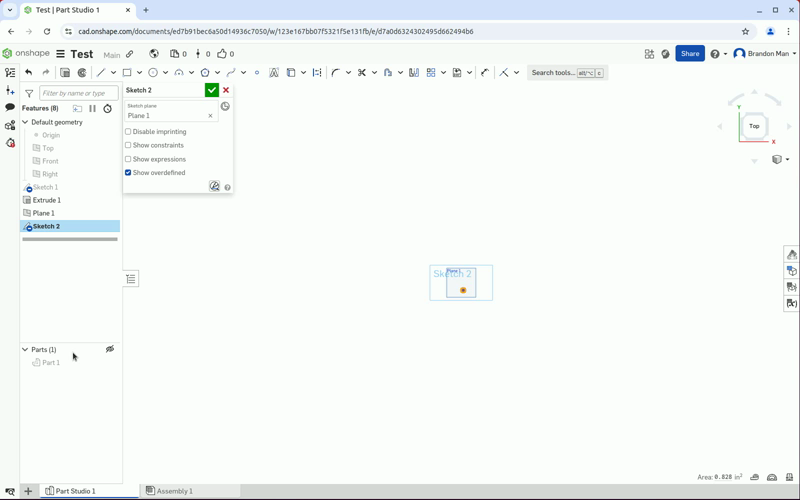
key(shift+e)
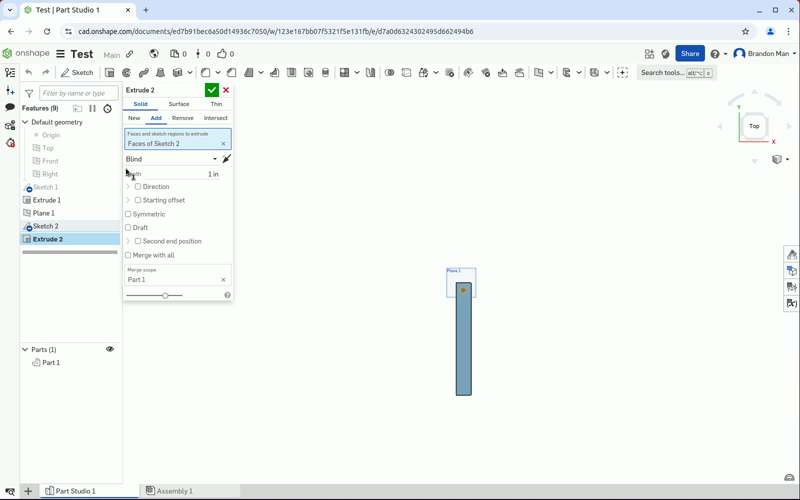
mouse_move(143, 106)
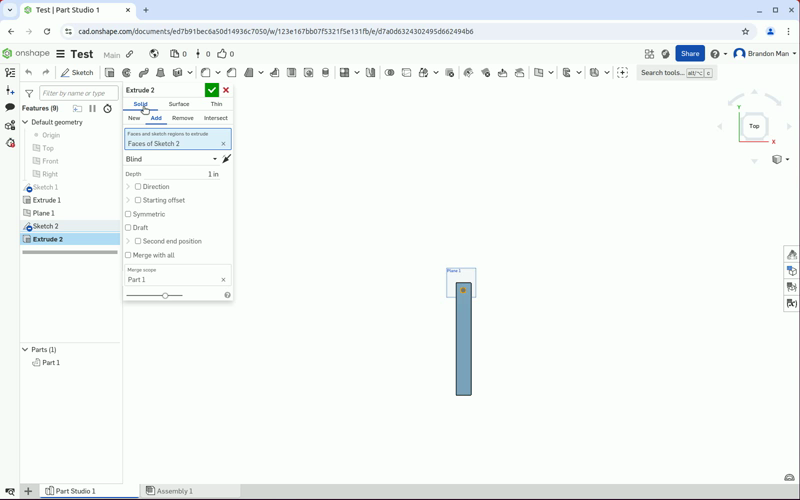
click(143, 106)
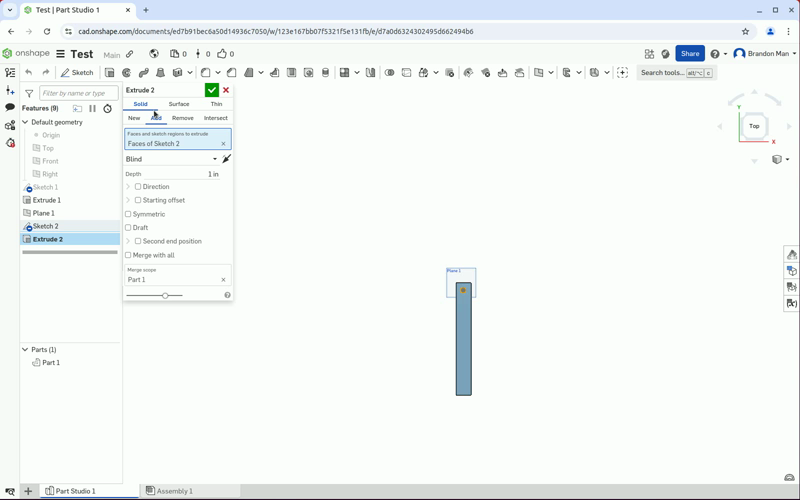
mouse_move(186, 120)
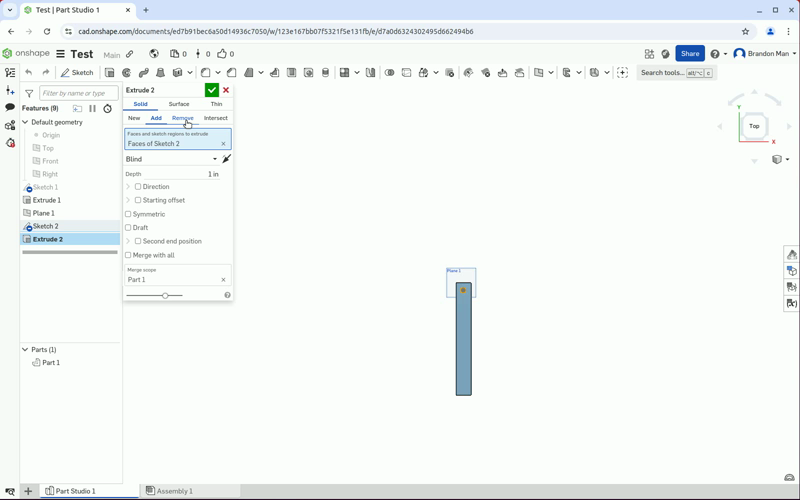
click(186, 120)
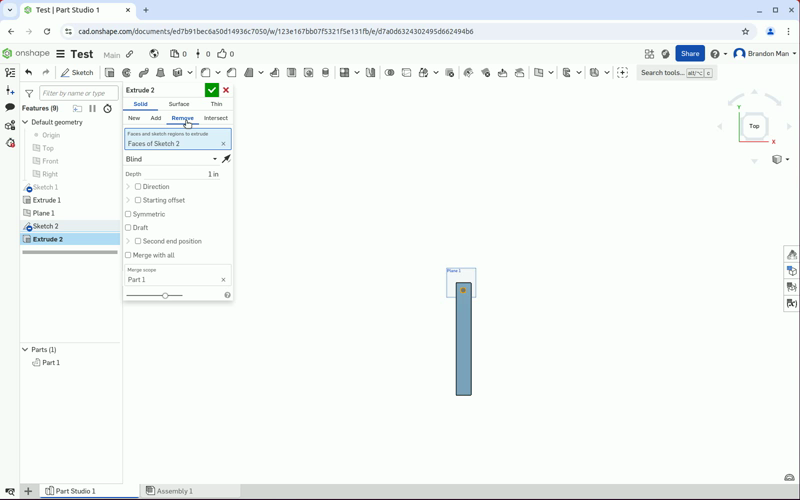
key(tab, 4)
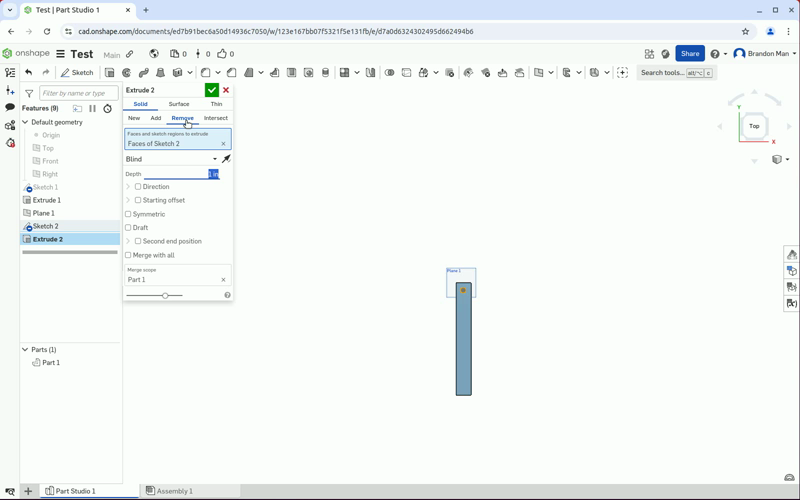
text(3.611)
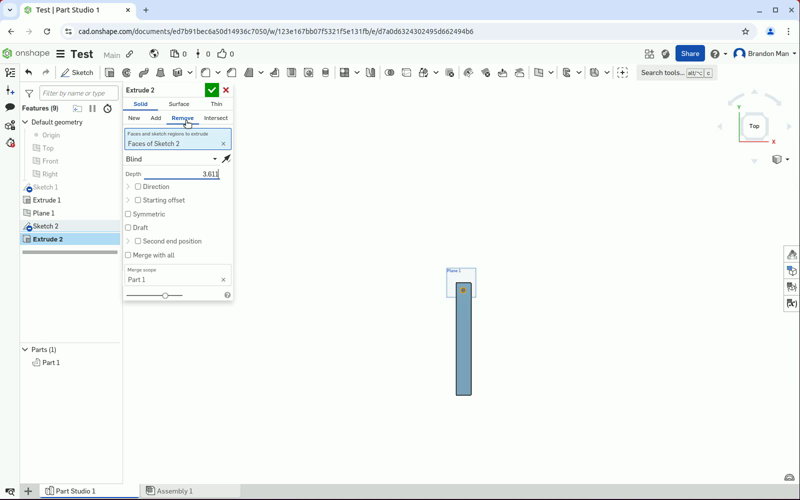
key(tab, 6)
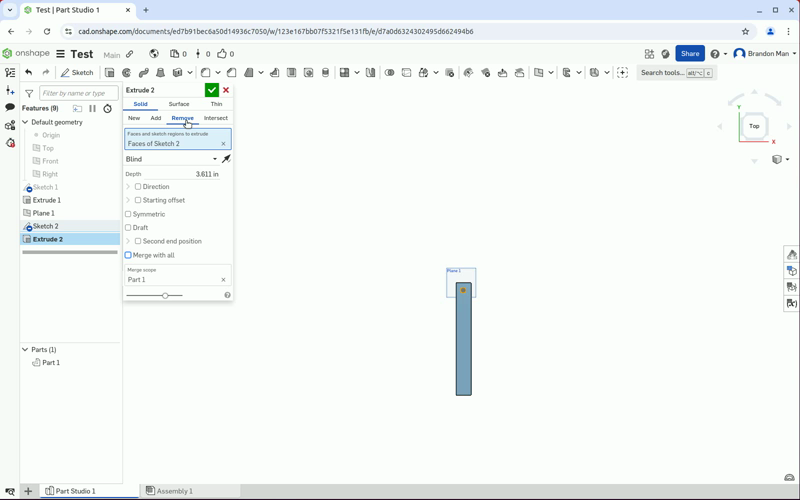
key(space)
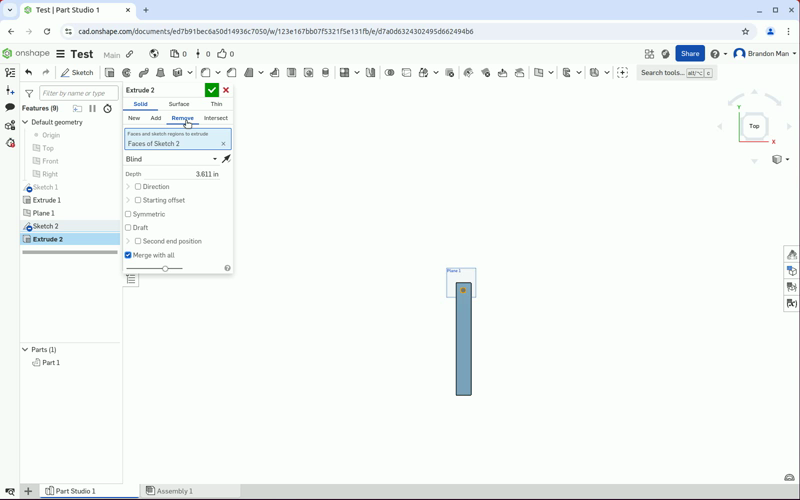
key(enter)
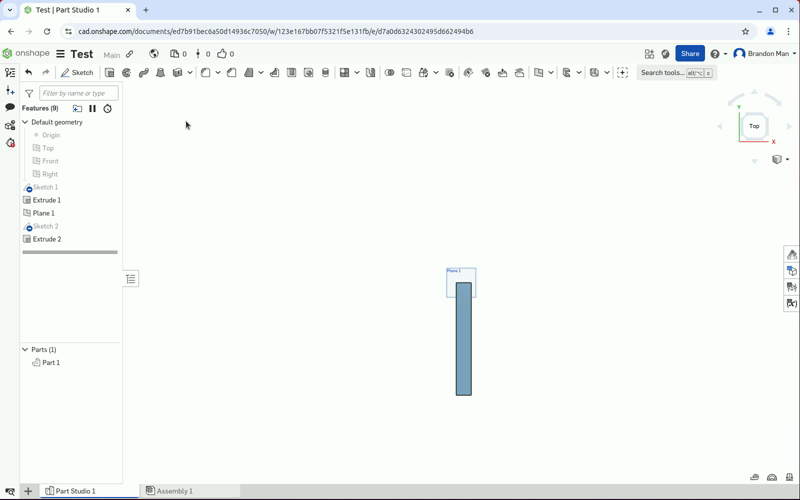
key(shift+h)
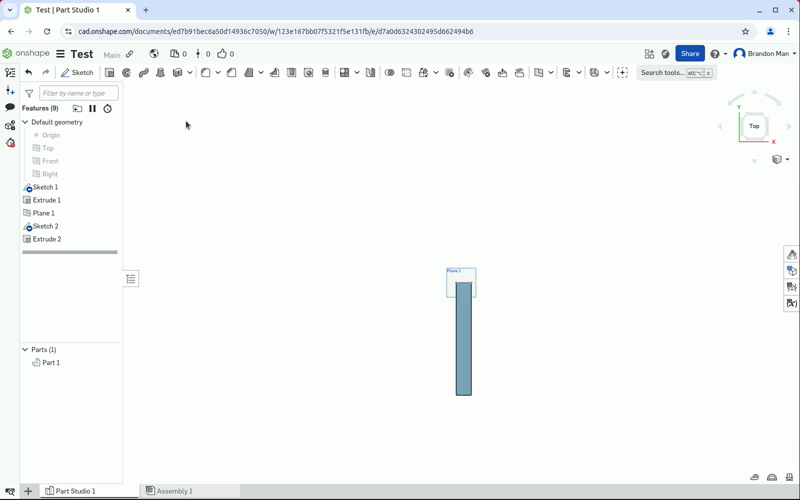
key(shift+h)
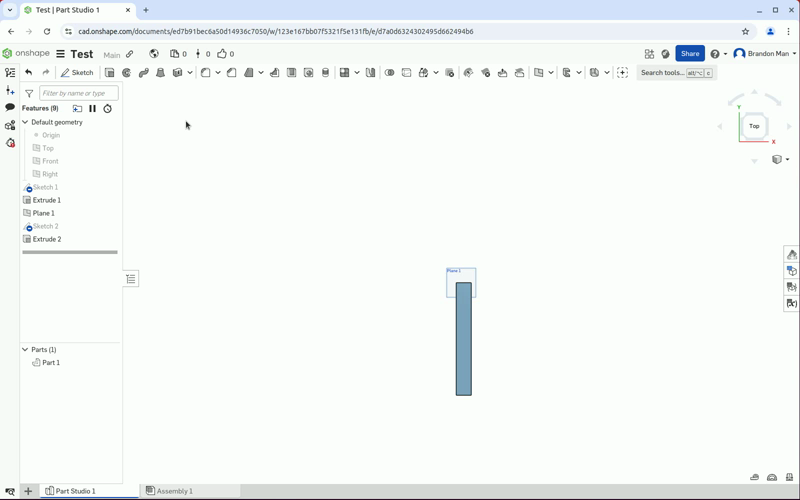
mouse_move(73, 189)
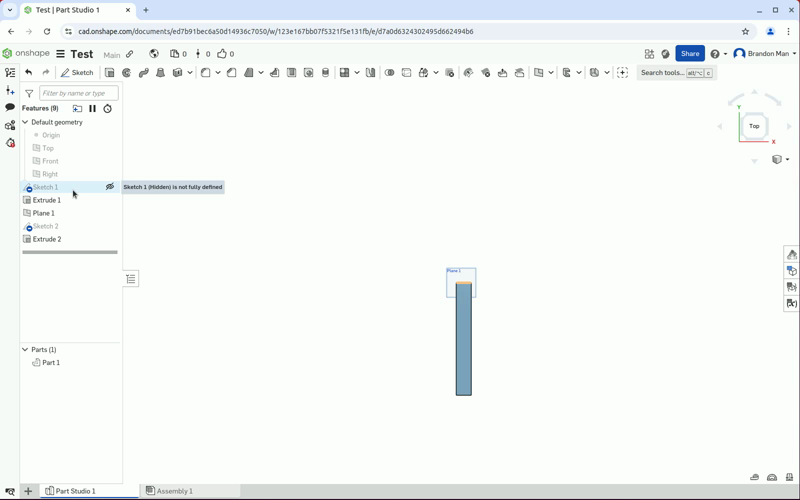
click(73, 189)
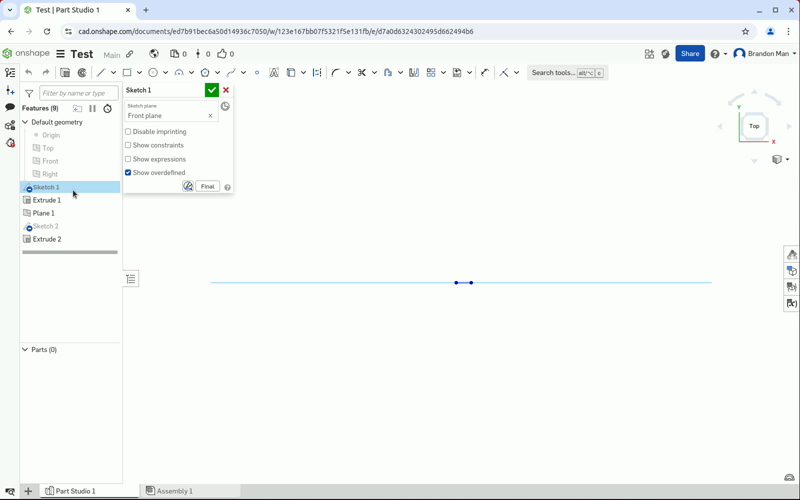
mouse_move(229, 92)
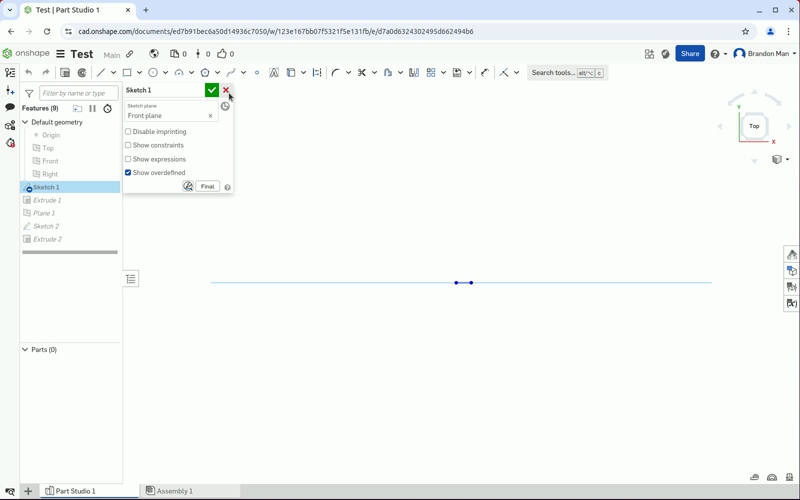
click(229, 92)
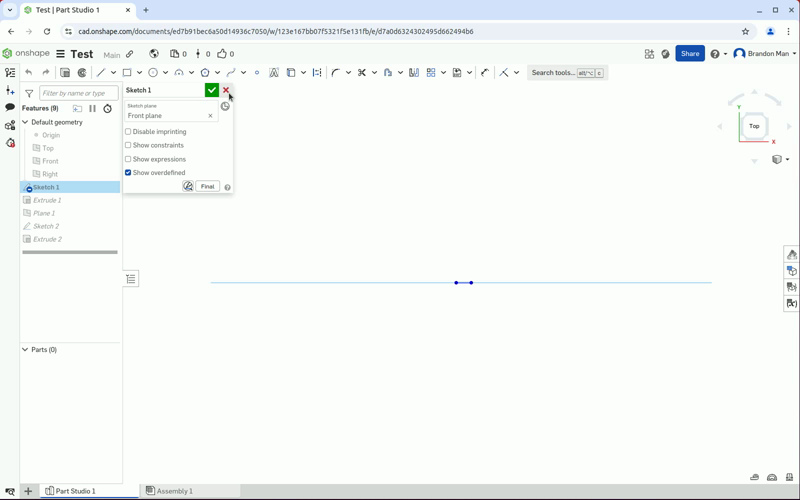
key(shift+s)
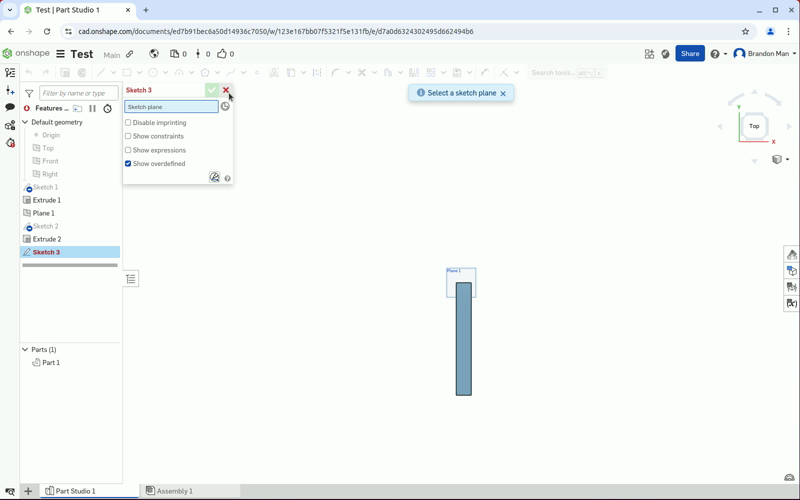
mouse_move(73, 215)
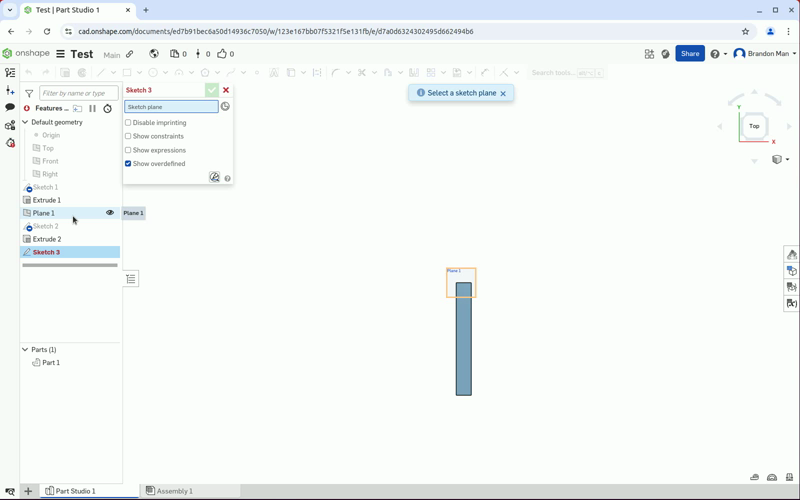
click(73, 215)
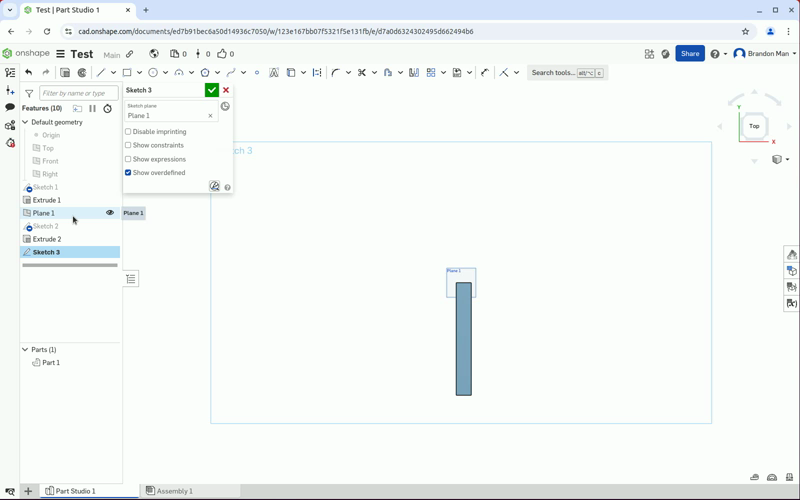
mouse_move(73, 352)
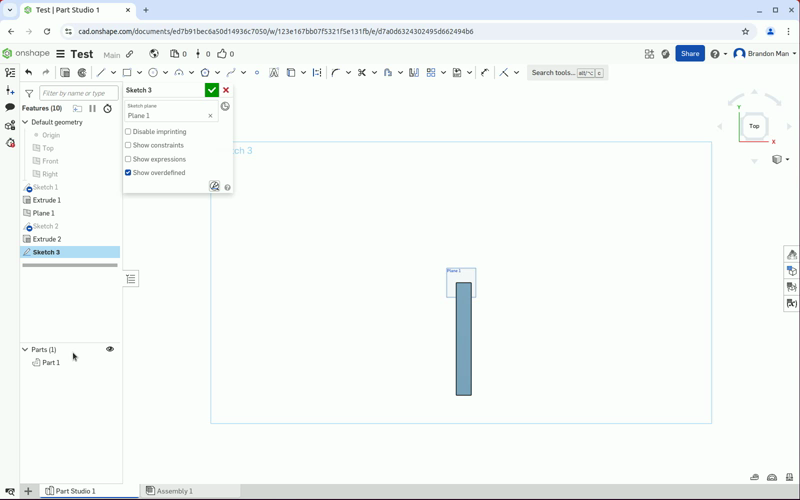
key(y)
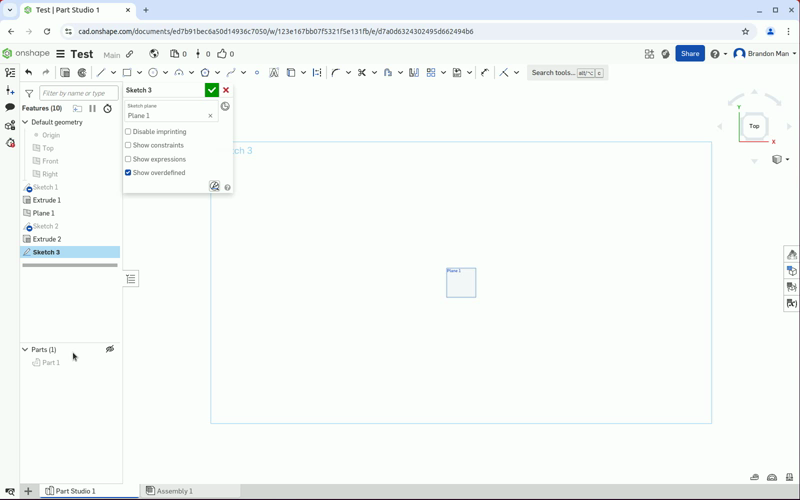
key(c)
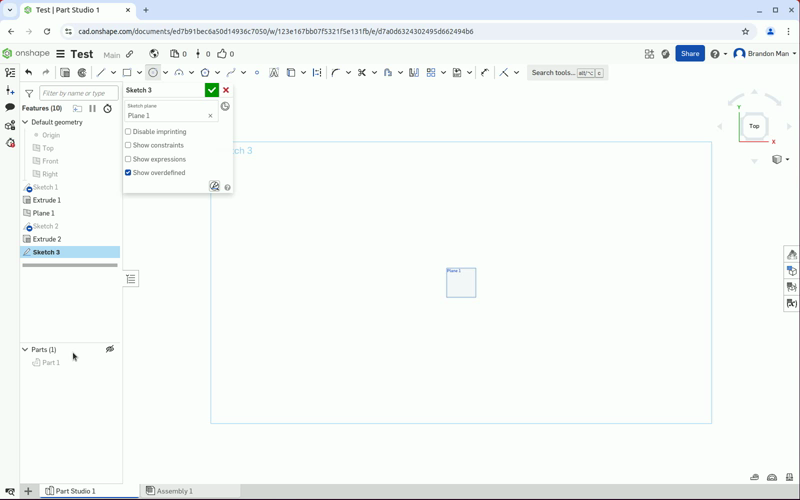
key_down(shift)
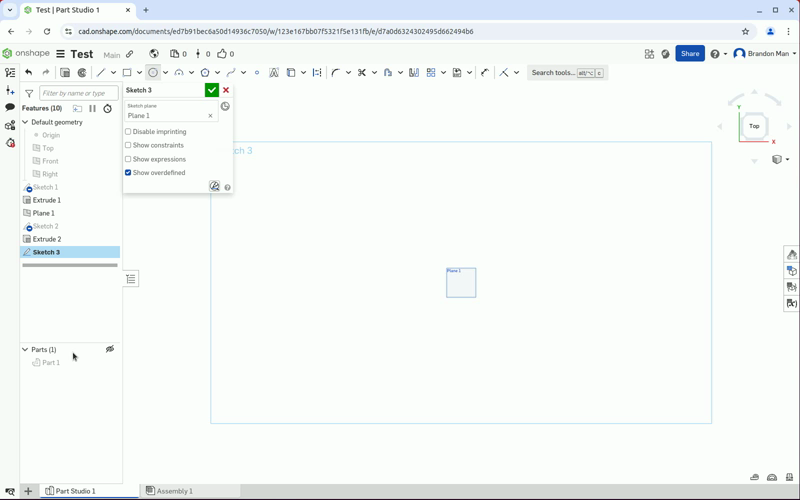
mouse_move(463, 388)
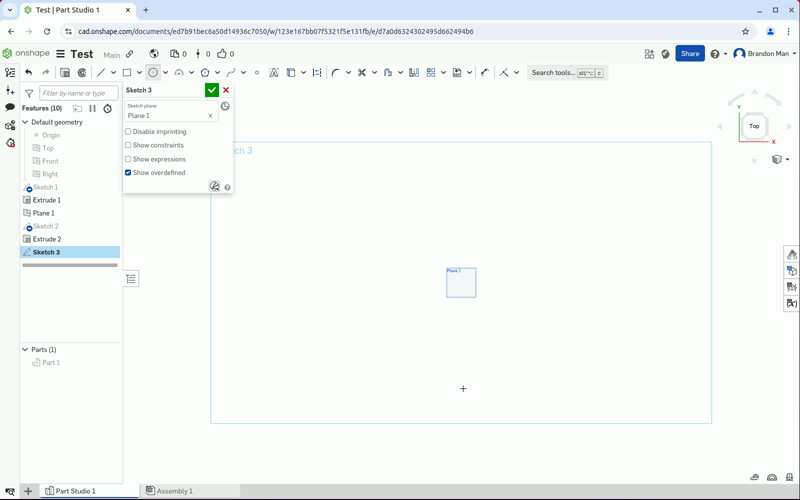
click(463, 388)
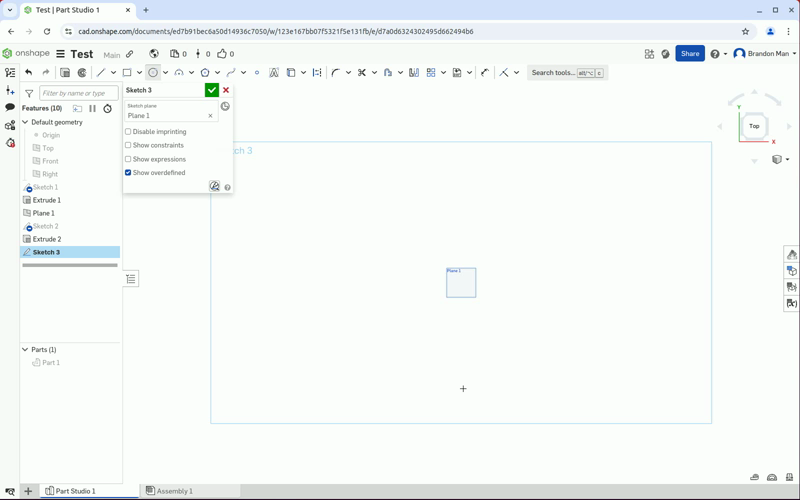
key_up(shift)
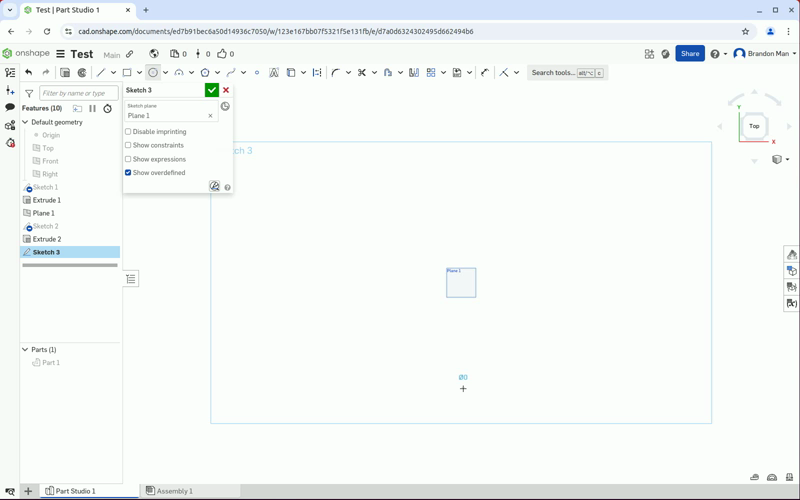
mouse_move(465, 388)
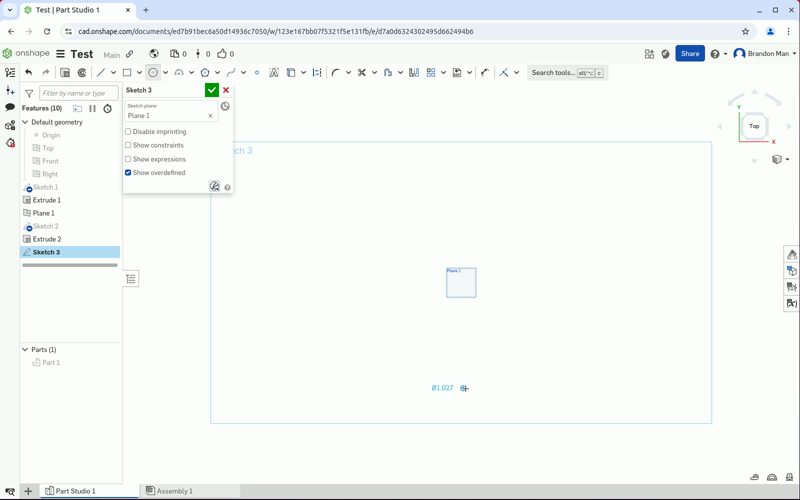
scroll(6)
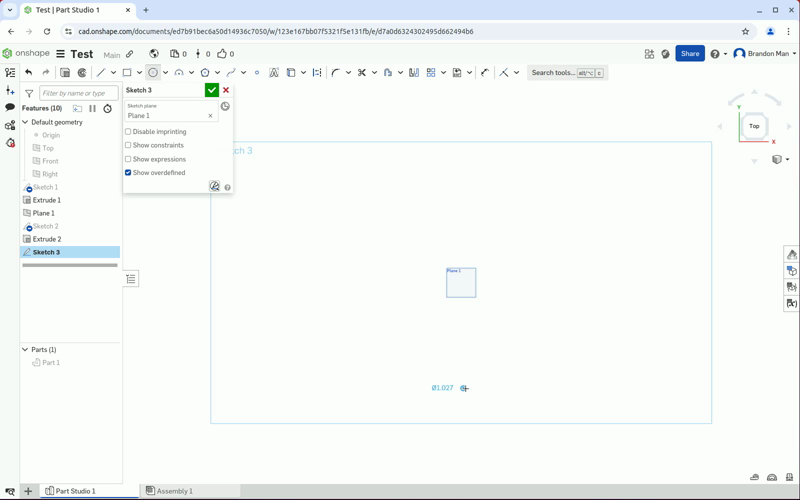
scroll(6)
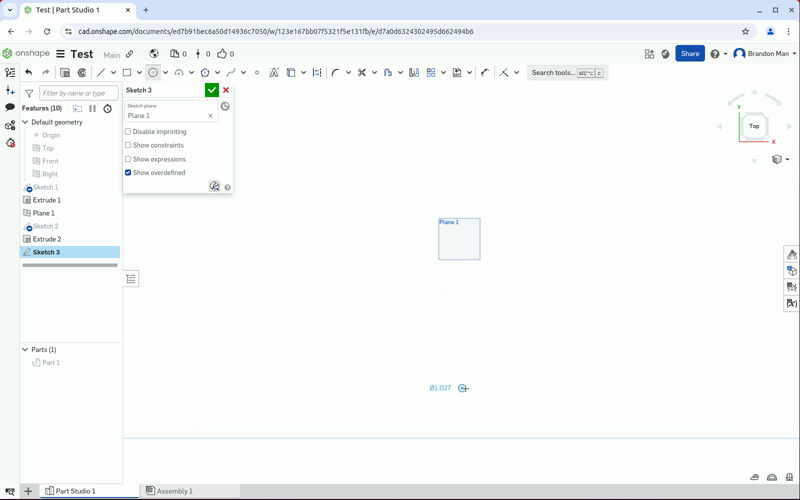
scroll(6)
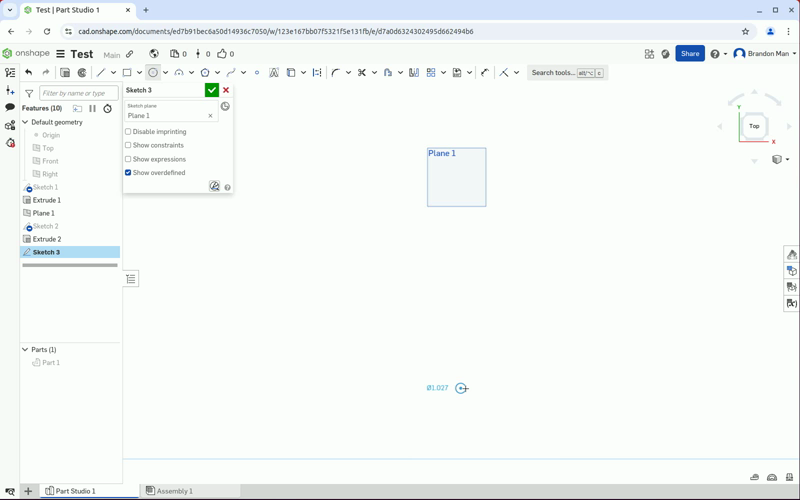
scroll(6)
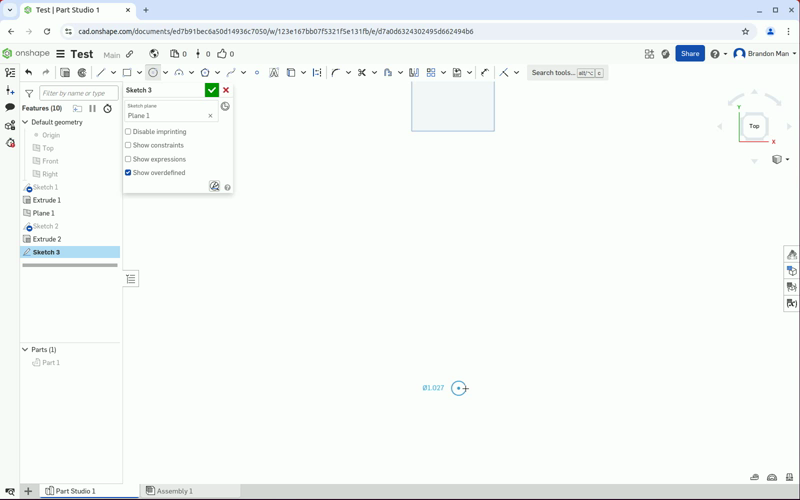
scroll(6)
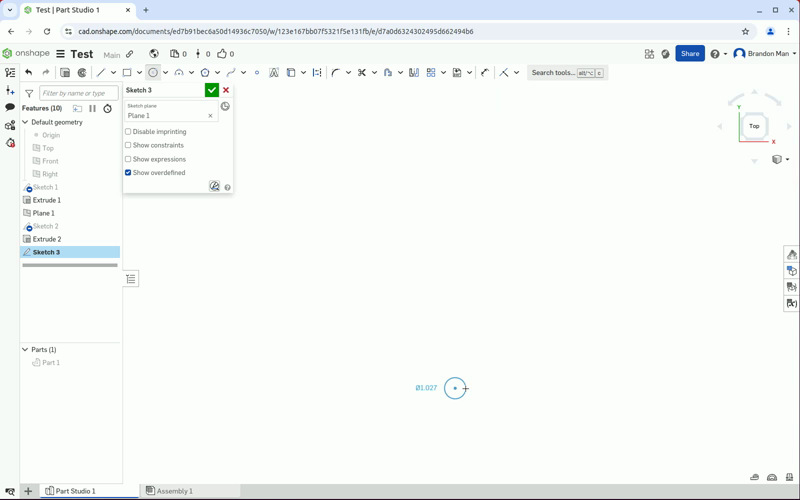
scroll(6)
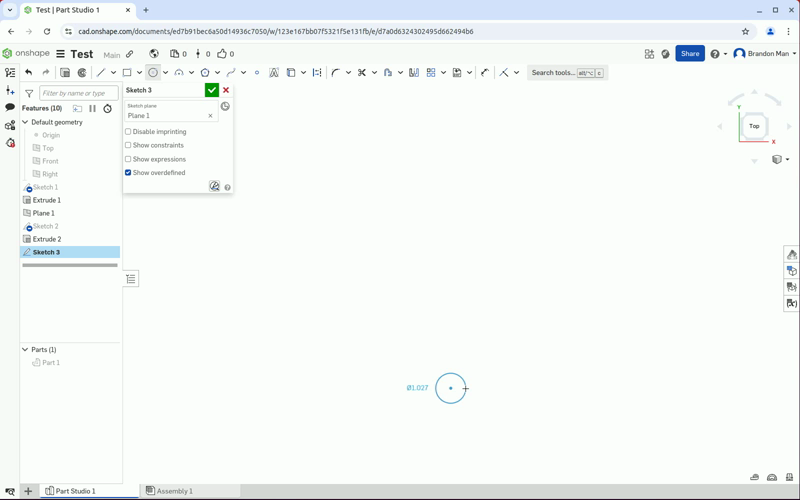
scroll(6)
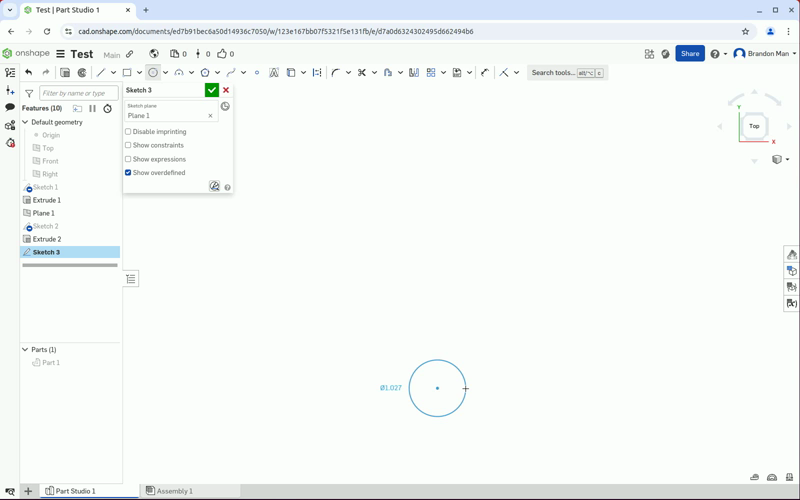
click(465, 388)
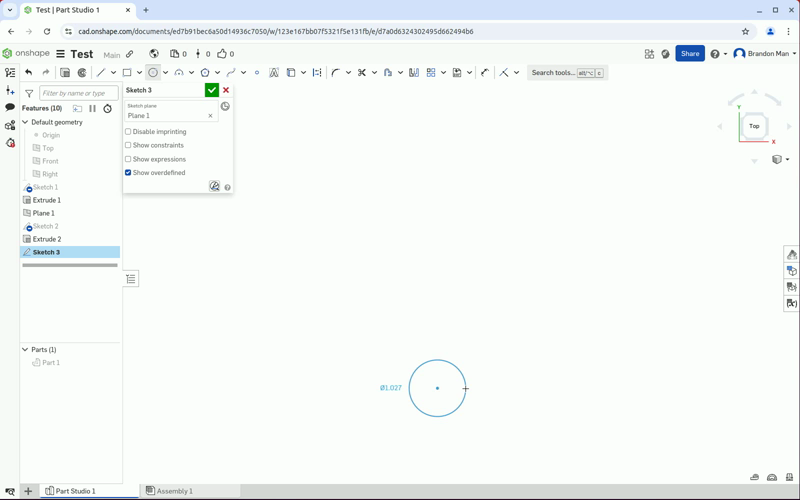
scroll(-6)
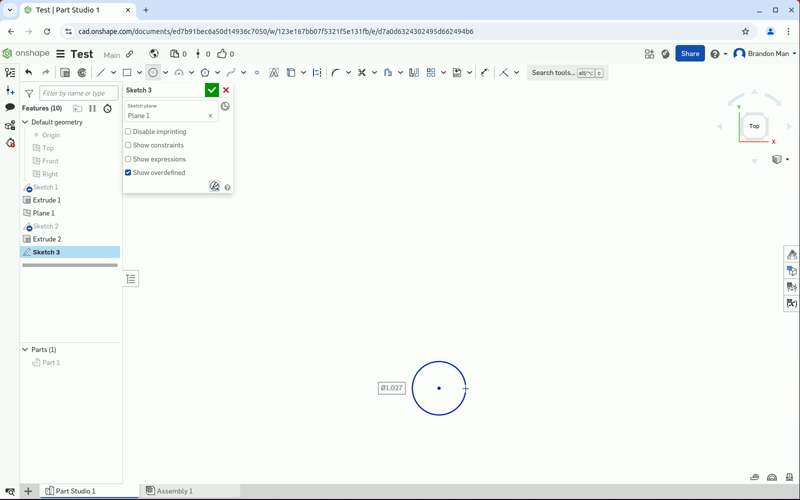
scroll(-6)
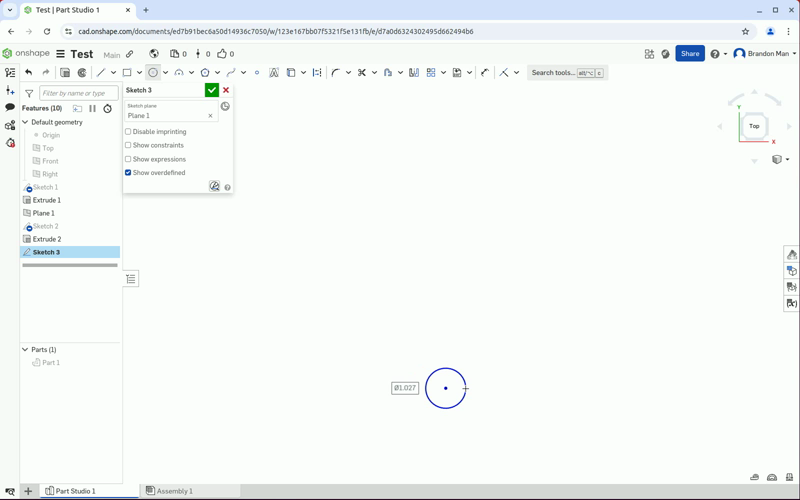
scroll(-6)
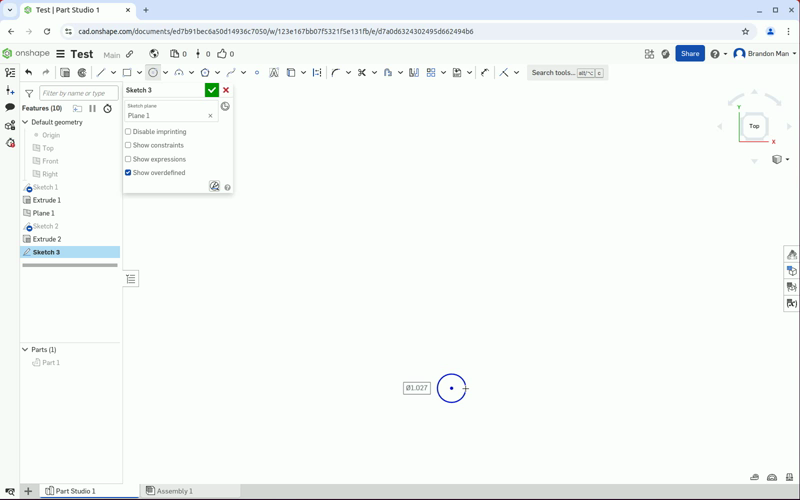
scroll(-6)
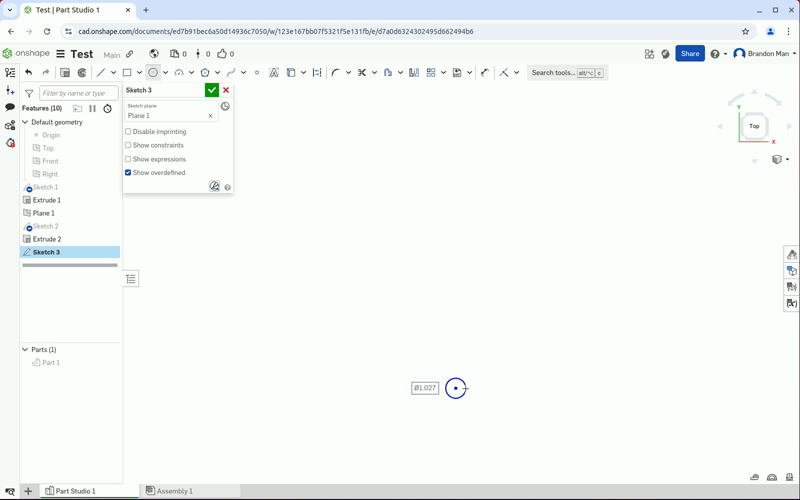
scroll(-6)
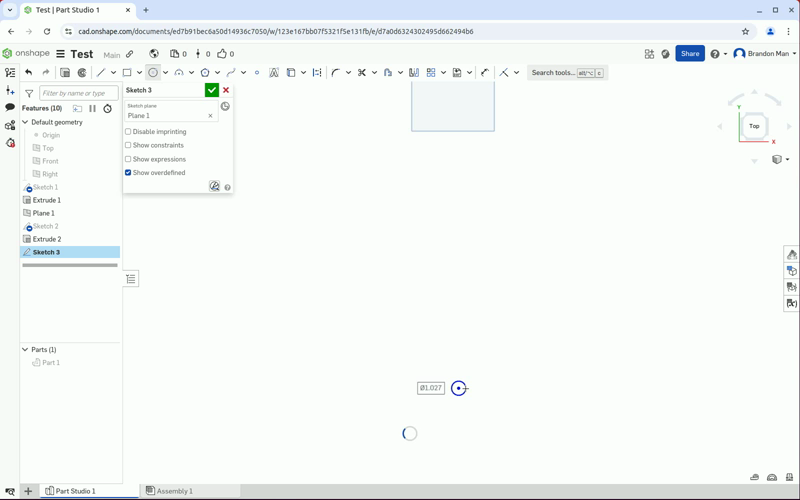
scroll(-6)
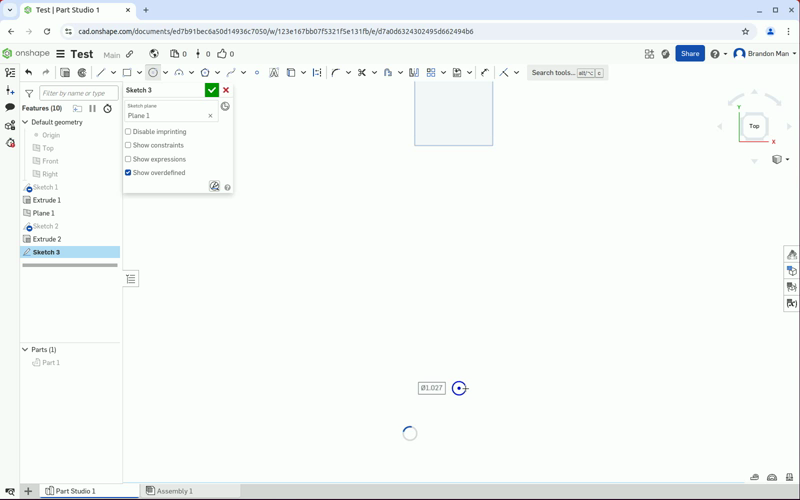
scroll(-6)
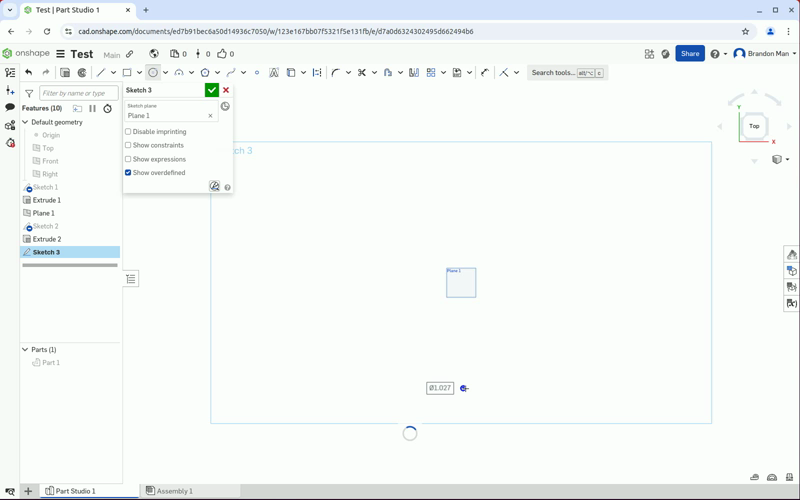
key(esc)
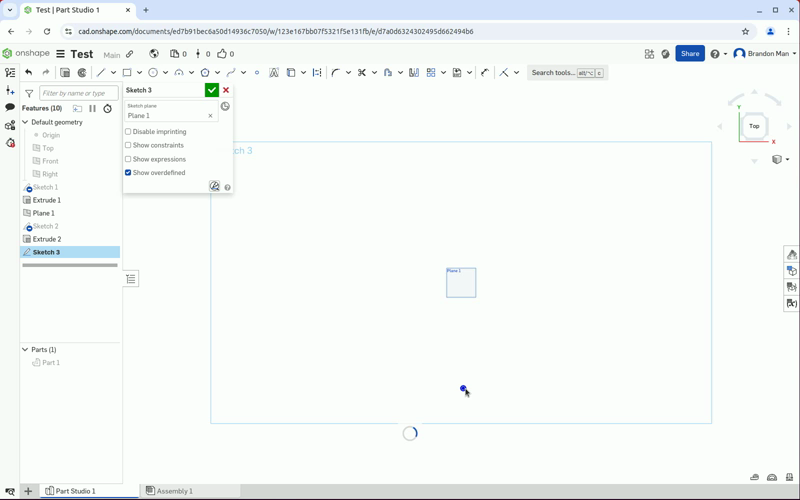
mouse_move(462, 388)
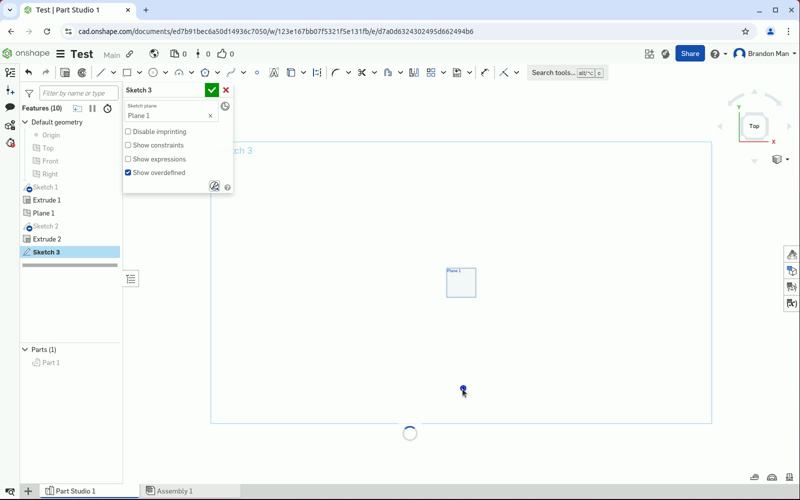
scroll(6)
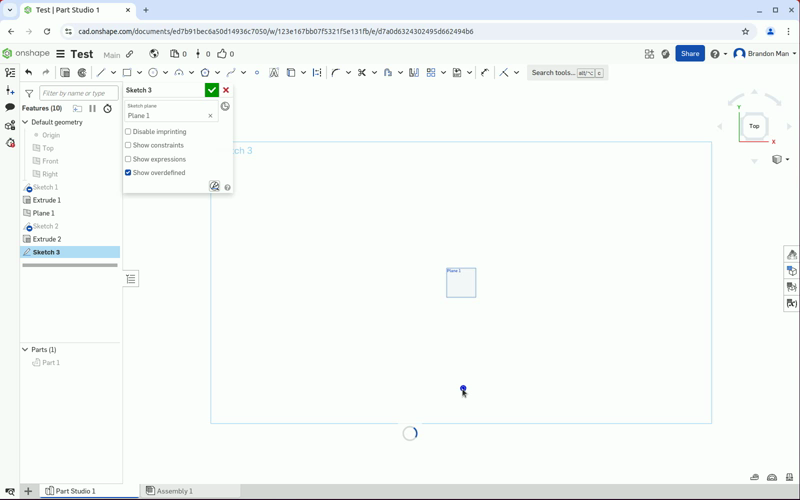
scroll(6)
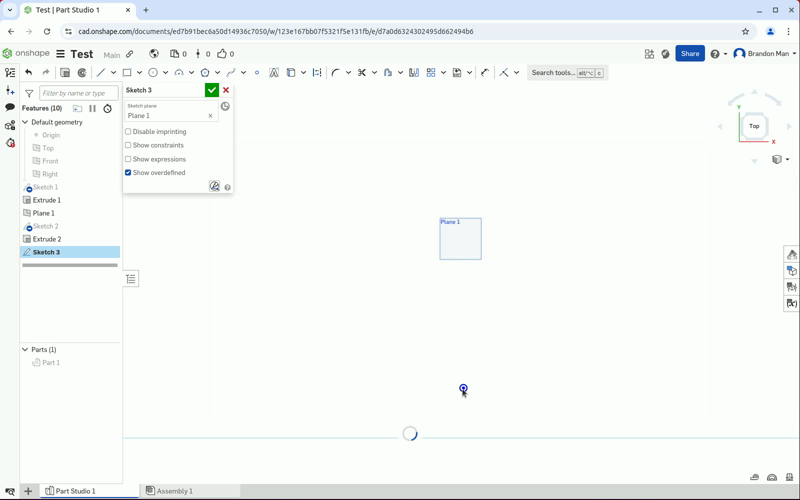
scroll(6)
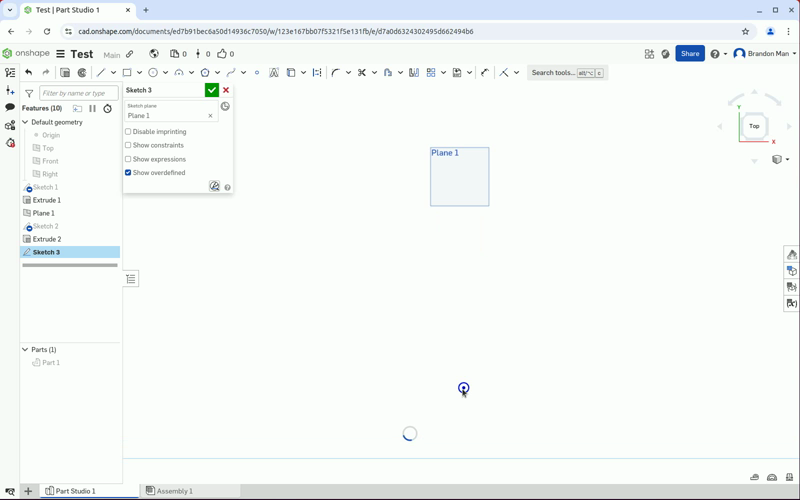
scroll(6)
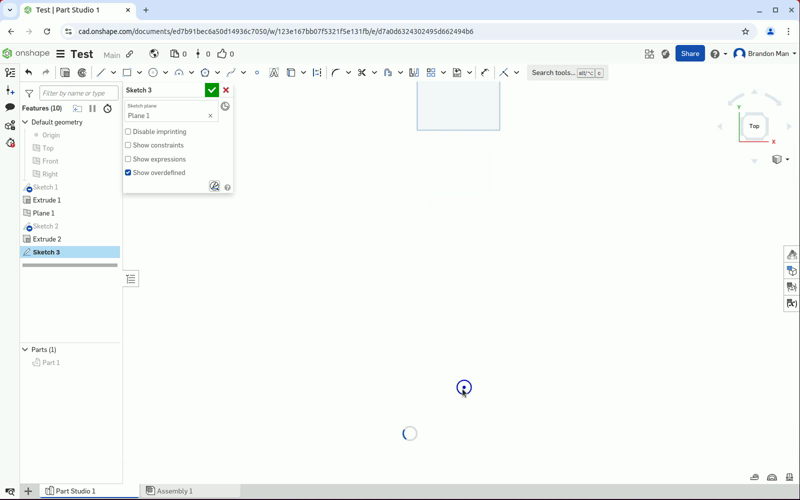
scroll(6)
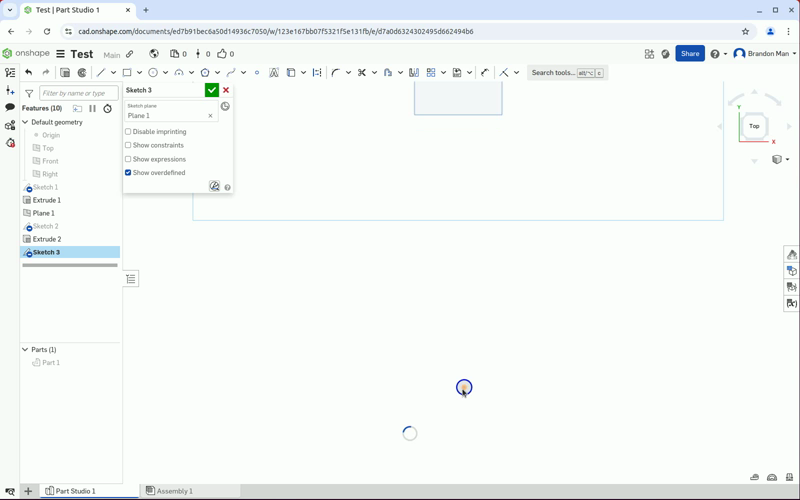
scroll(6)
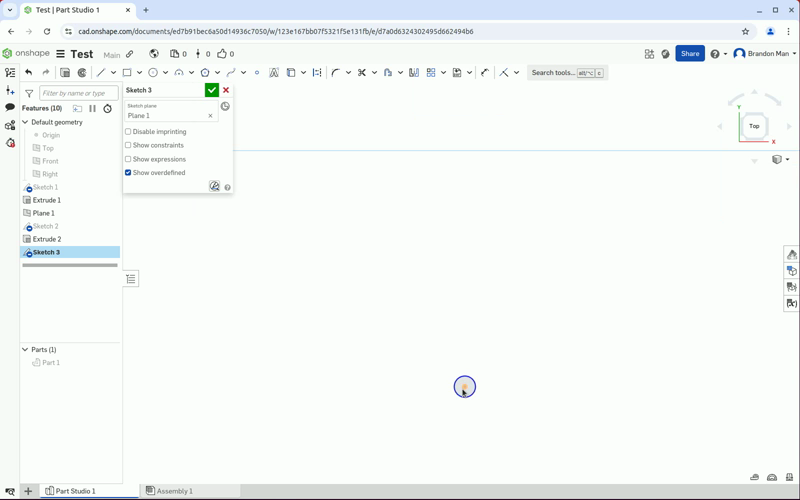
scroll(6)
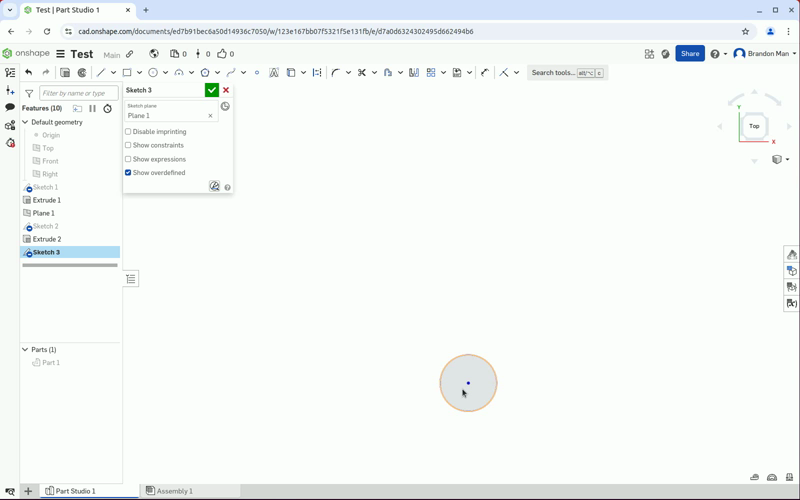
click(462, 388)
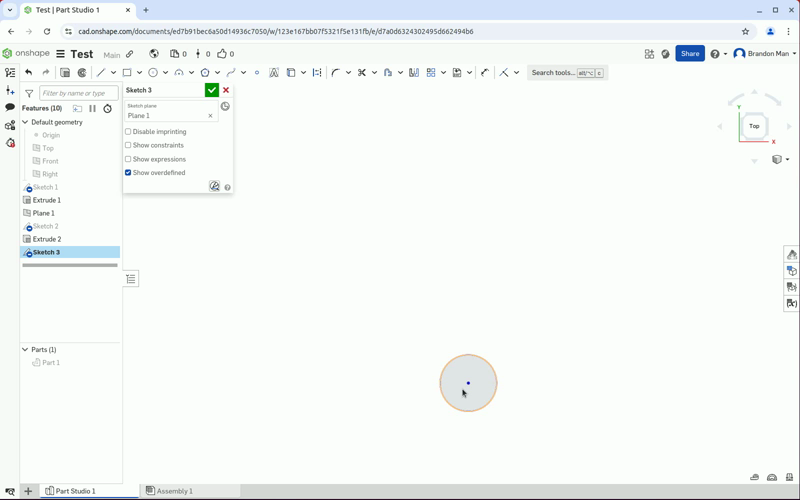
scroll(-6)
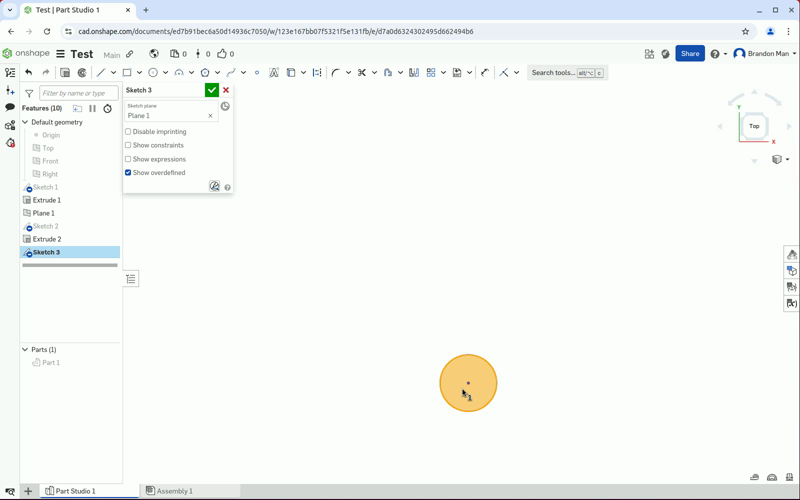
scroll(-6)
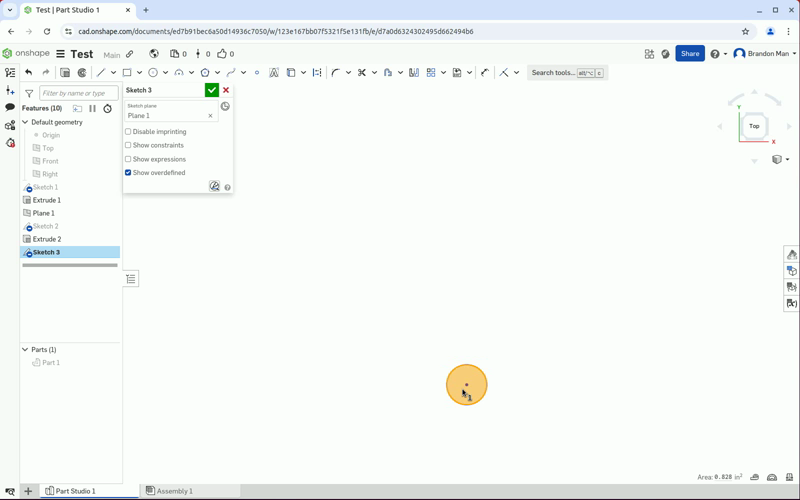
scroll(-6)
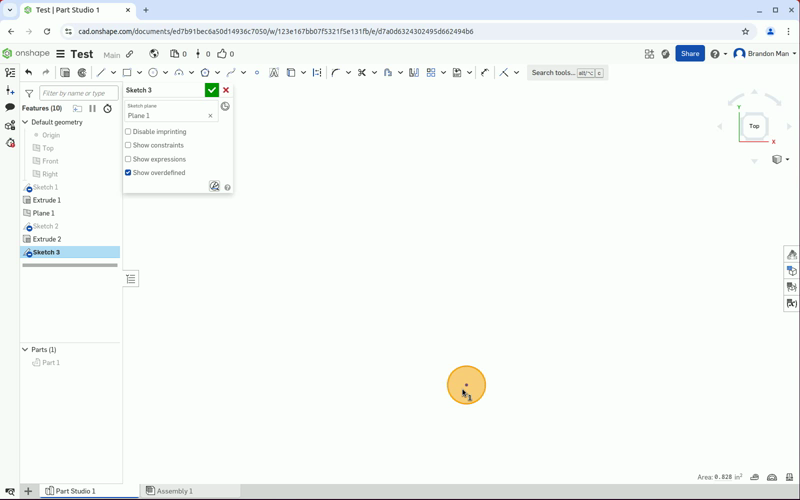
scroll(-6)
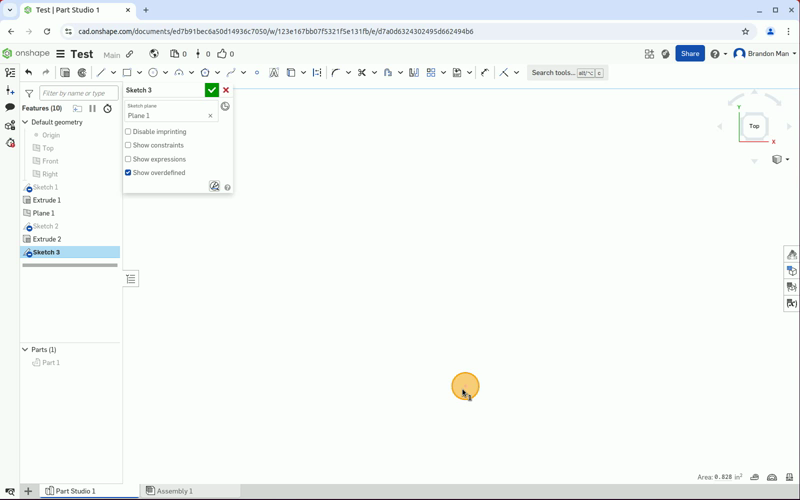
scroll(-6)
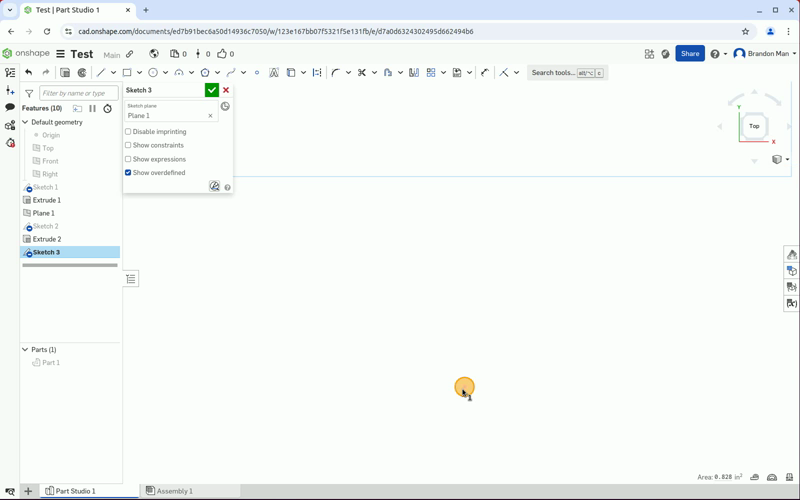
scroll(-6)
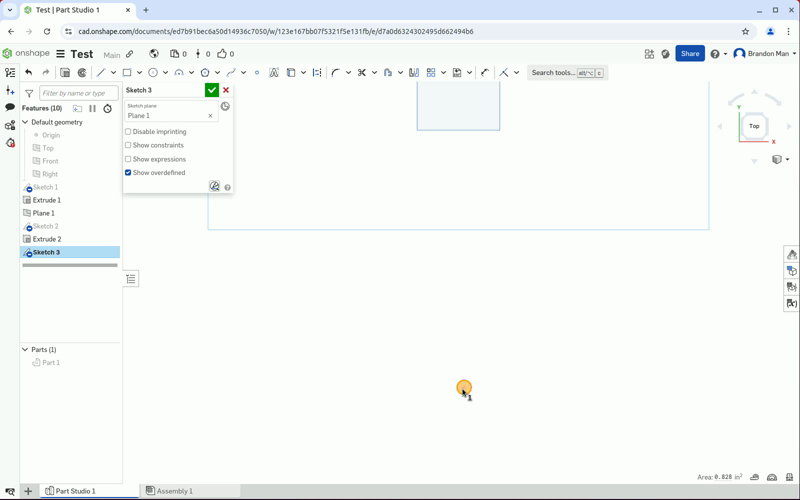
scroll(-6)
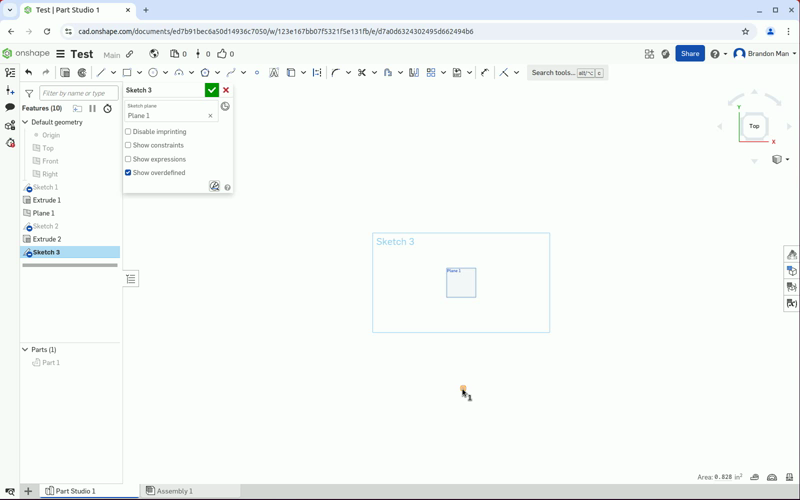
mouse_move(73, 352)
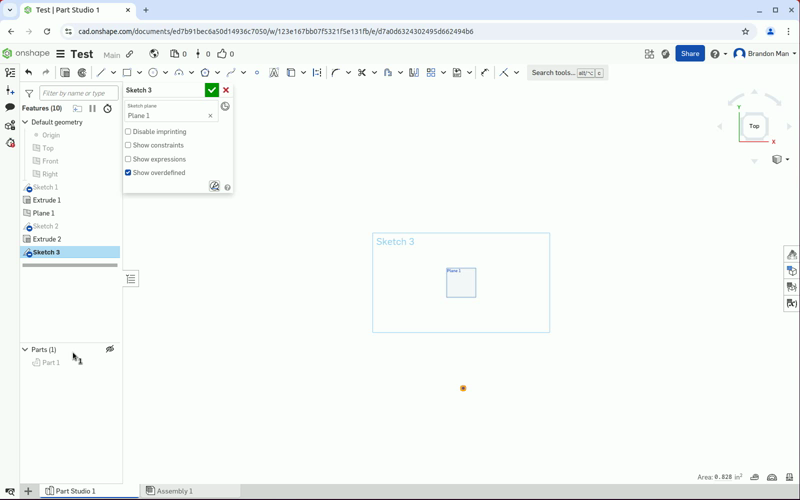
key(shift+y)
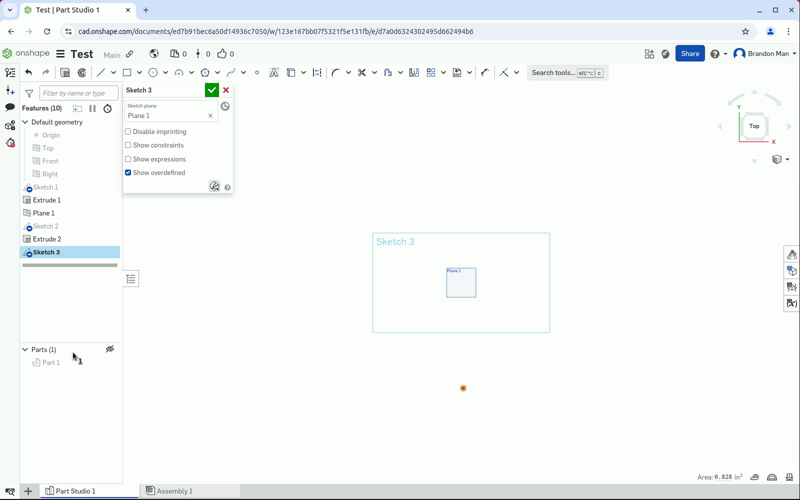
key(shift+e)
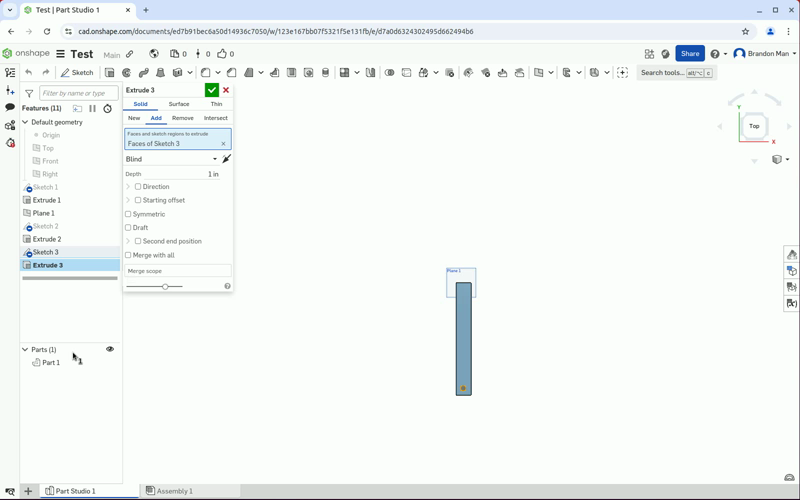
mouse_move(143, 106)
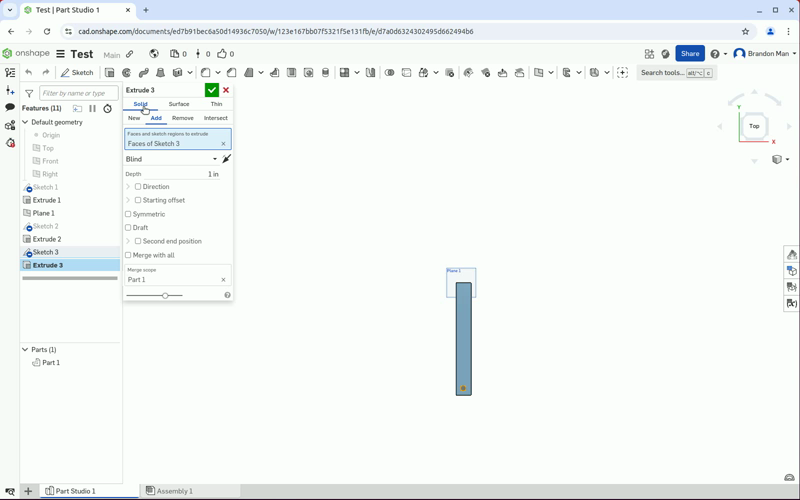
click(143, 106)
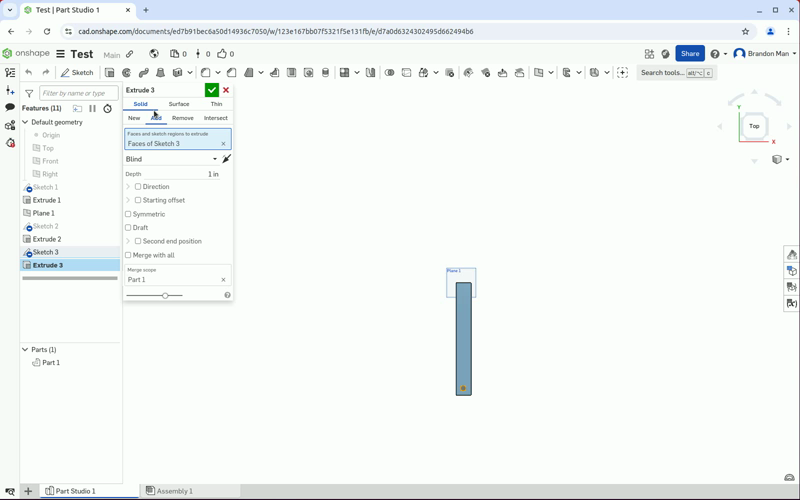
mouse_move(186, 120)
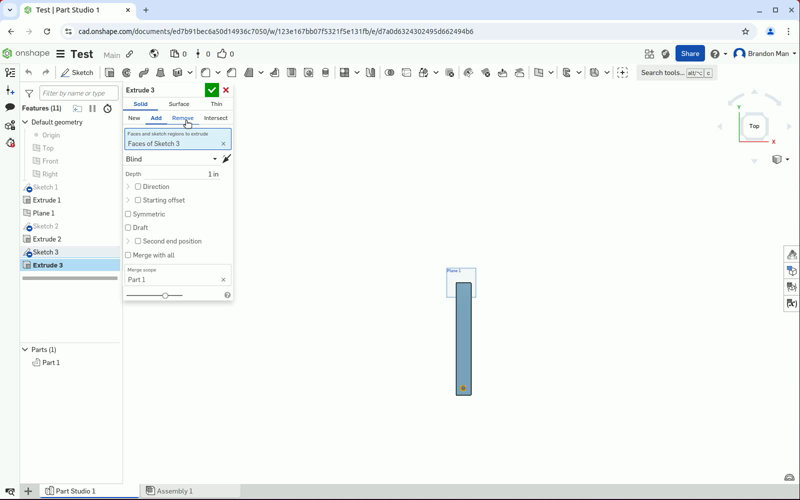
click(186, 120)
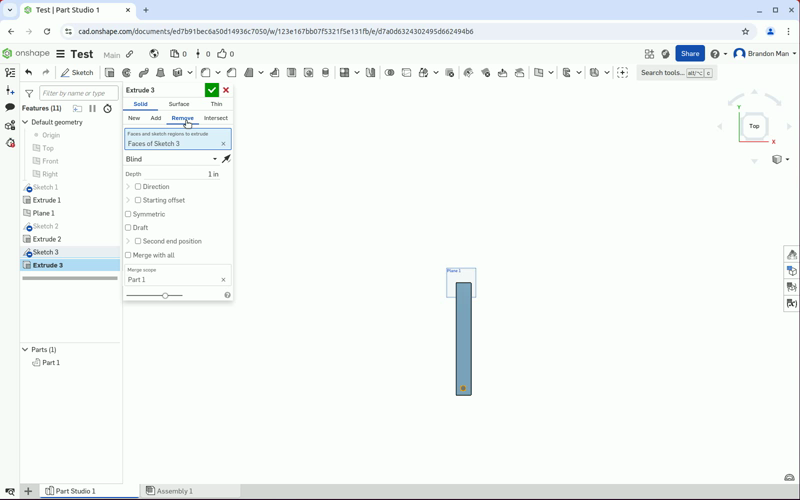
key(tab, 4)
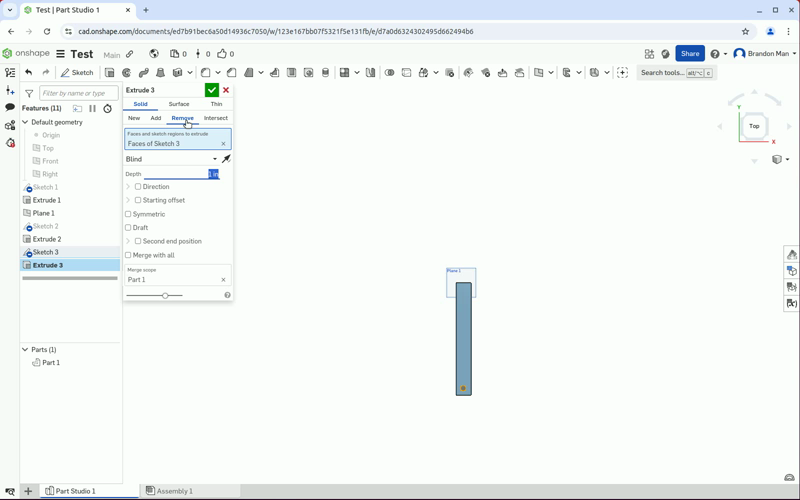
text(3.611)
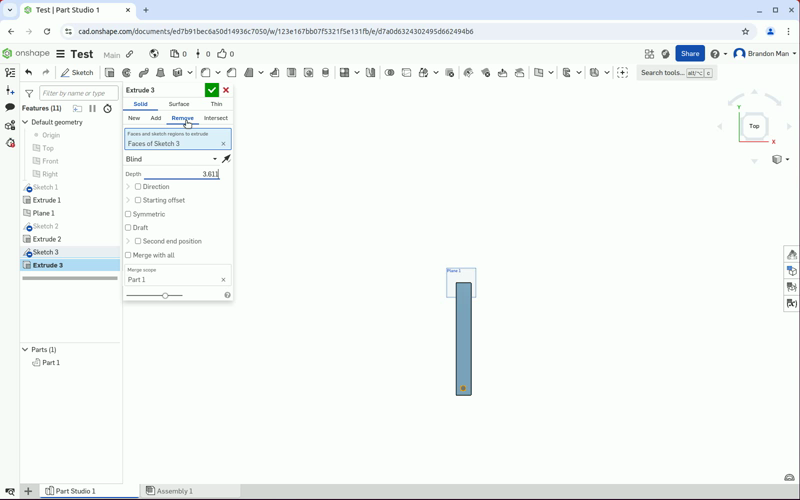
key(tab, 6)
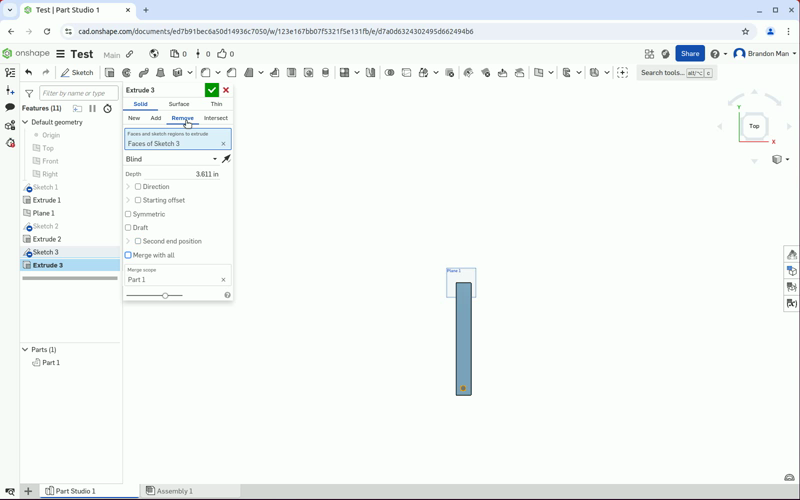
key(space)
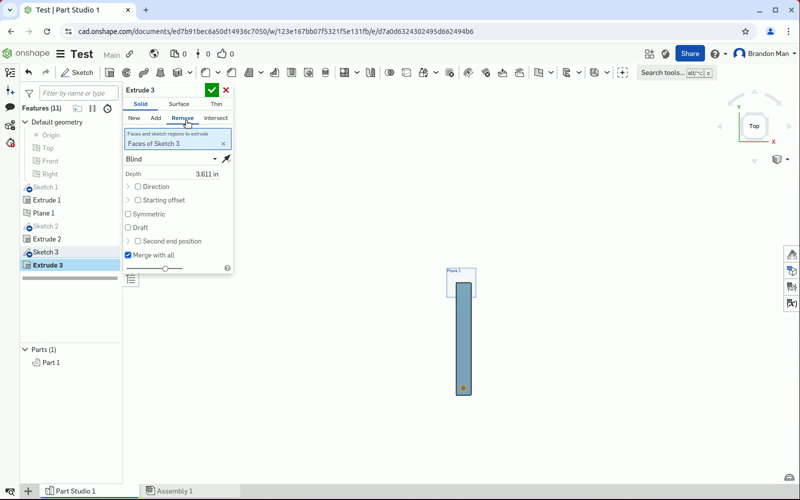
key(enter)
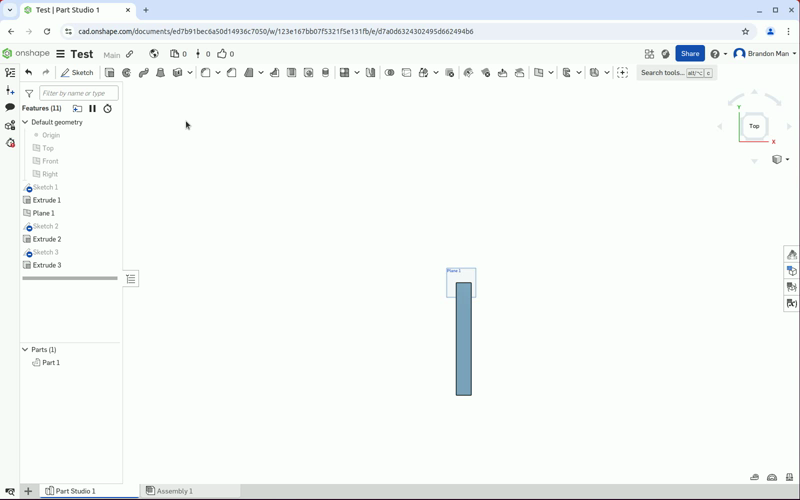
key(shift+h)
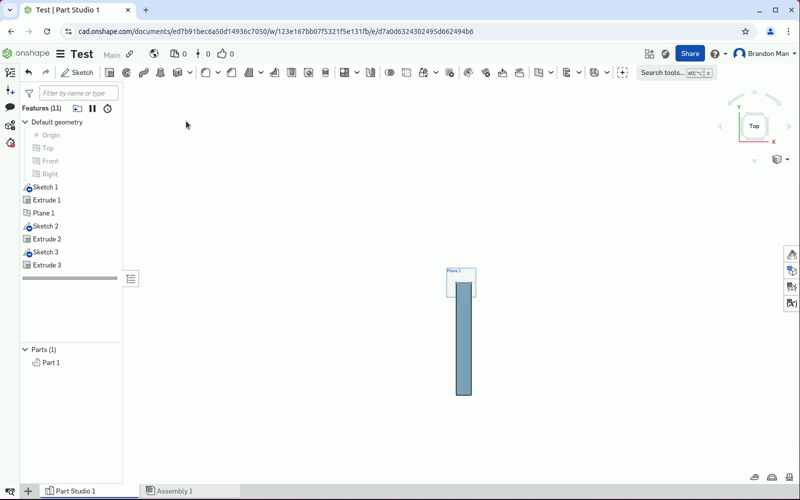
key(shift+h)
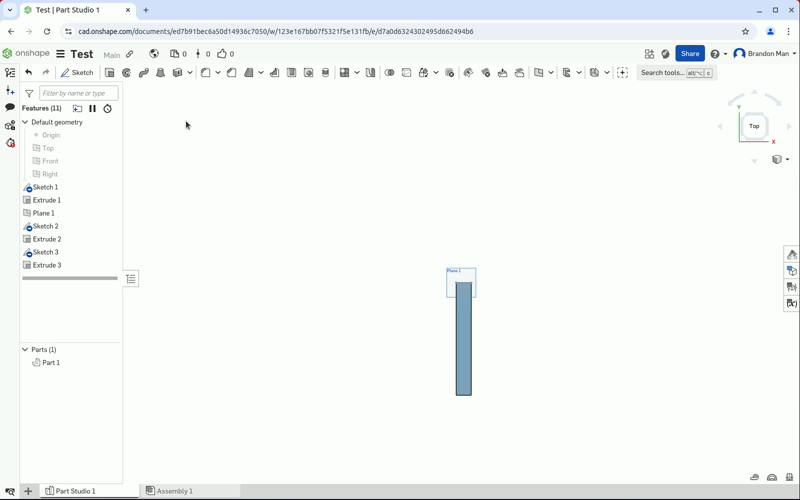
key(shift+7)
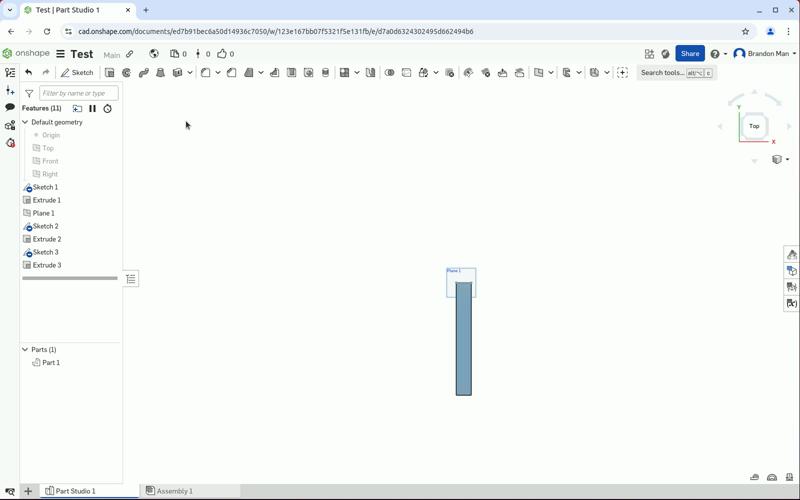
key(up, 3)
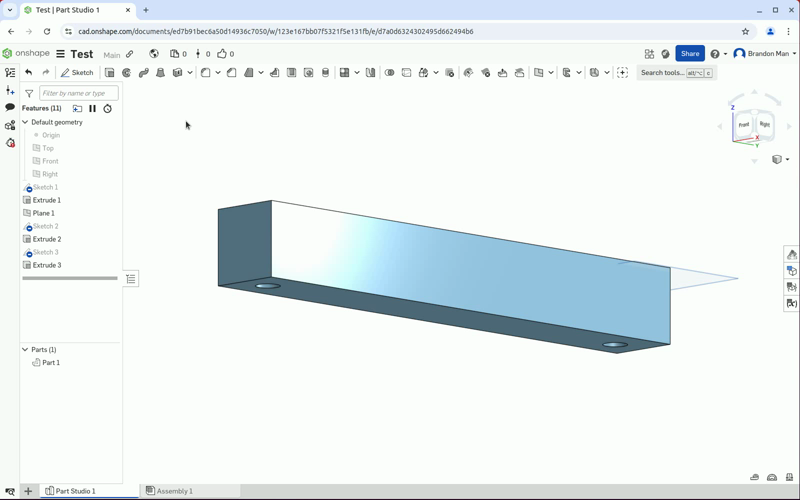
key(left, 3)
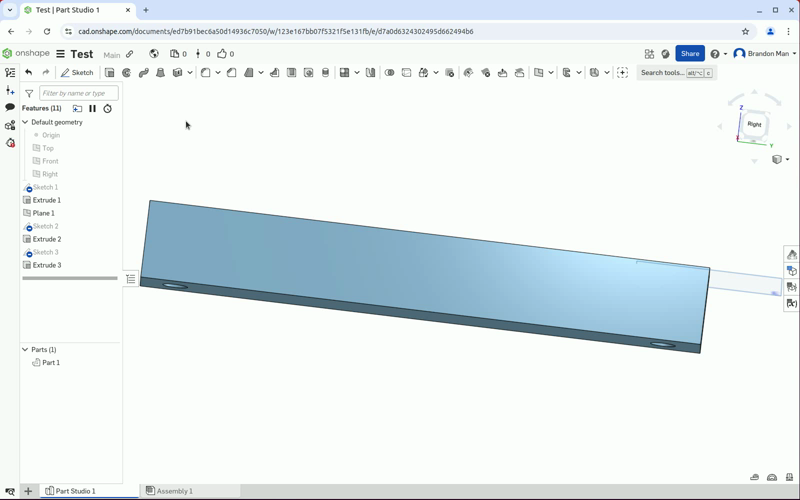
key(right, 3)
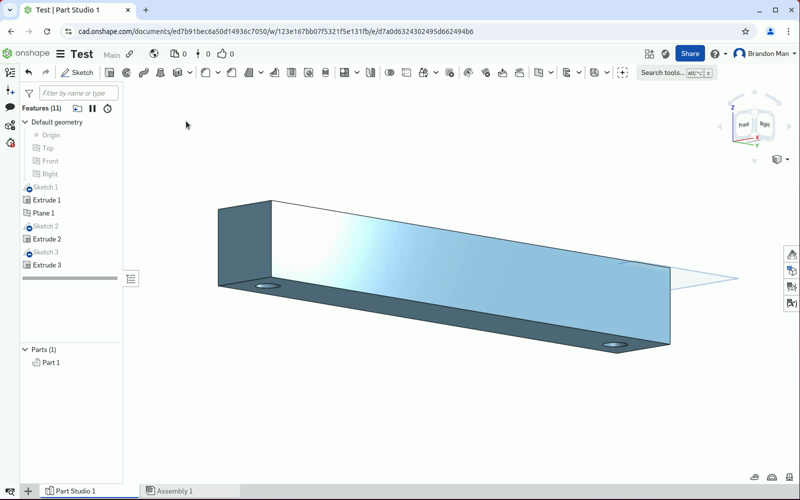
key(down, 3)
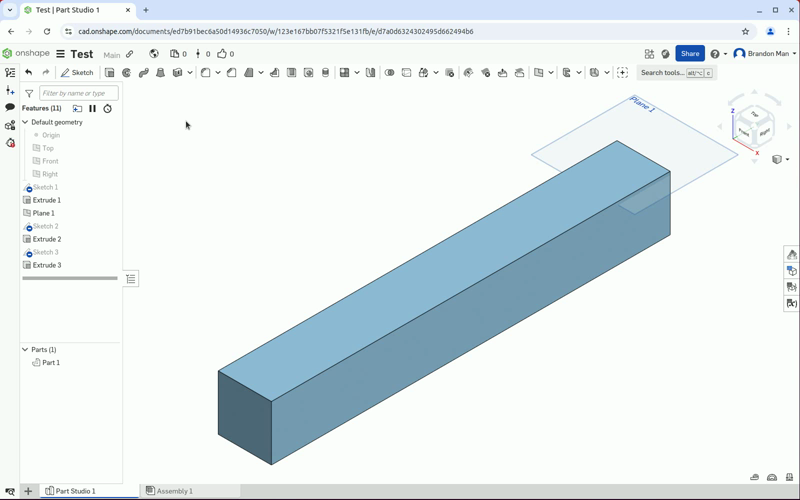
mouse_move(73, 189)
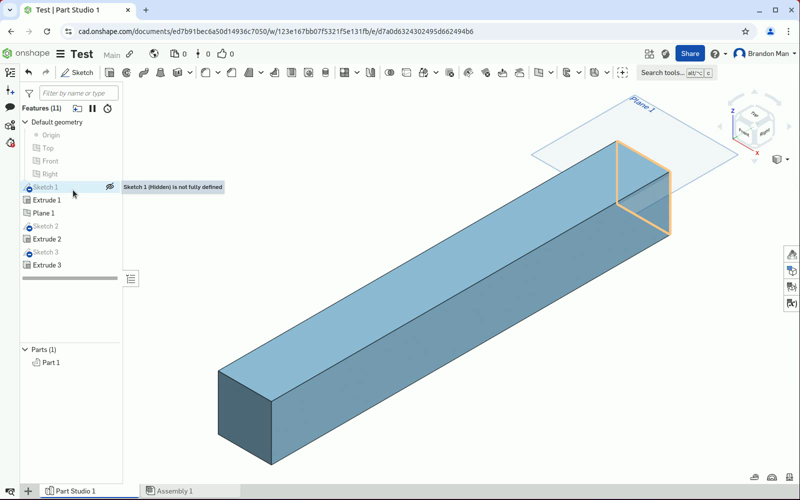
click(73, 189)